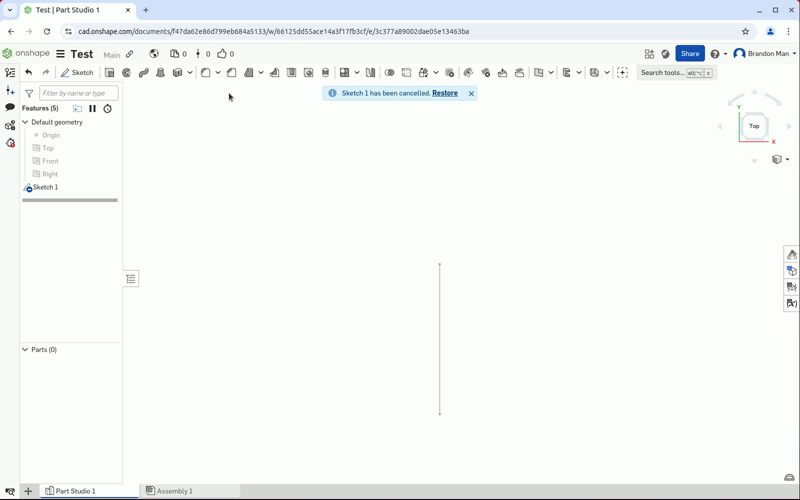
key(shift+h)
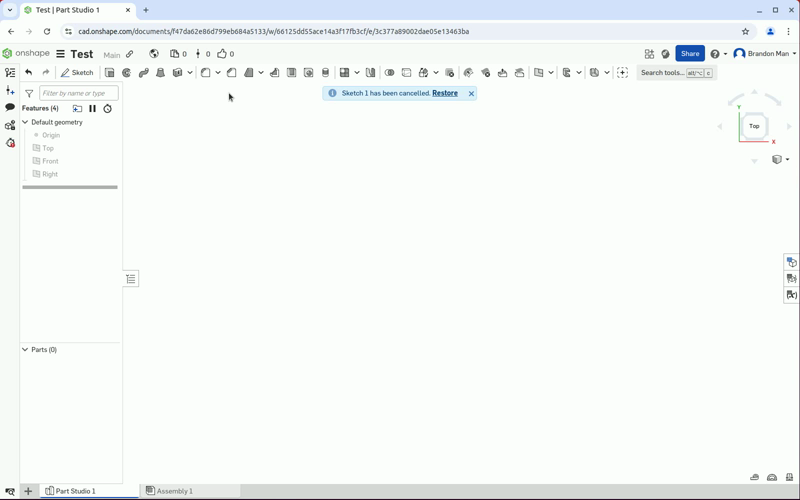
mouse_move(73, 352)
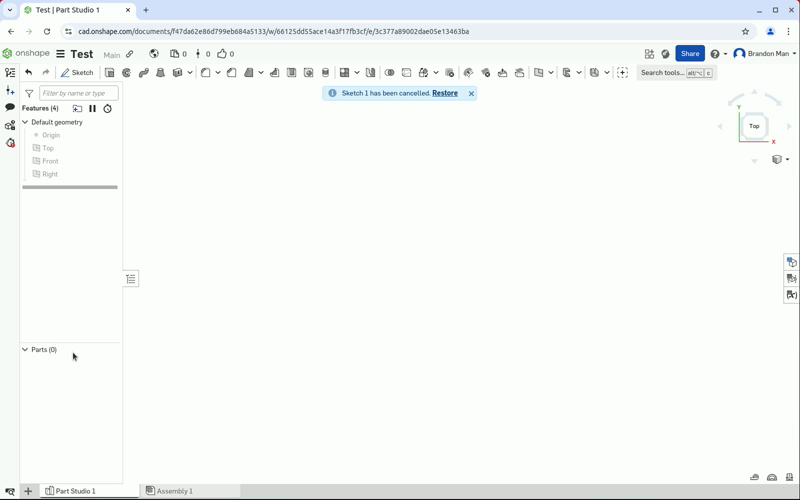
key(y)
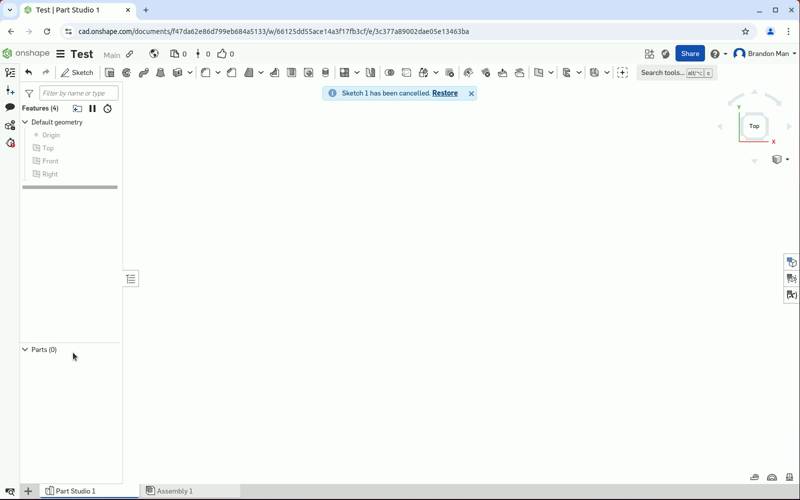
key(shift+p)
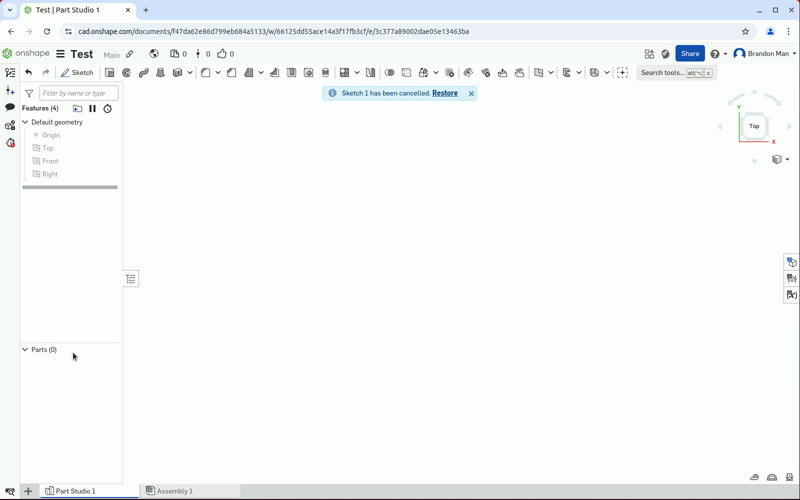
key(space)
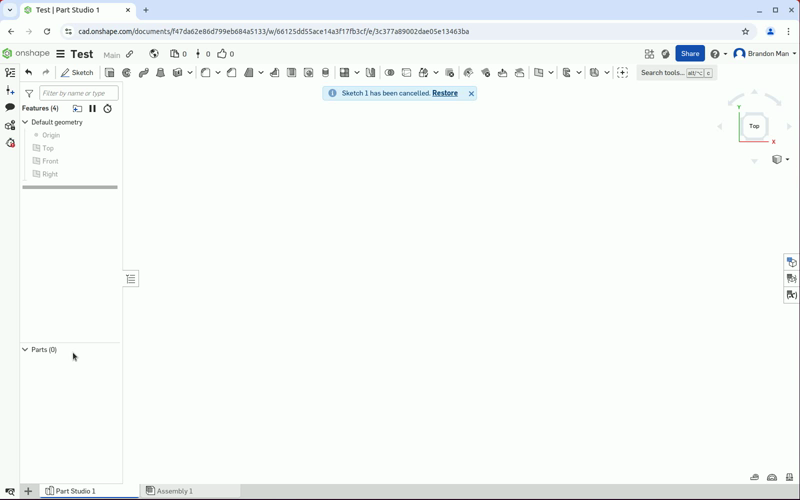
key_down(shift)
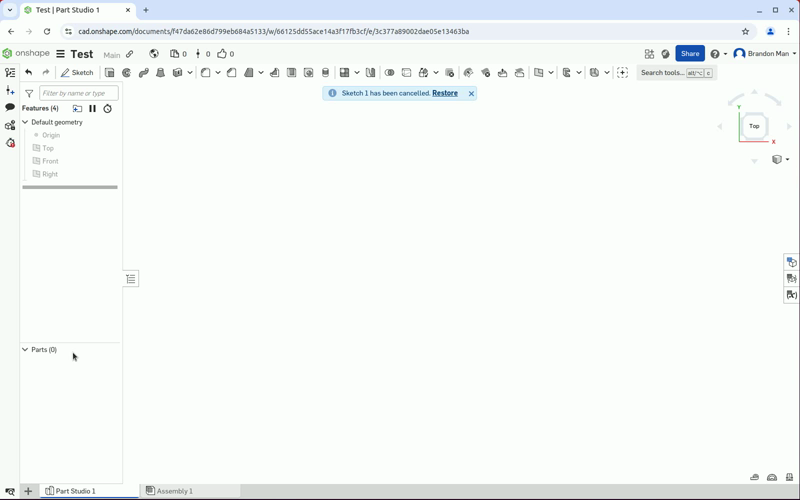
key(up)
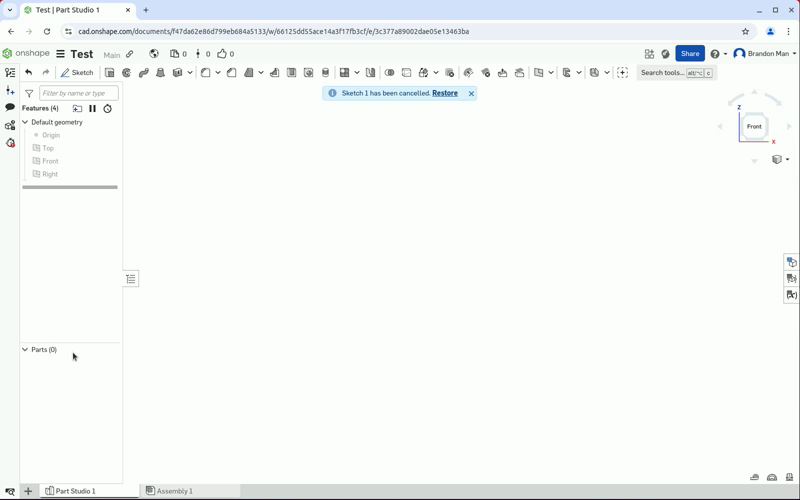
key_up(shift)
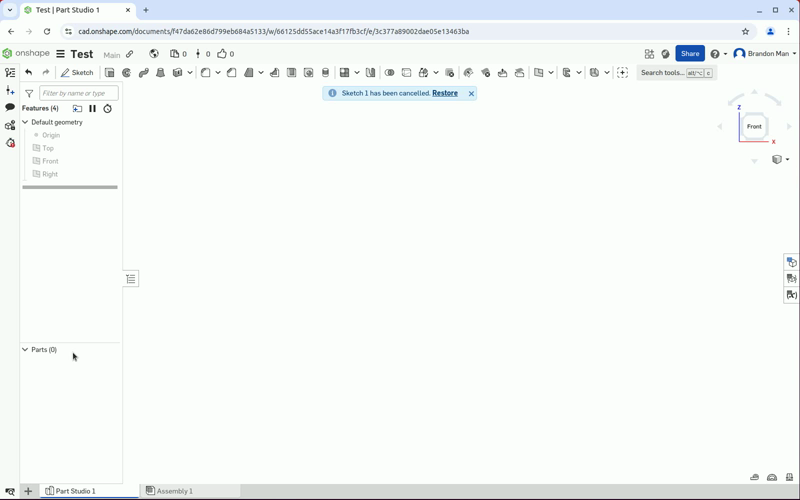
mouse_move(73, 352)
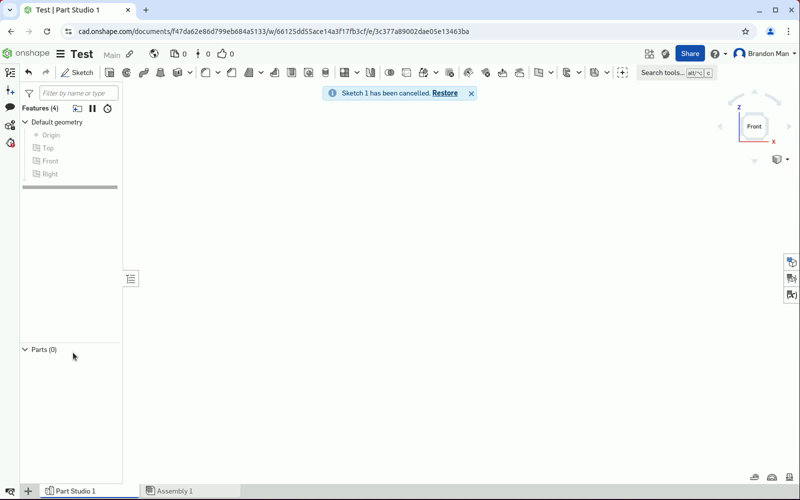
key(shift+y)
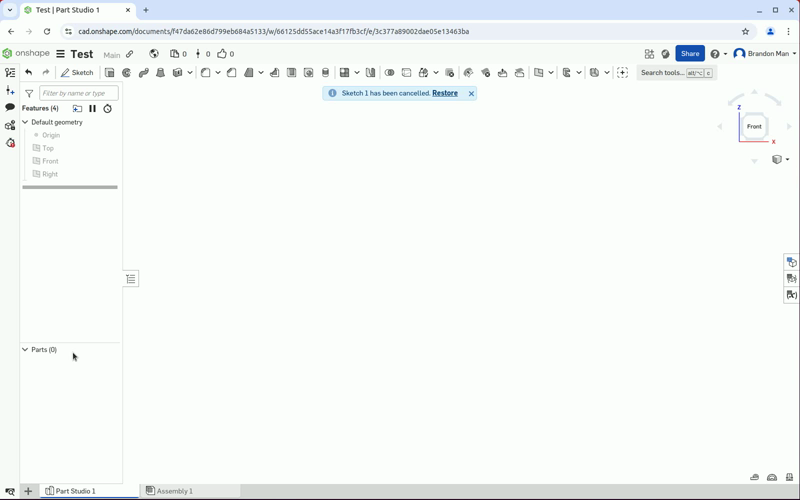
key(shift+s)
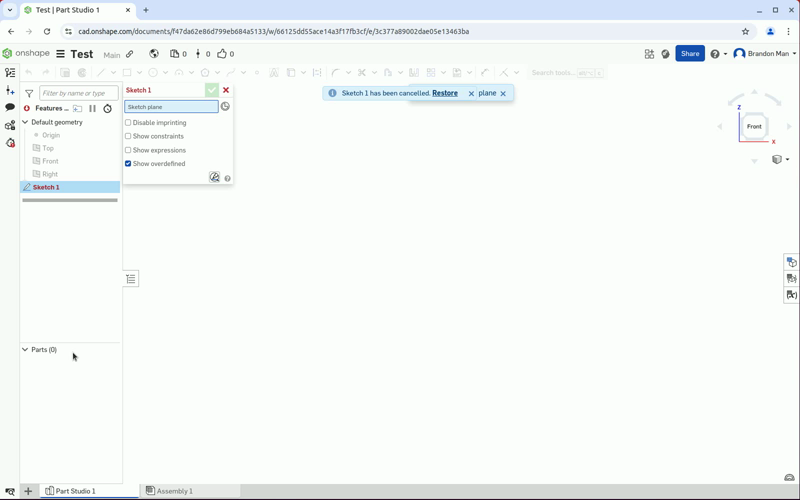
mouse_move(73, 163)
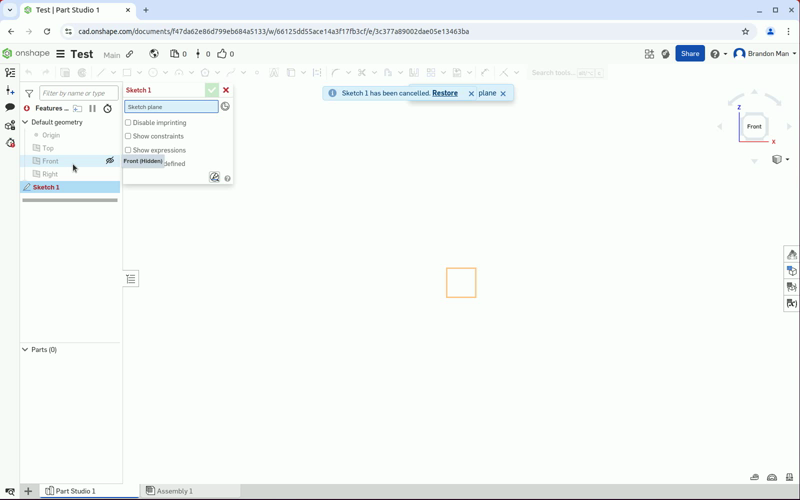
click(73, 163)
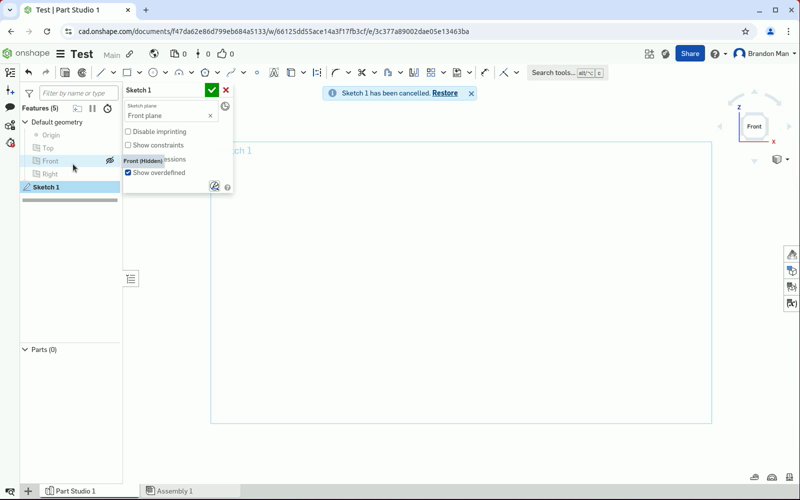
mouse_move(73, 352)
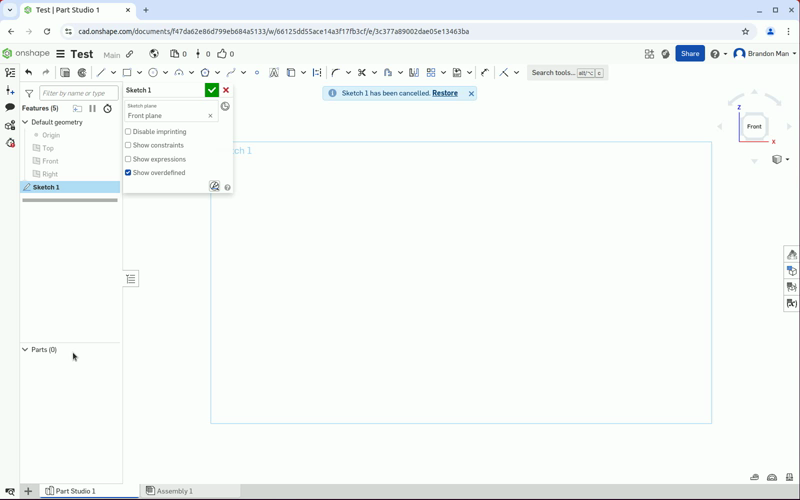
key(y)
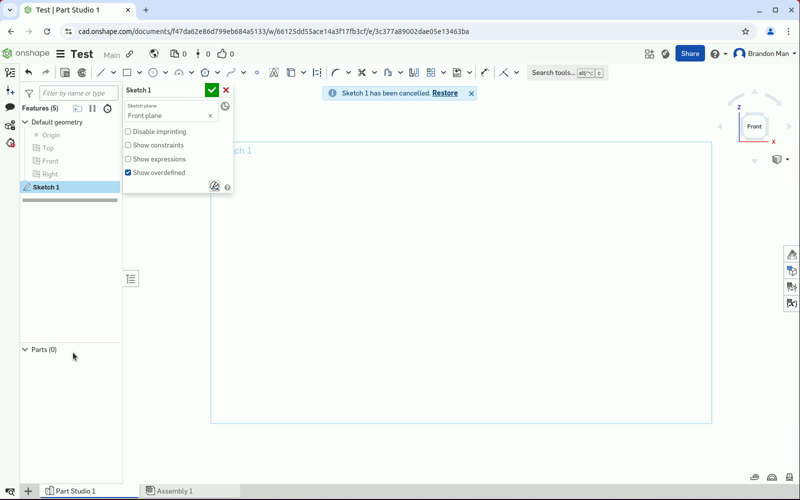
key(l)
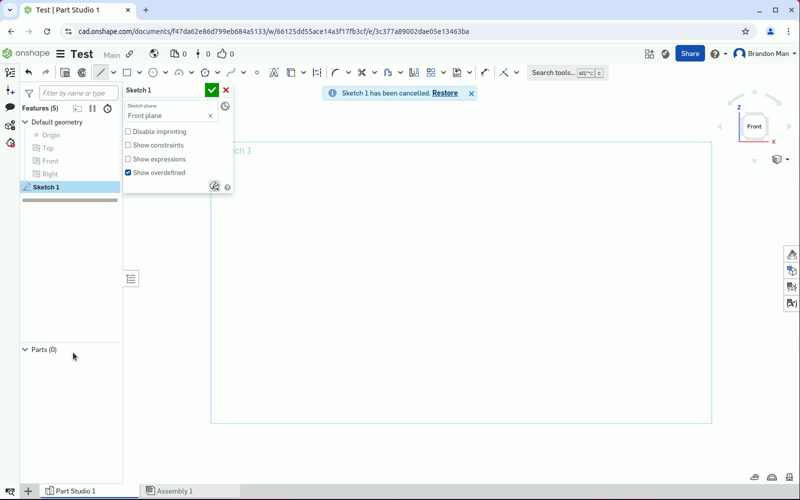
key_down(shift)
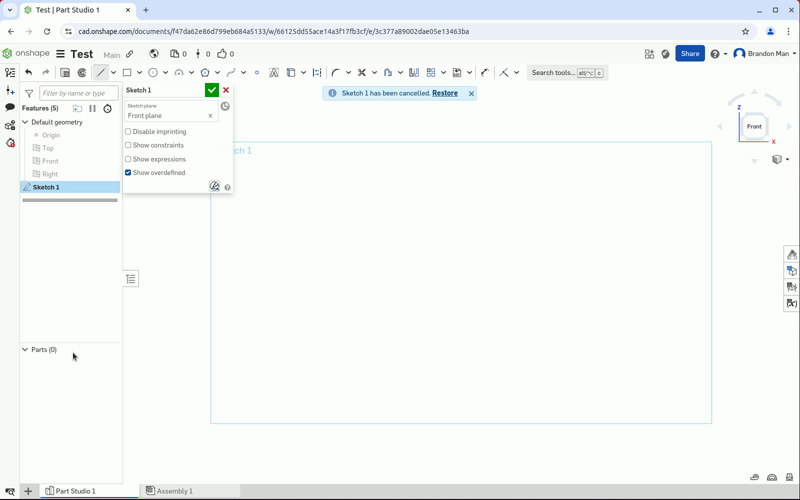
mouse_move(348, 301)
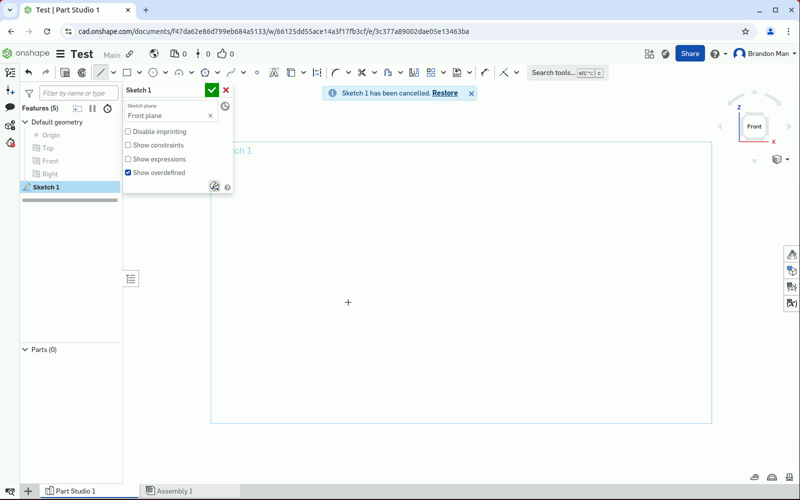
click(348, 301)
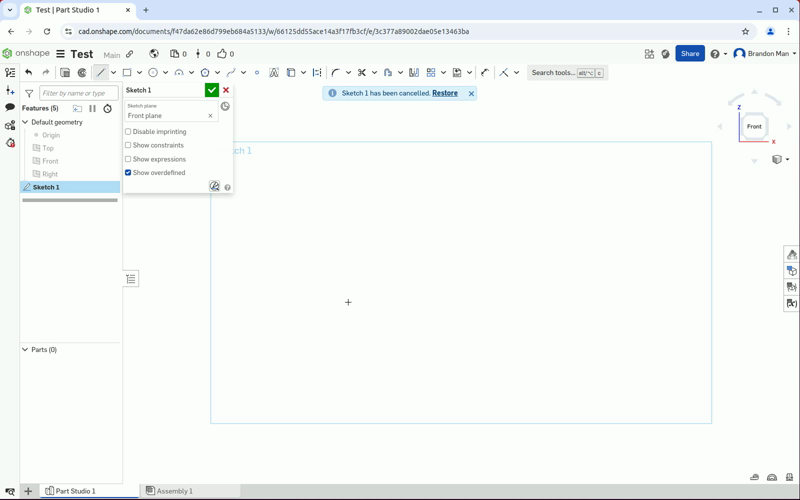
key_up(shift)
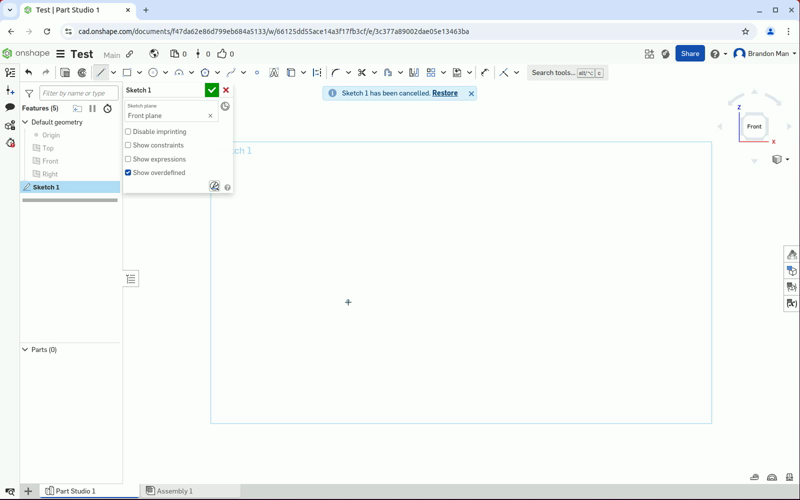
key_down(shift)
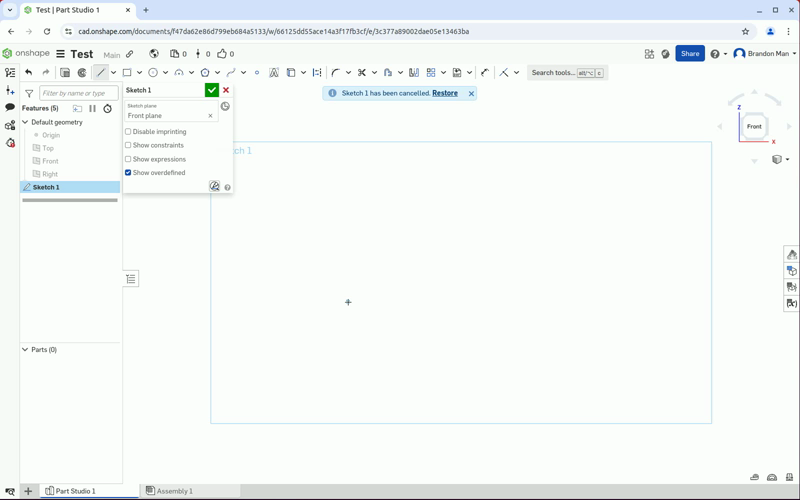
mouse_move(378, 301)
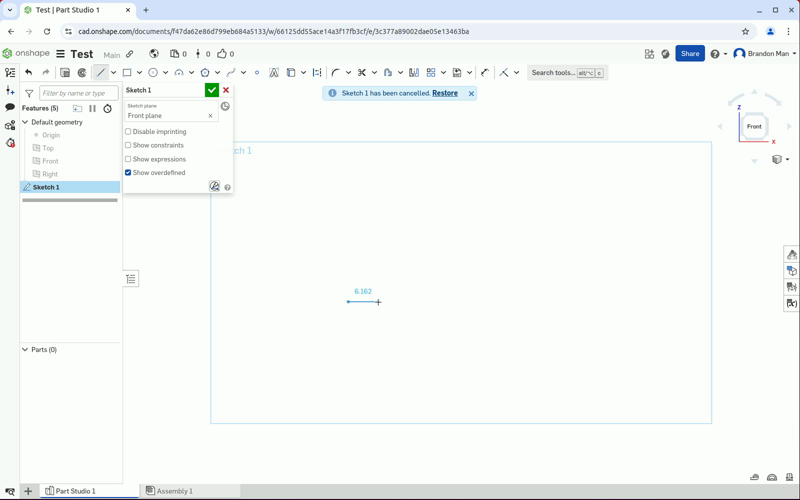
mouse_move(380, 301)
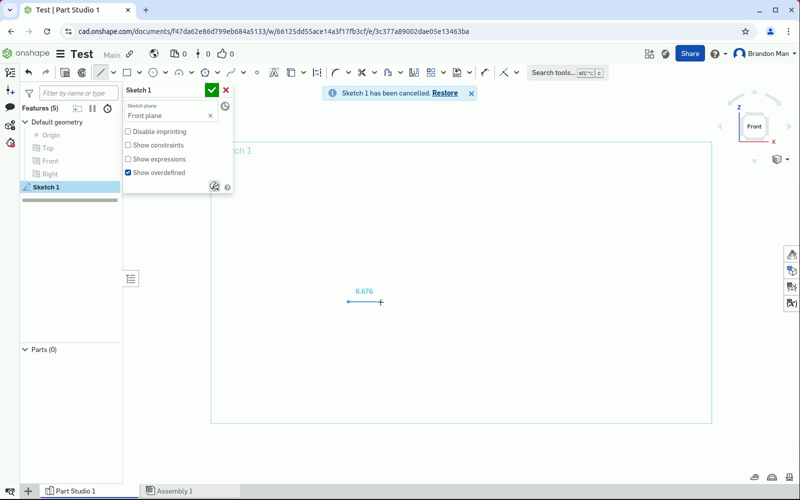
click(380, 301)
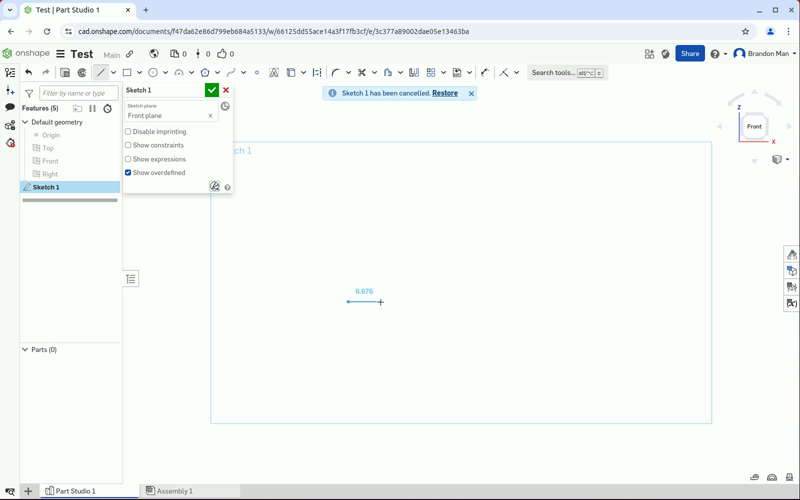
key_up(shift)
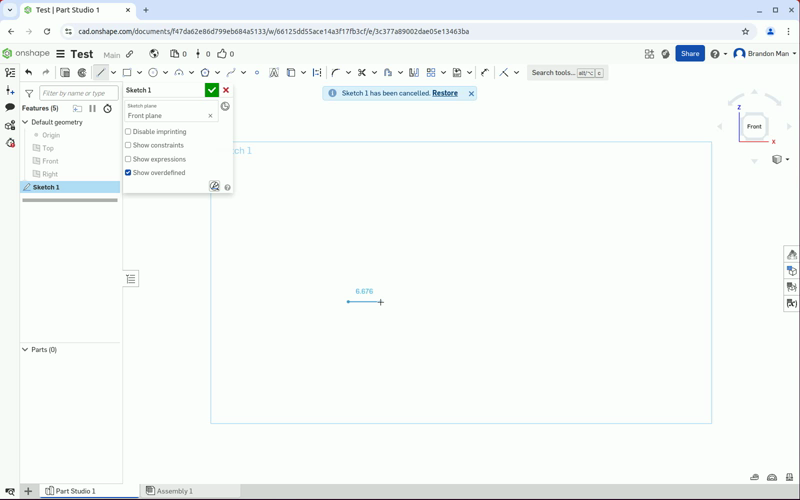
key_down(shift)
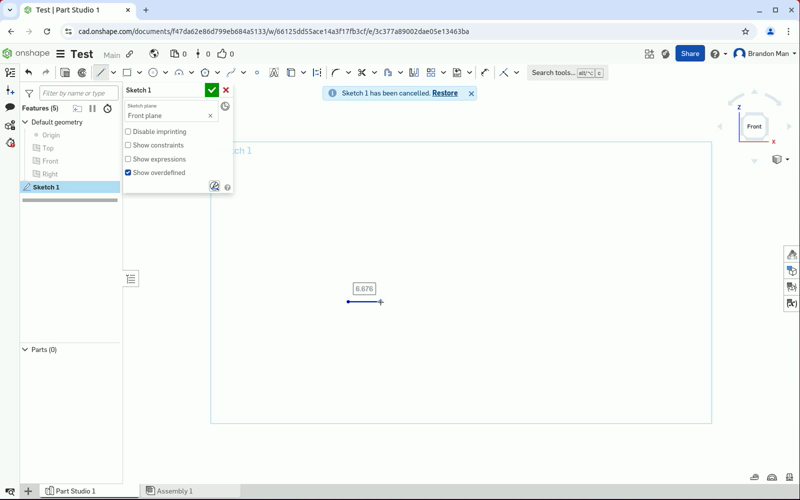
mouse_move(410, 301)
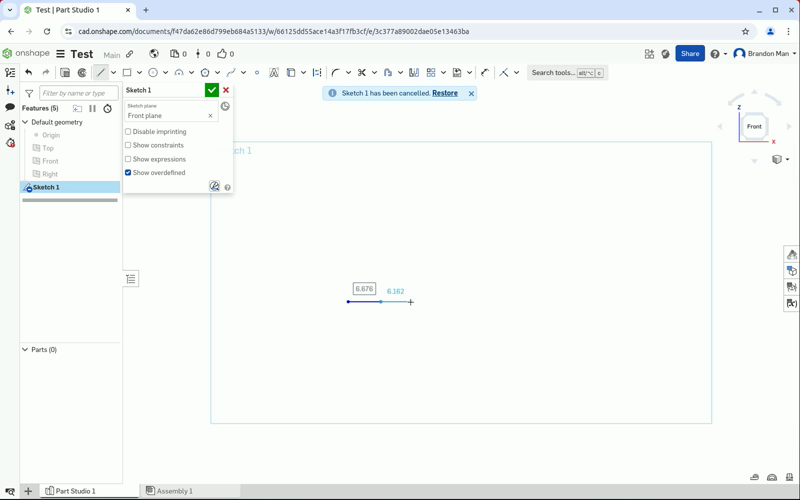
mouse_move(380, 288)
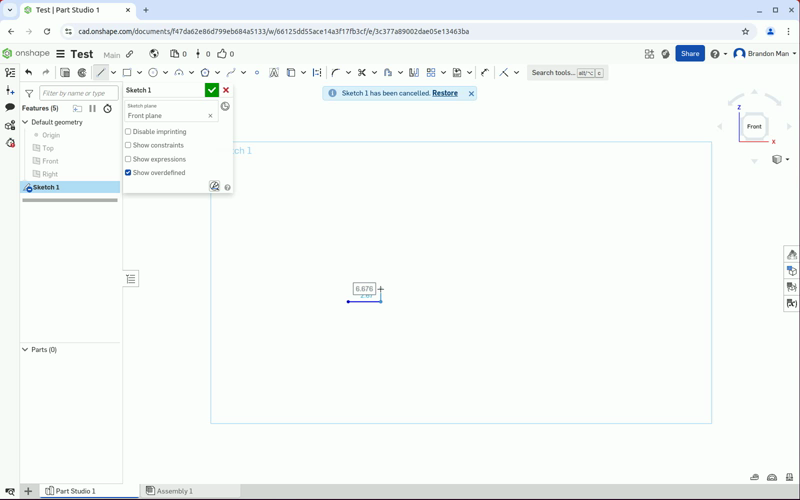
click(380, 288)
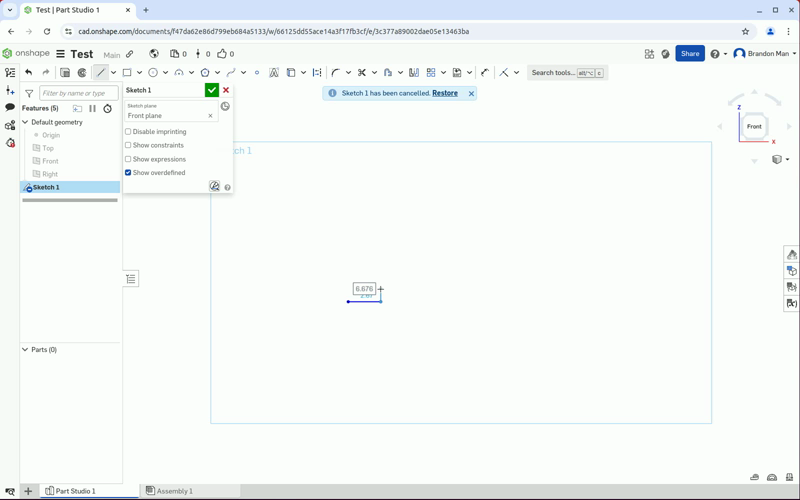
key_up(shift)
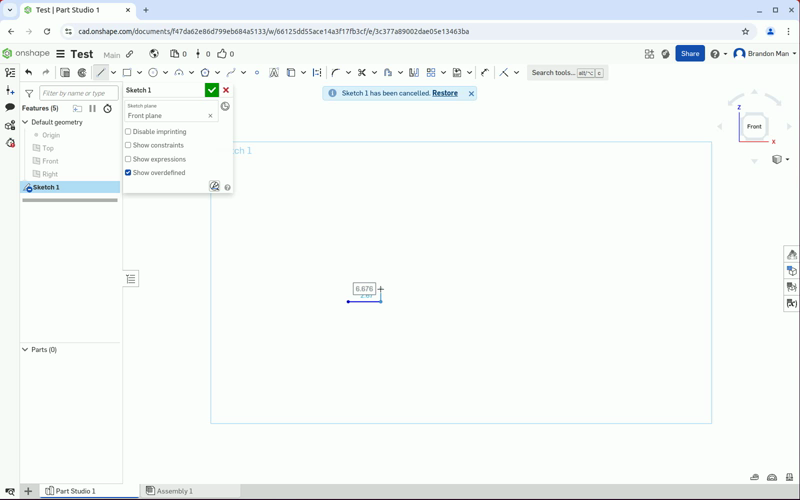
key_down(shift)
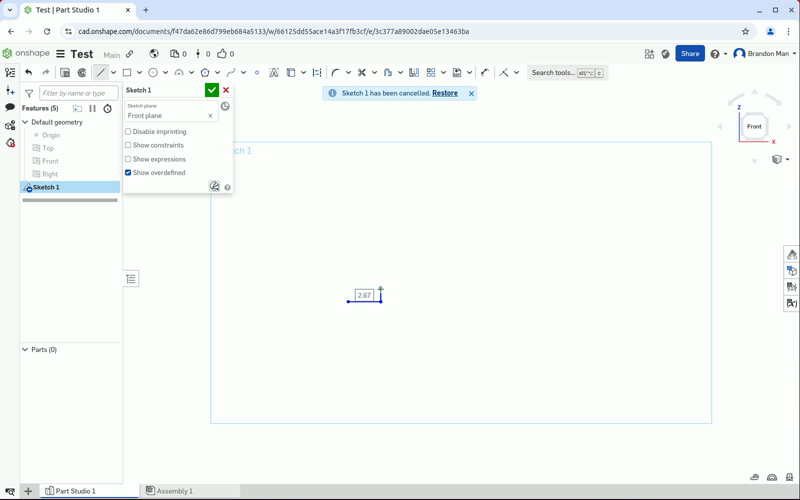
mouse_move(410, 288)
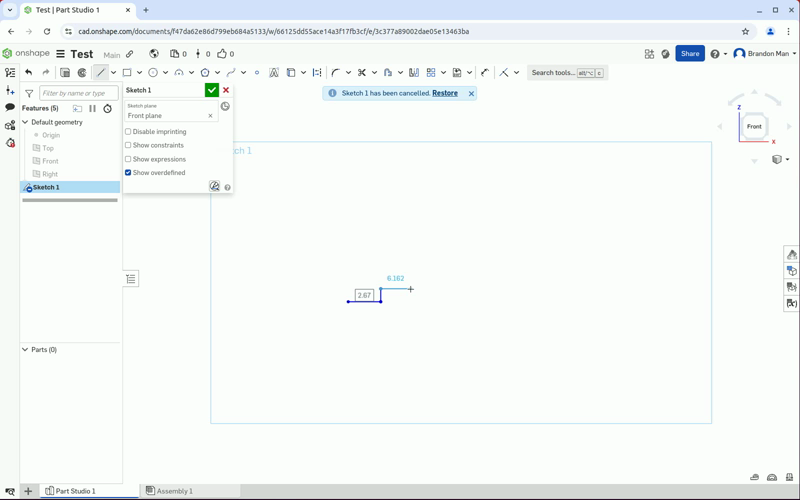
mouse_move(348, 288)
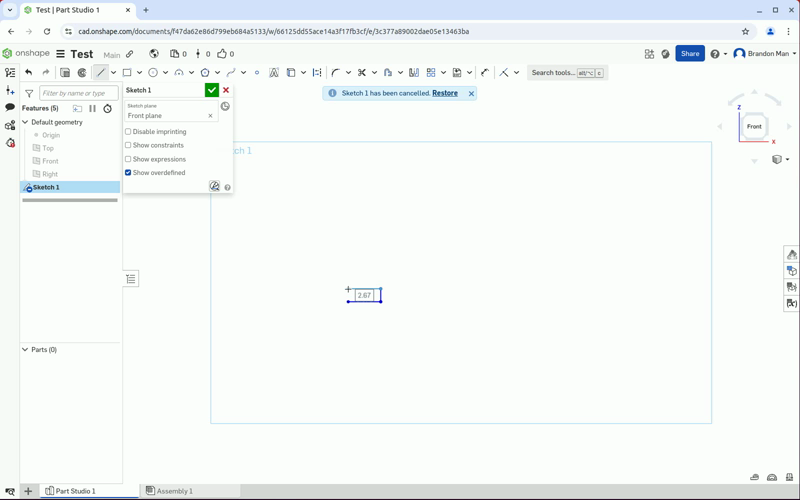
click(348, 288)
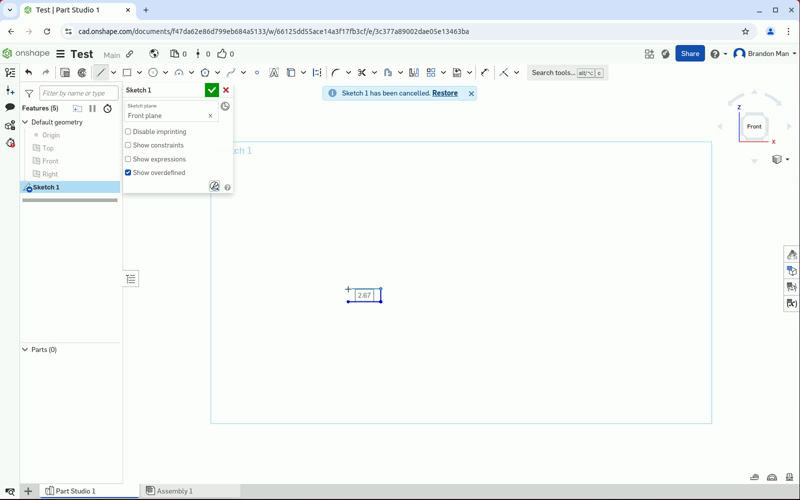
key_up(shift)
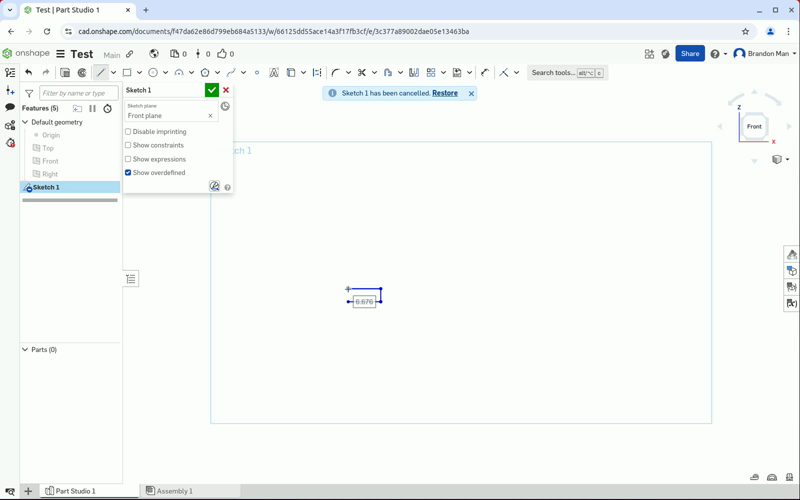
mouse_move(378, 288)
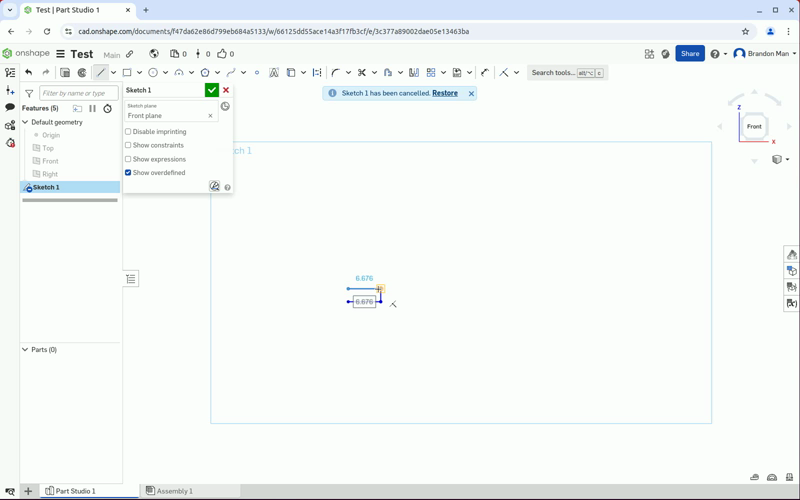
key_down(shift)
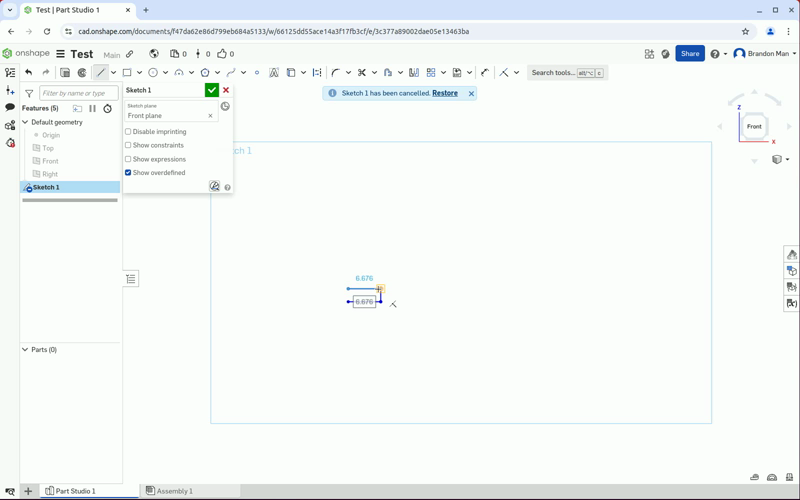
mouse_move(348, 301)
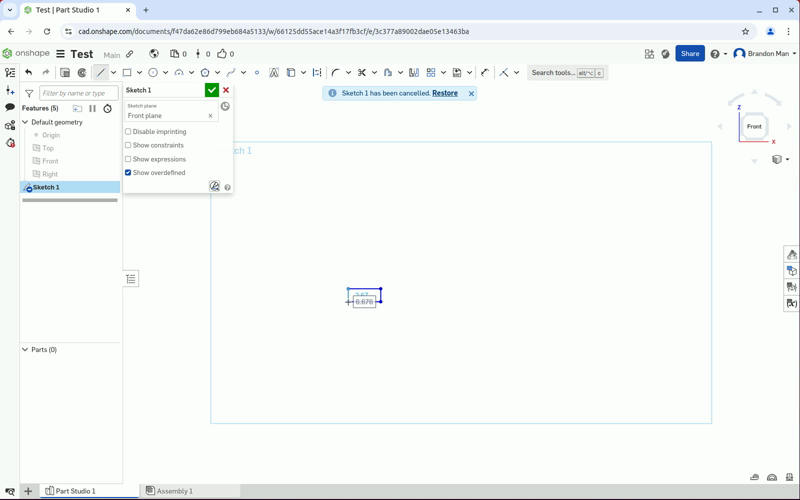
key_up(shift)
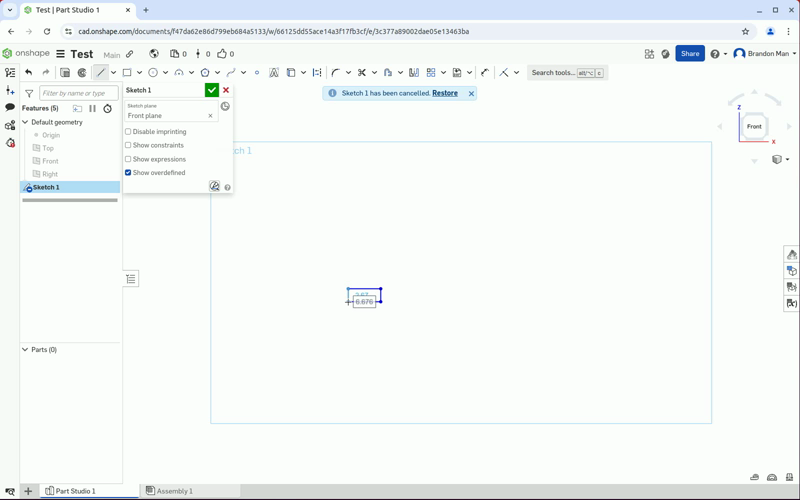
click(348, 301)
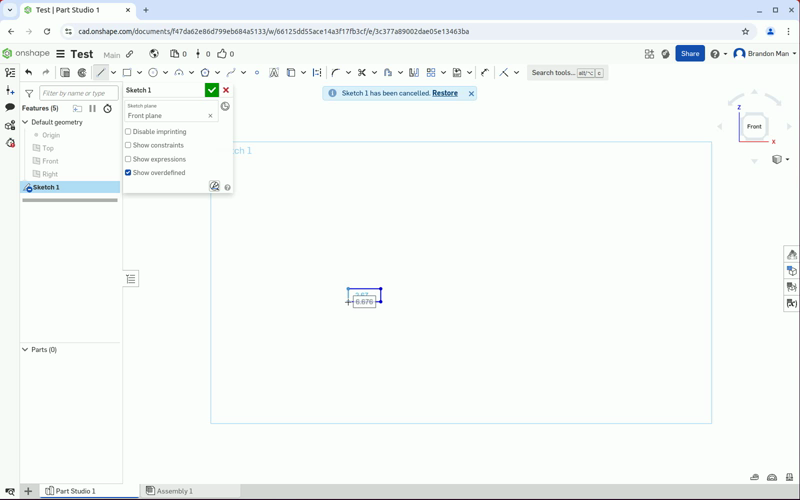
key(esc)
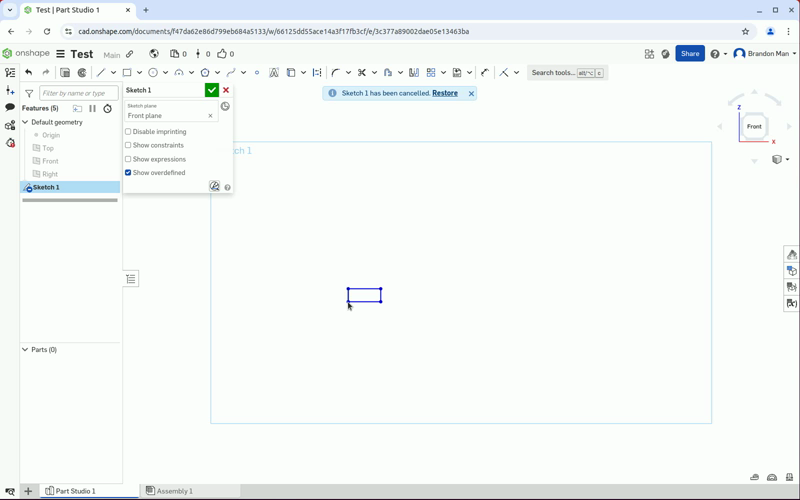
mouse_move(354, 301)
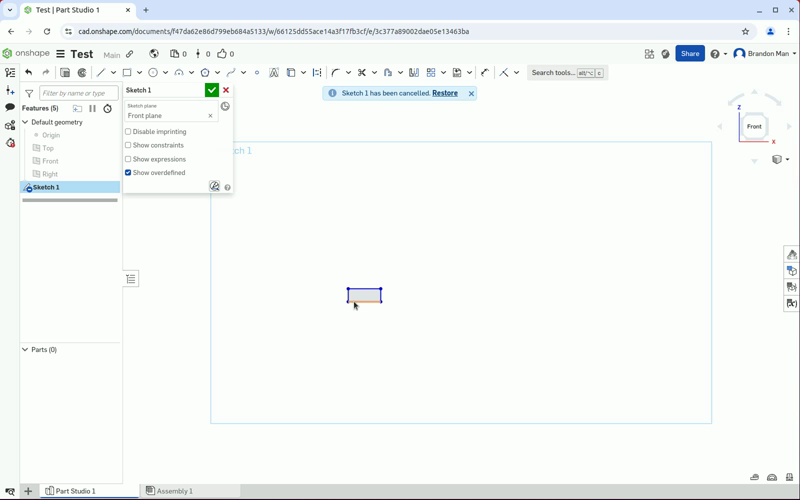
scroll(6)
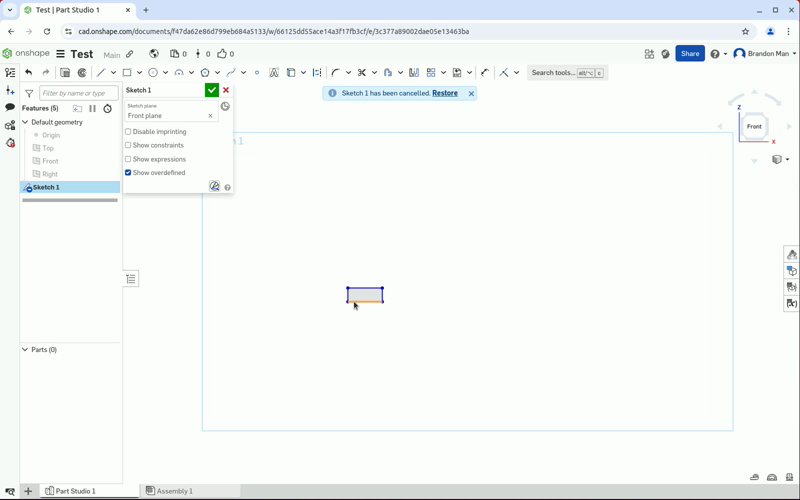
scroll(6)
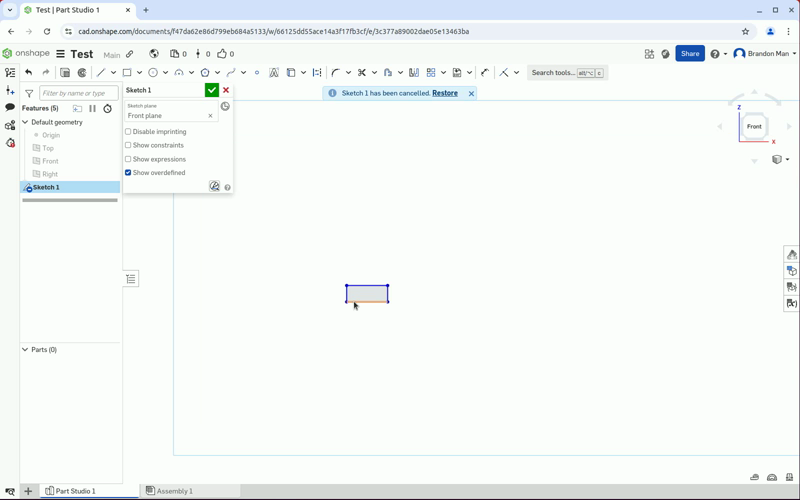
scroll(6)
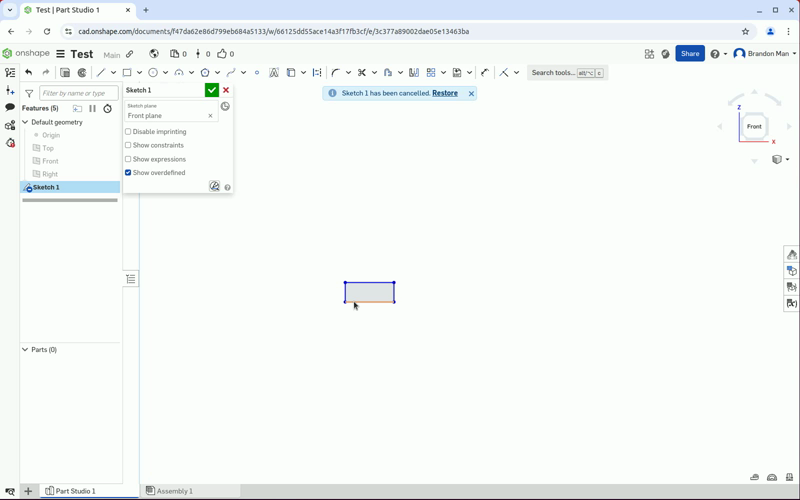
scroll(6)
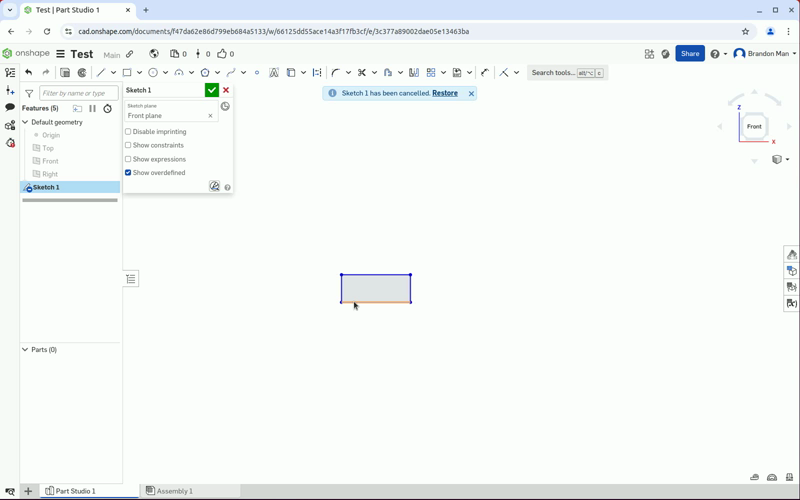
scroll(6)
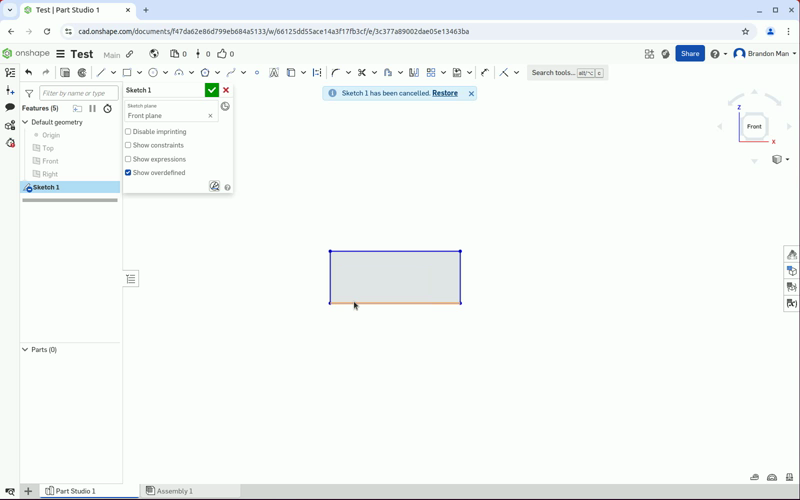
scroll(6)
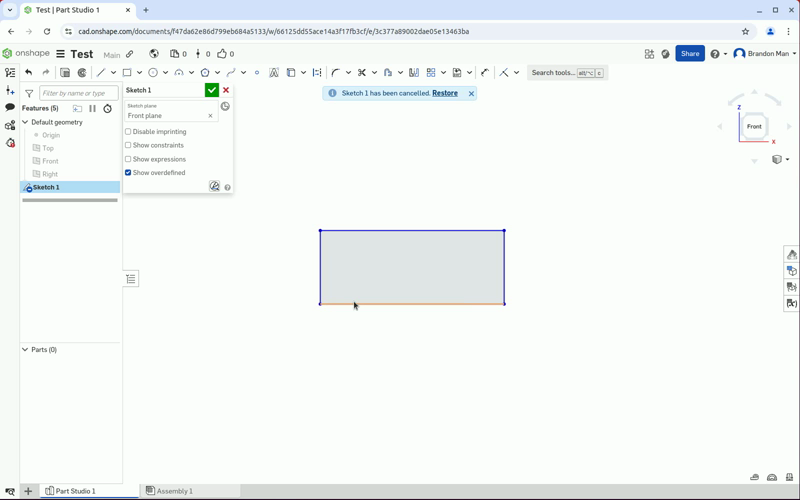
scroll(6)
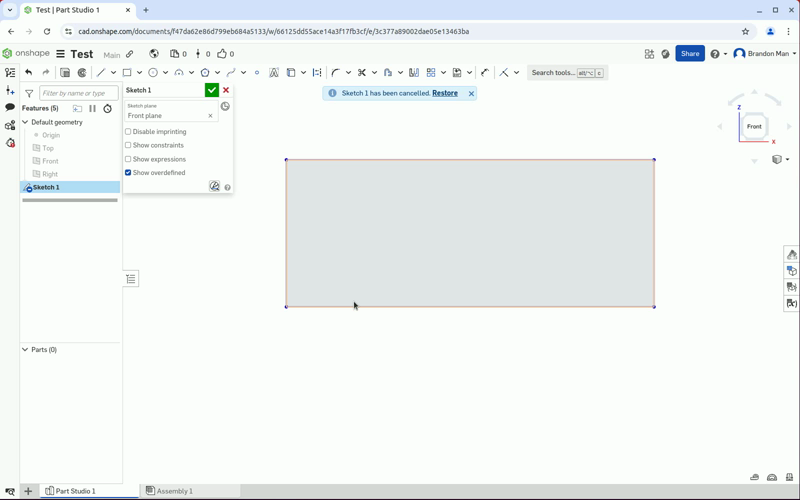
click(354, 301)
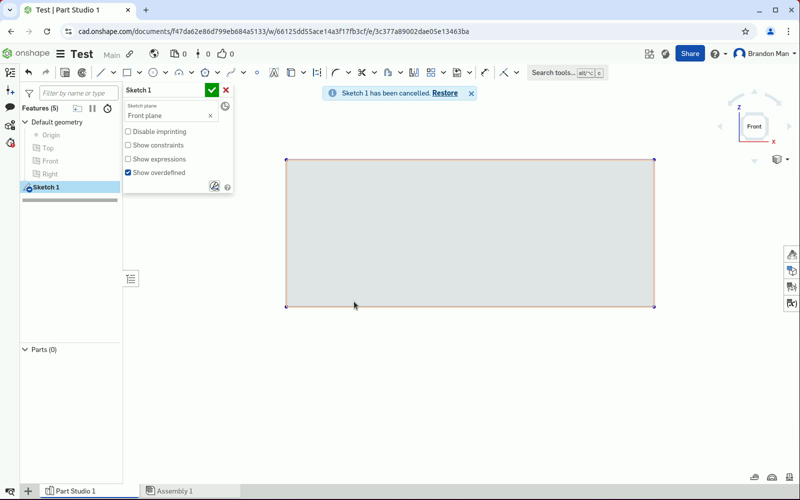
scroll(-6)
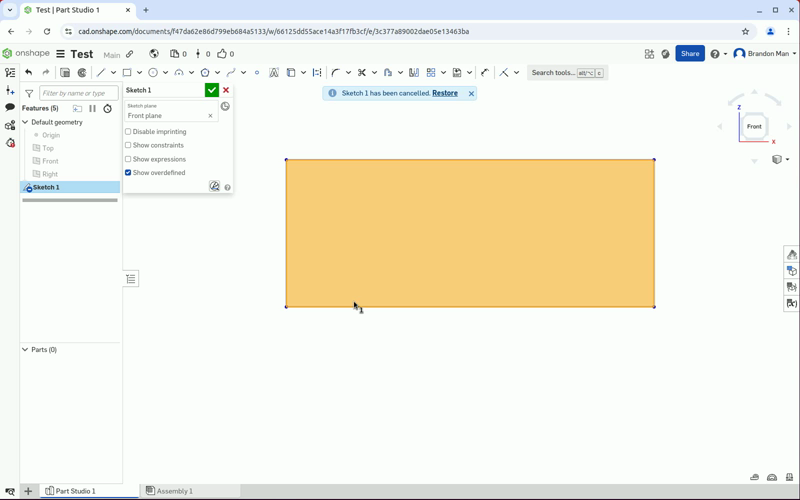
scroll(-6)
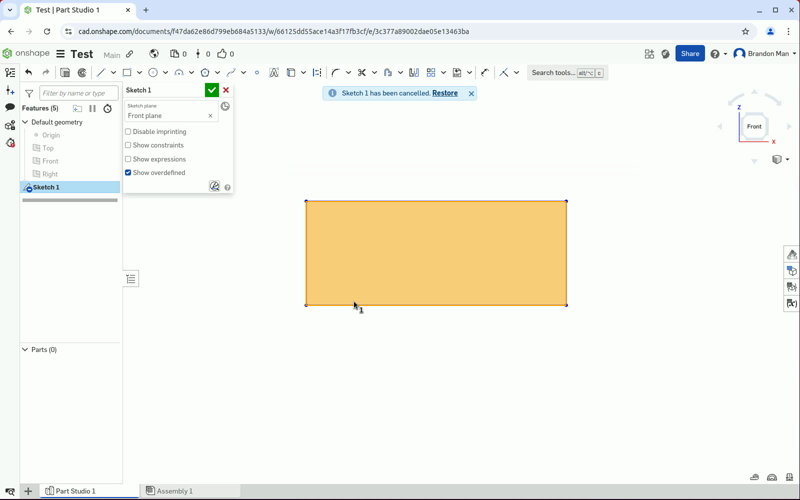
scroll(-6)
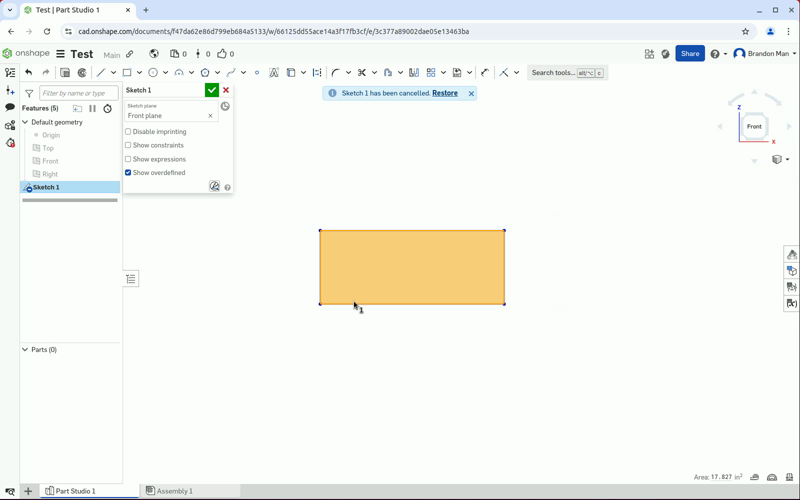
scroll(-6)
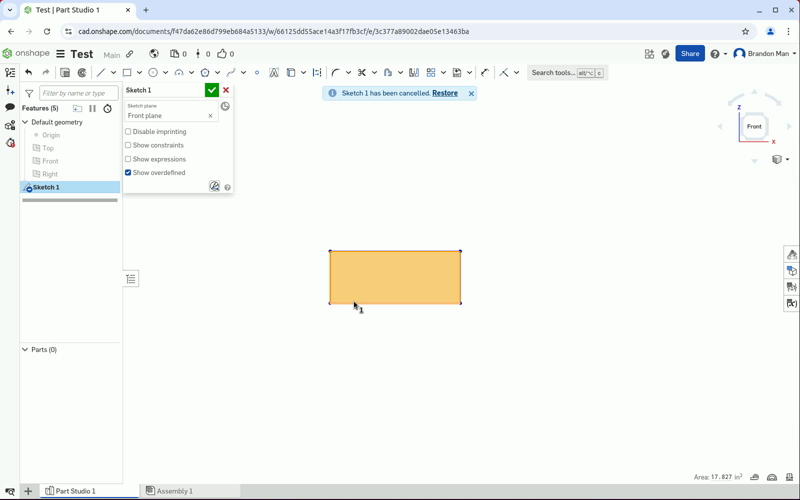
scroll(-6)
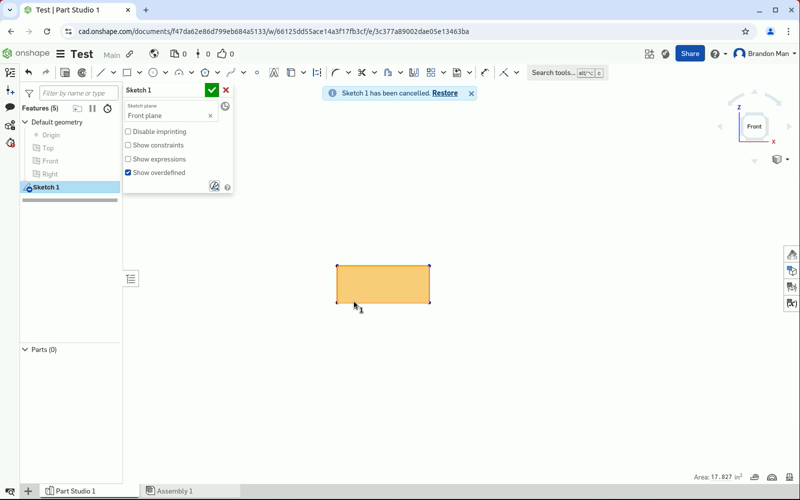
scroll(-6)
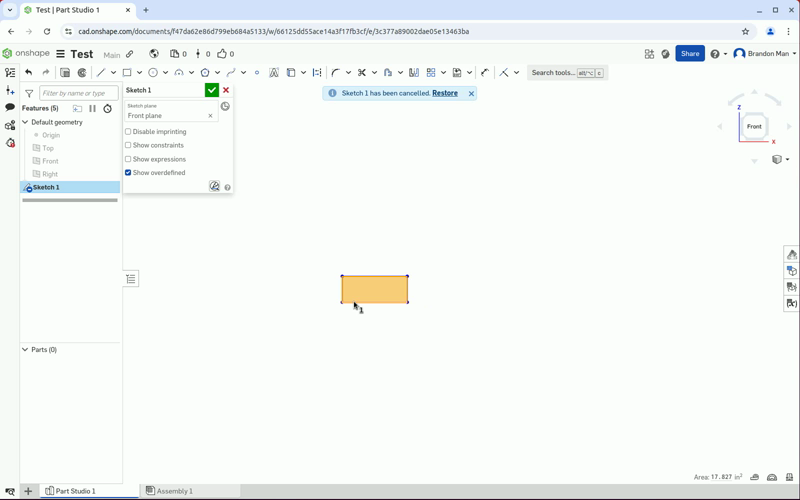
scroll(-6)
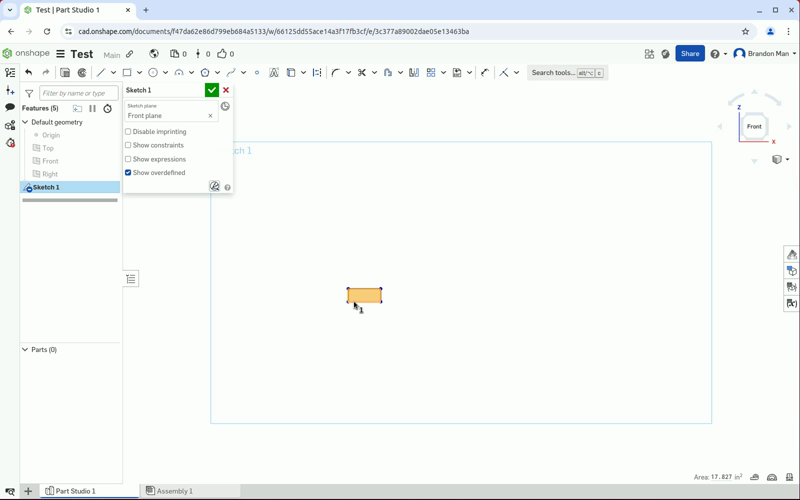
mouse_move(73, 352)
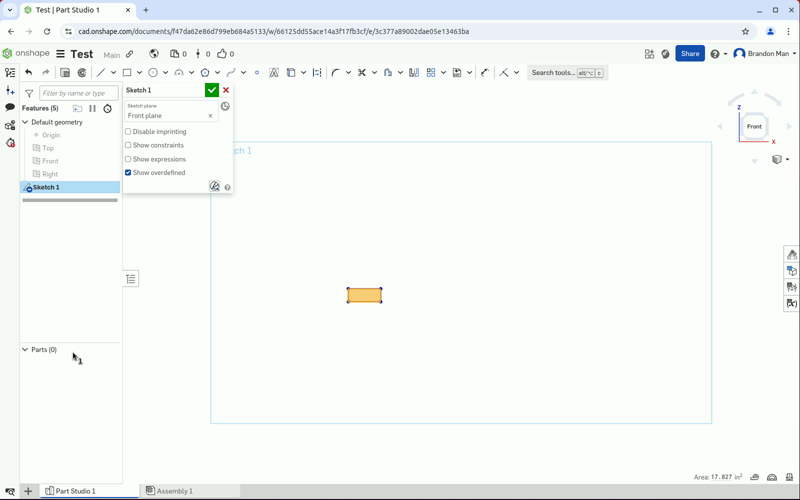
key(shift+y)
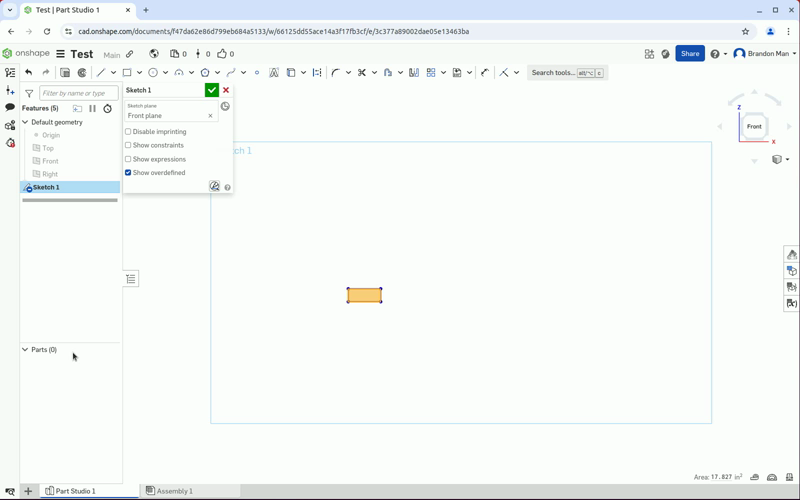
key(shift+e)
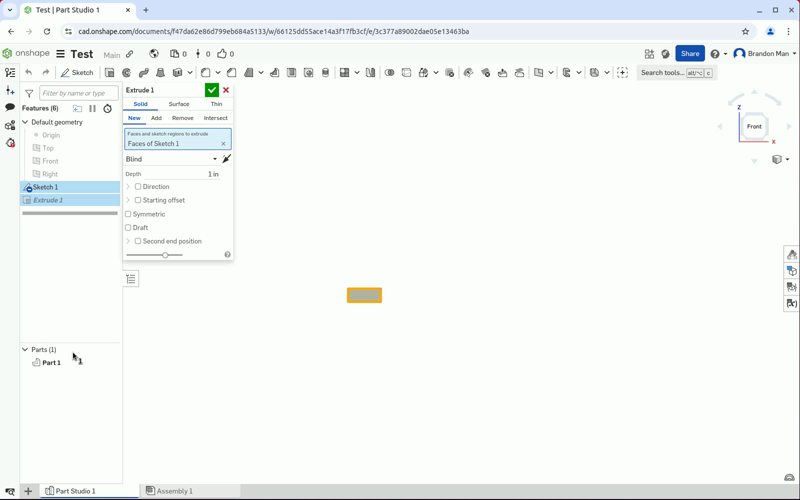
mouse_move(143, 106)
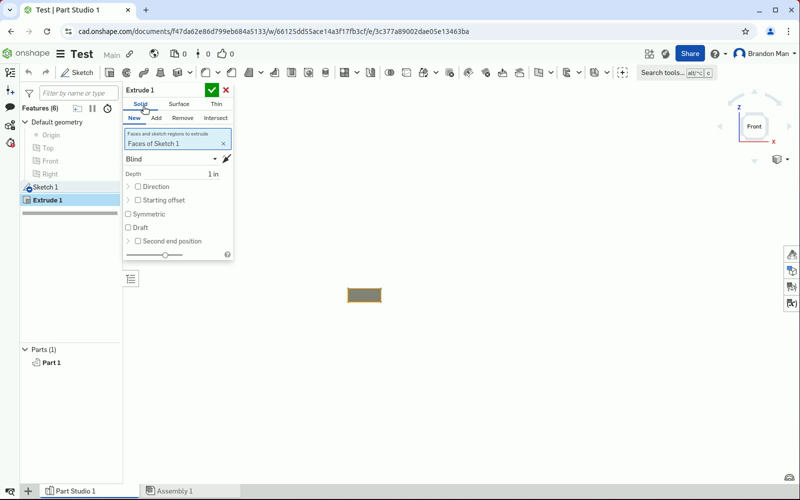
click(143, 106)
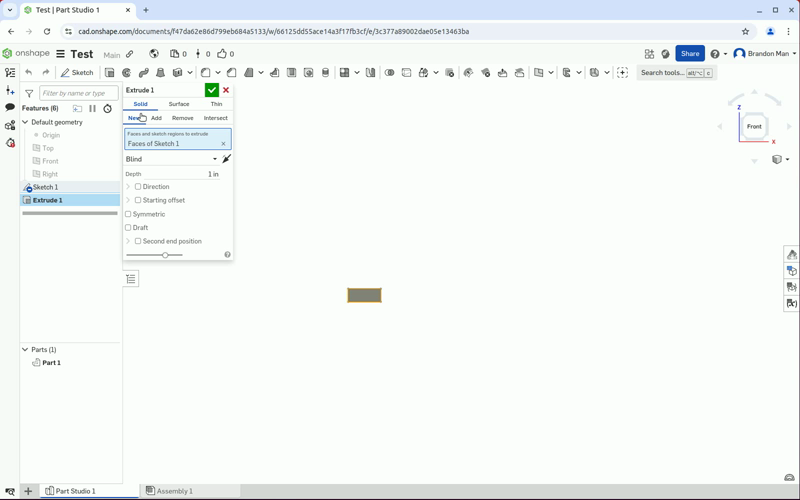
mouse_move(137, 120)
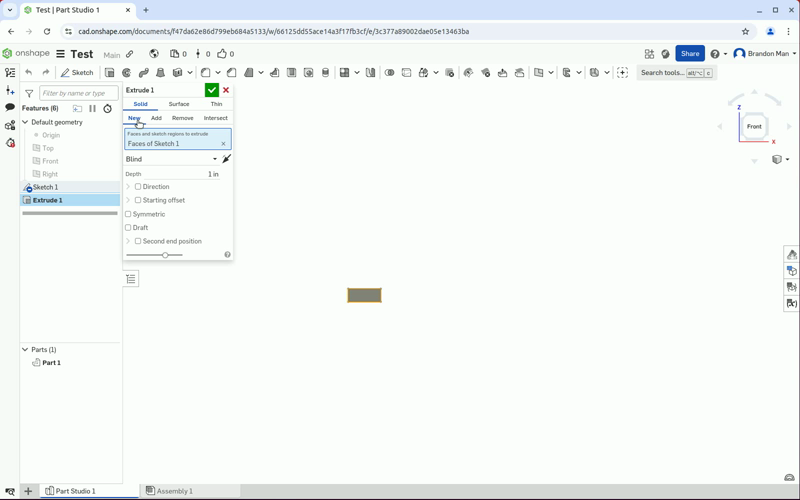
click(137, 120)
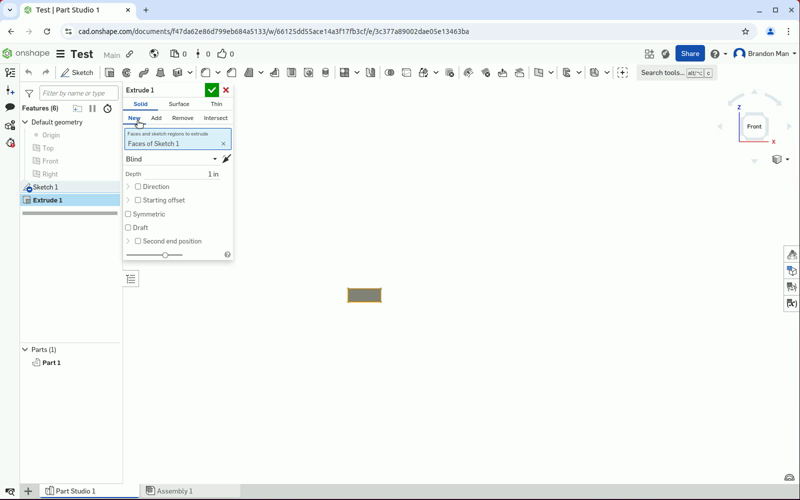
key(tab, 4)
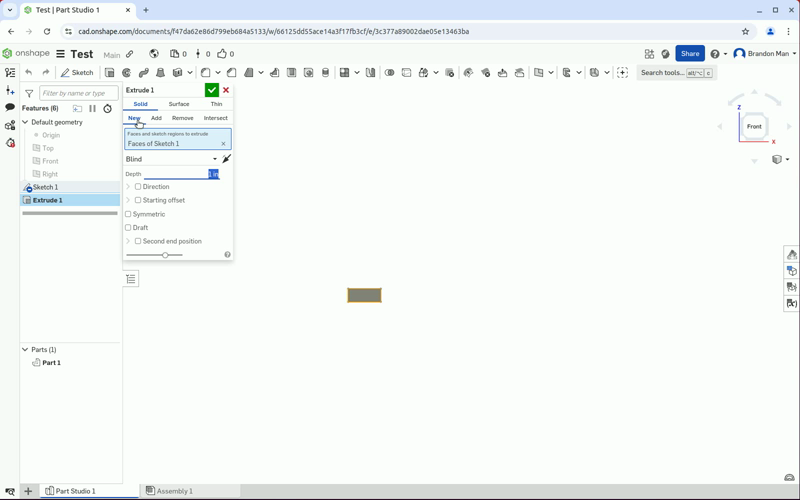
text(13.721)
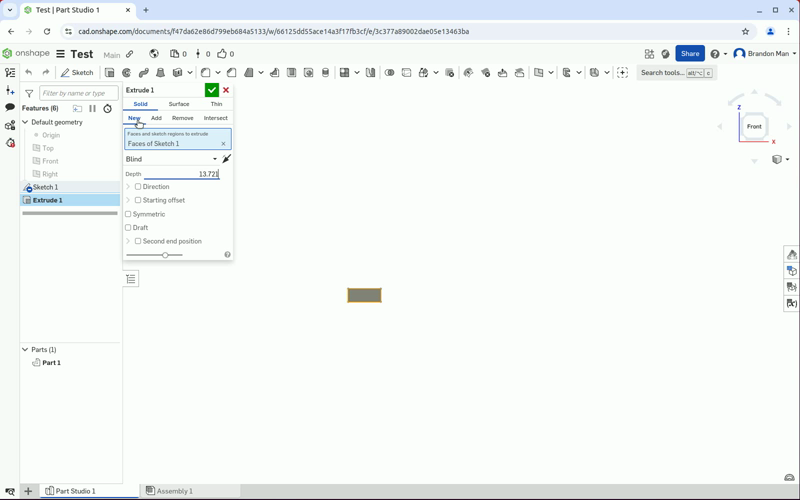
key(enter)
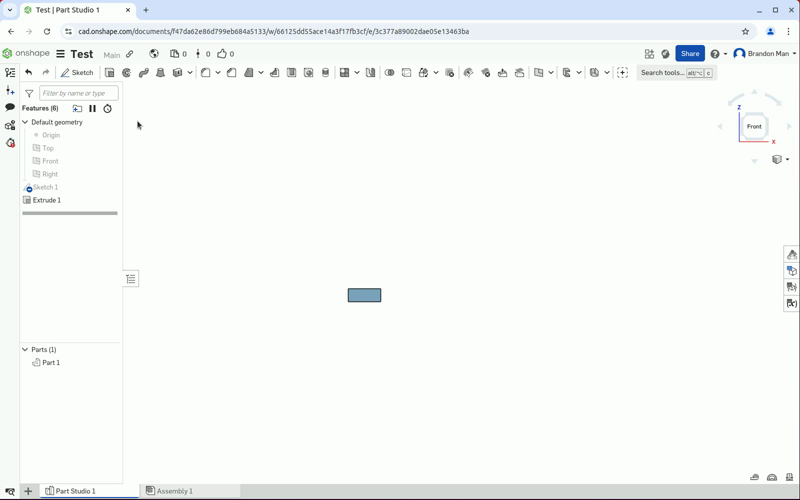
key(shift+h)
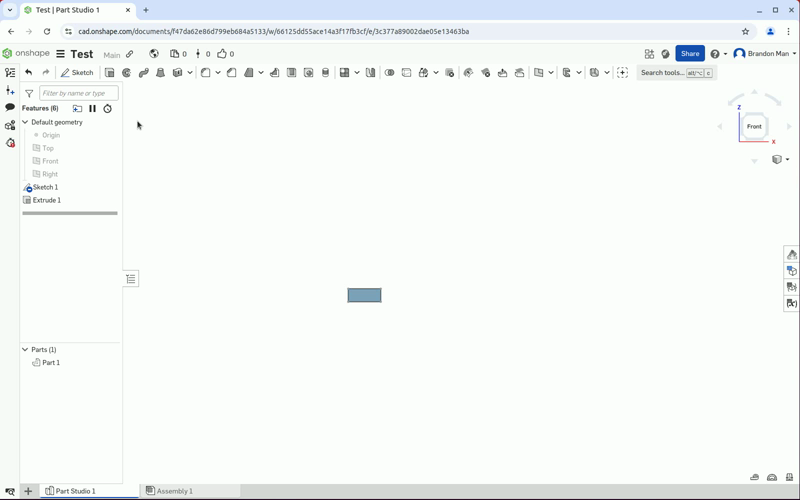
key(shift+h)
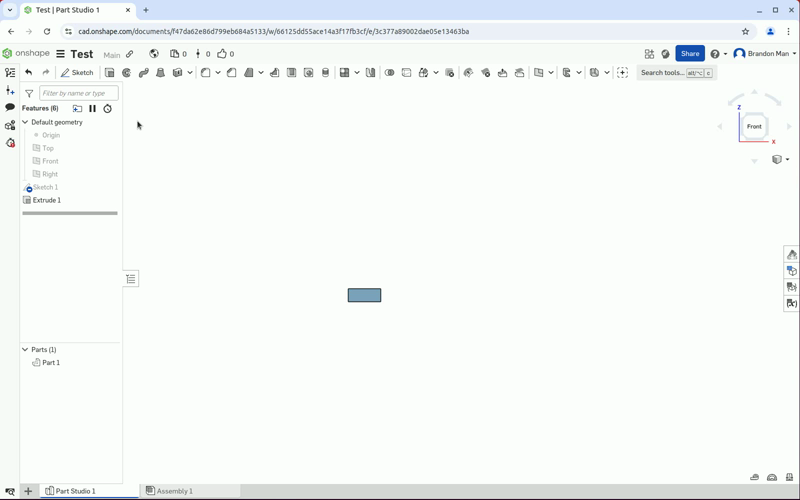
mouse_move(73, 189)
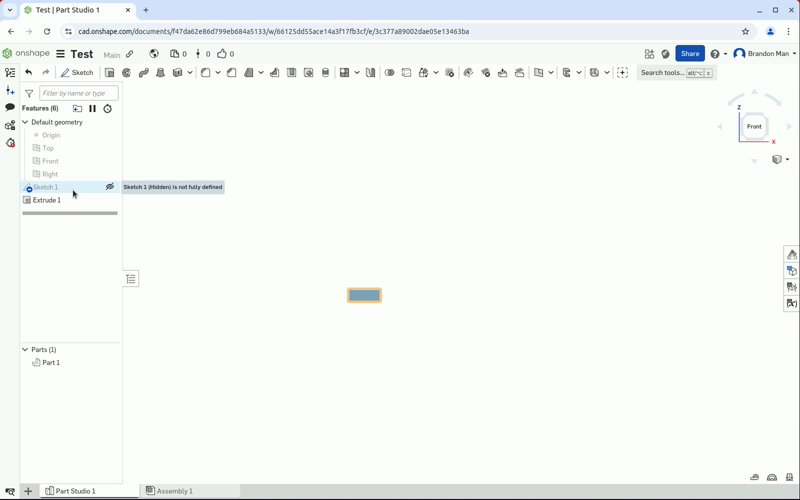
click(73, 189)
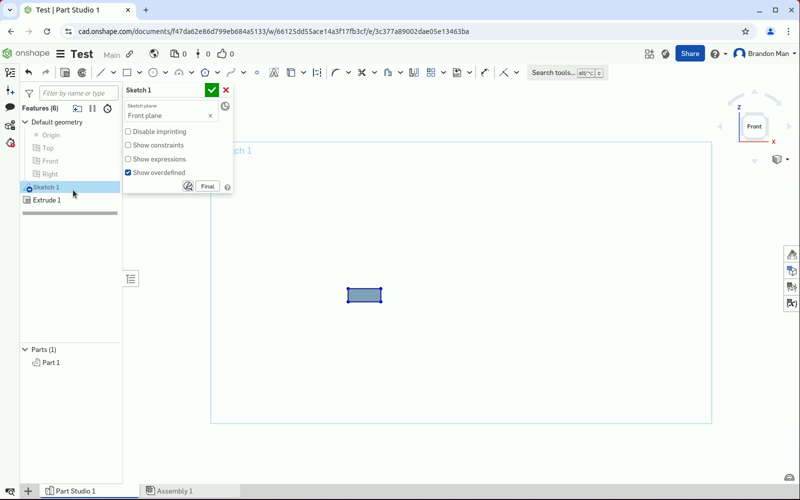
mouse_move(229, 92)
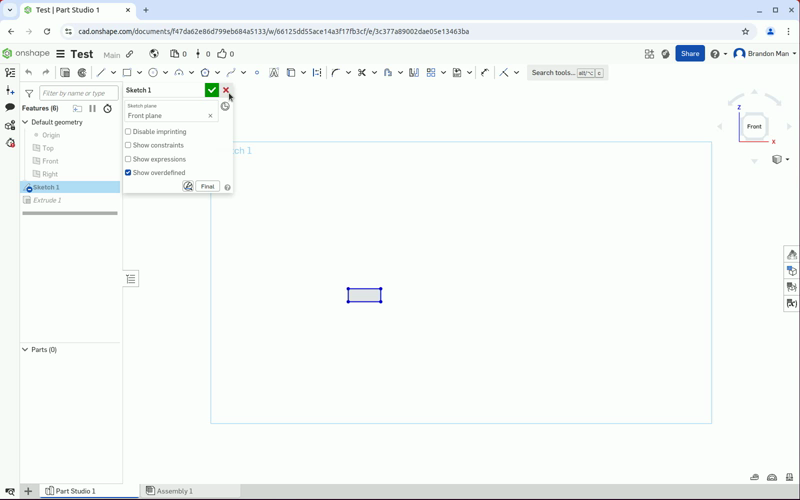
click(229, 92)
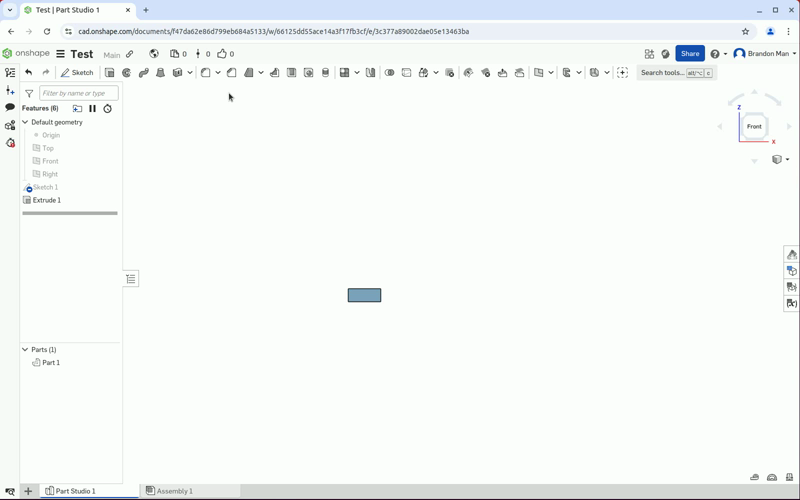
mouse_move(541, 75)
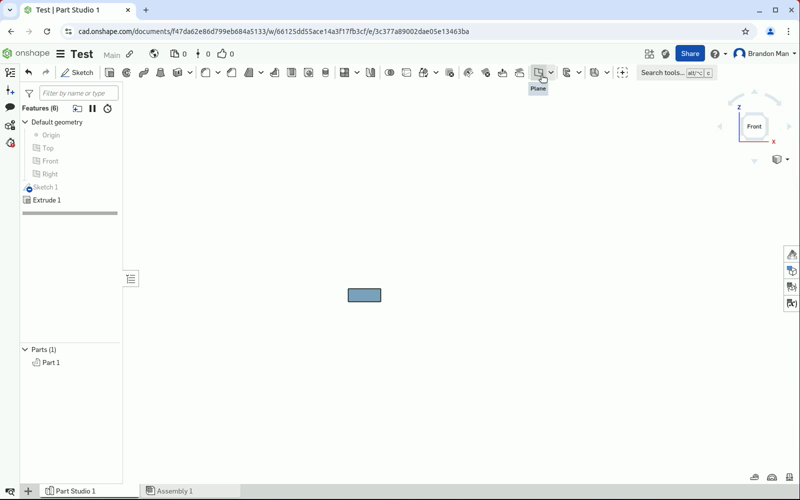
click(541, 75)
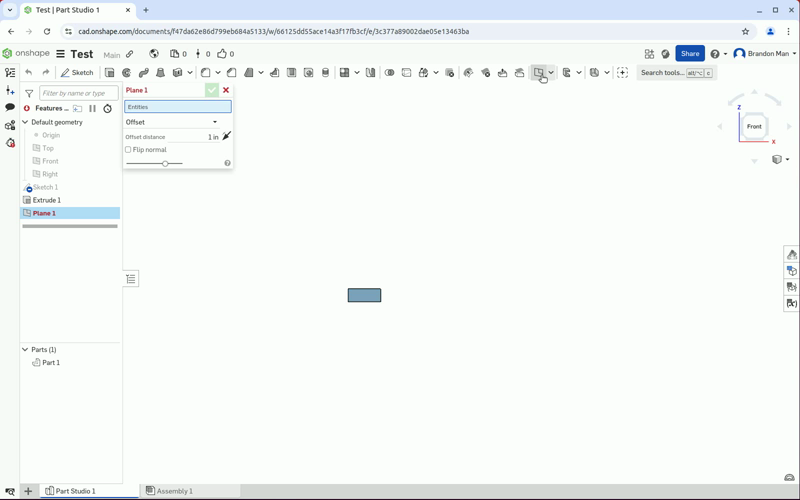
mouse_move(73, 163)
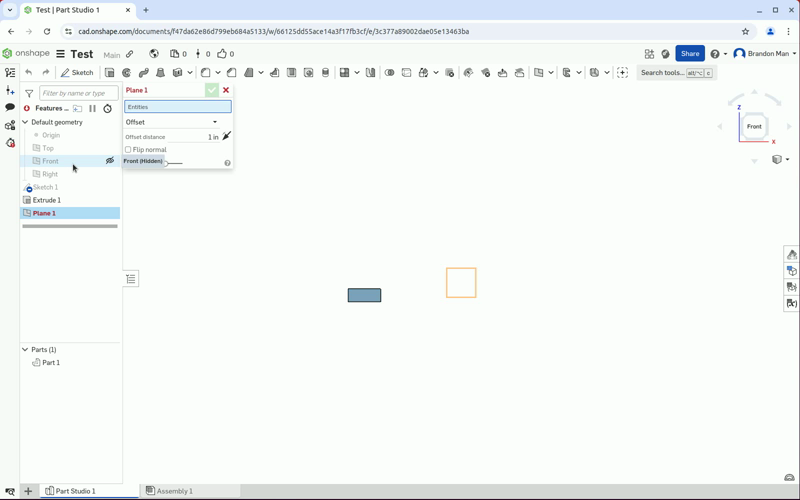
click(73, 163)
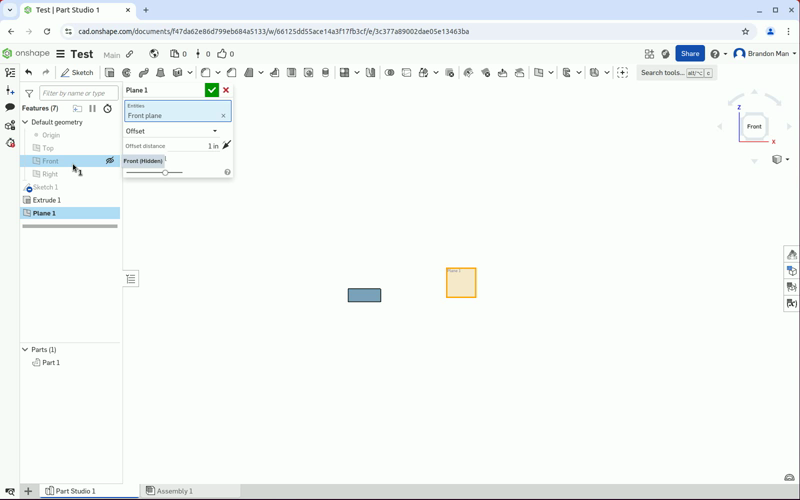
key(tab, 2)
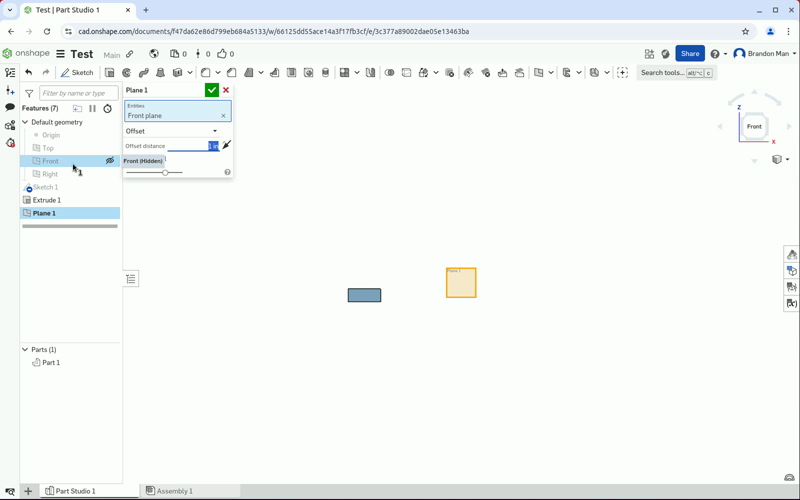
text(13.711)
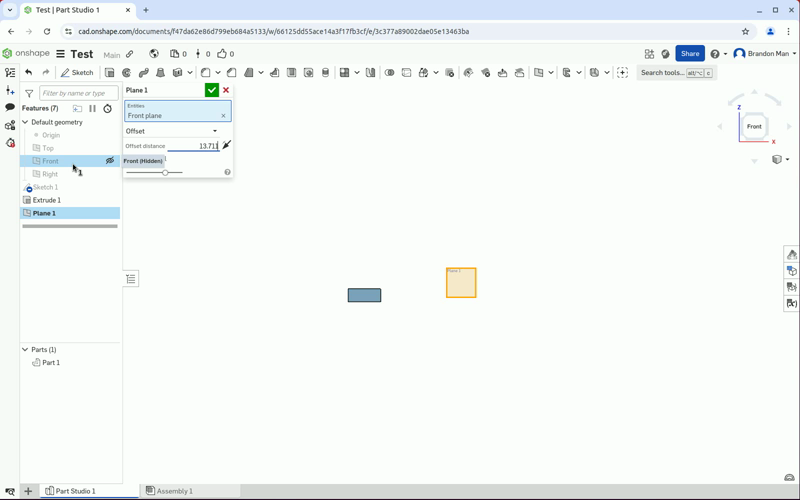
key(enter, 2)
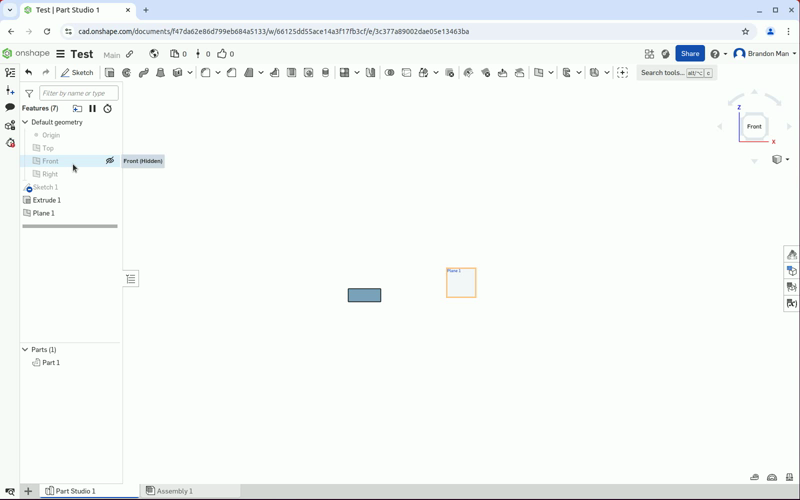
key(shift+s)
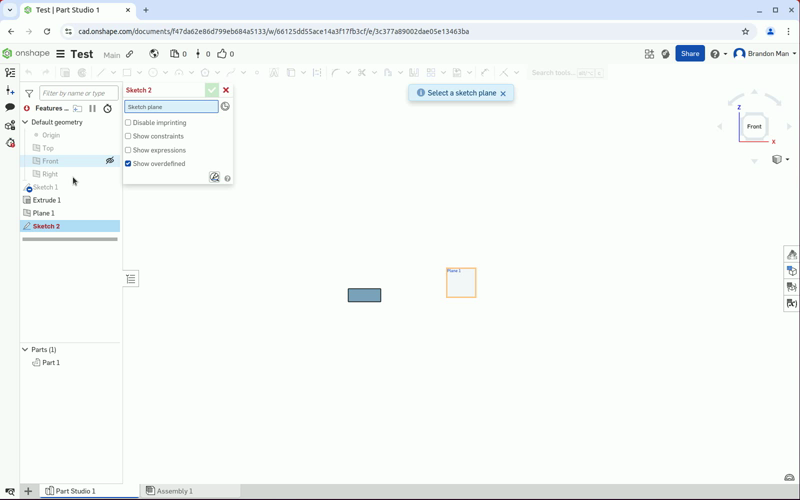
mouse_move(73, 215)
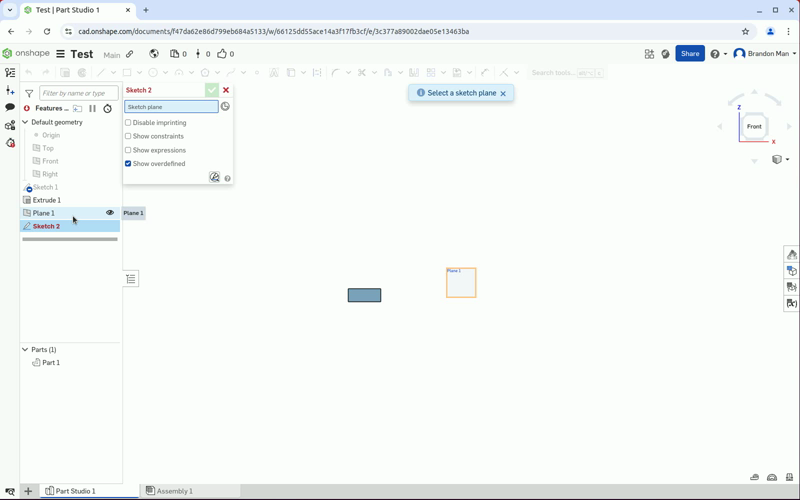
click(73, 215)
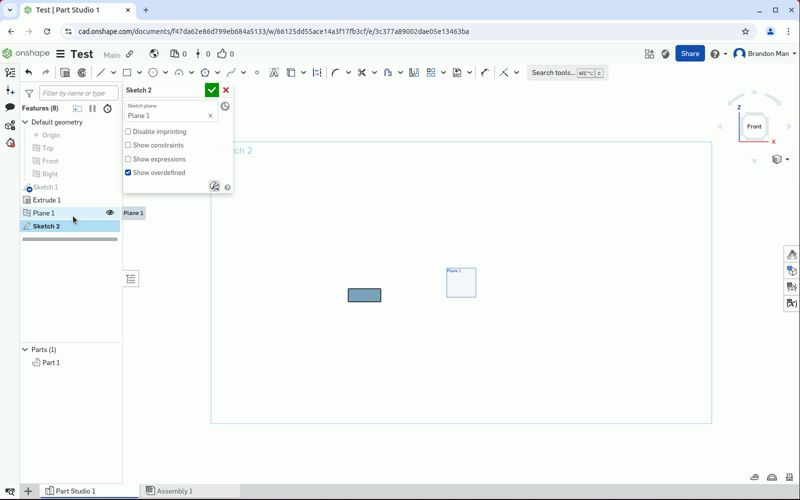
mouse_move(73, 352)
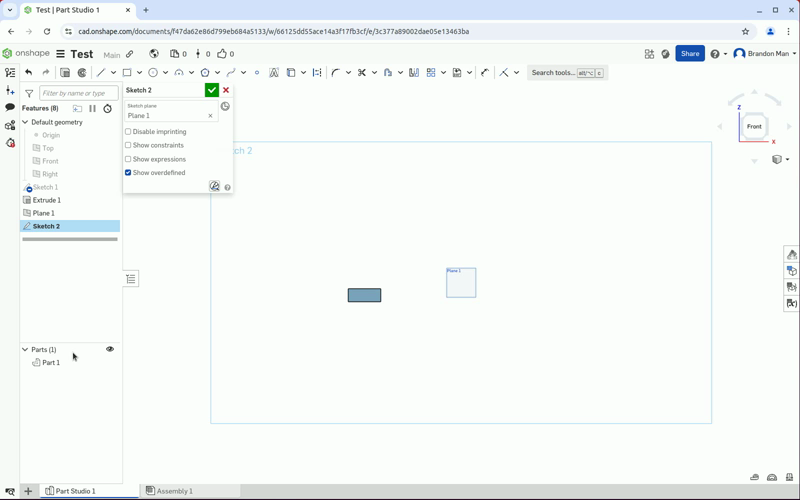
key(y)
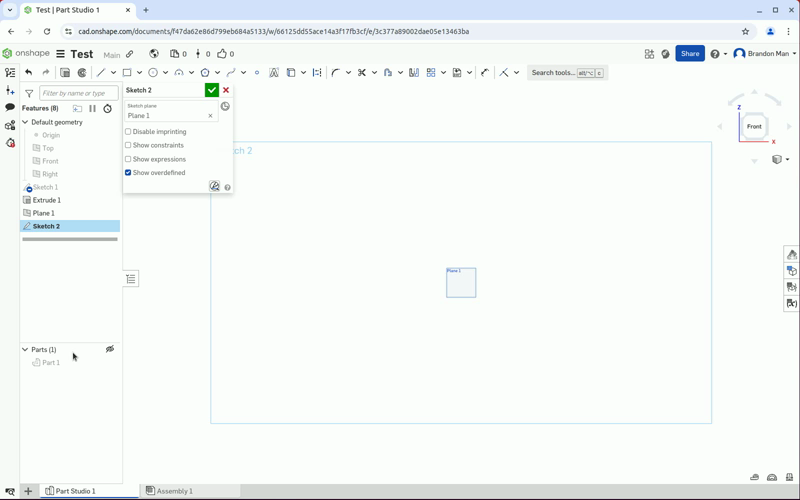
key(c)
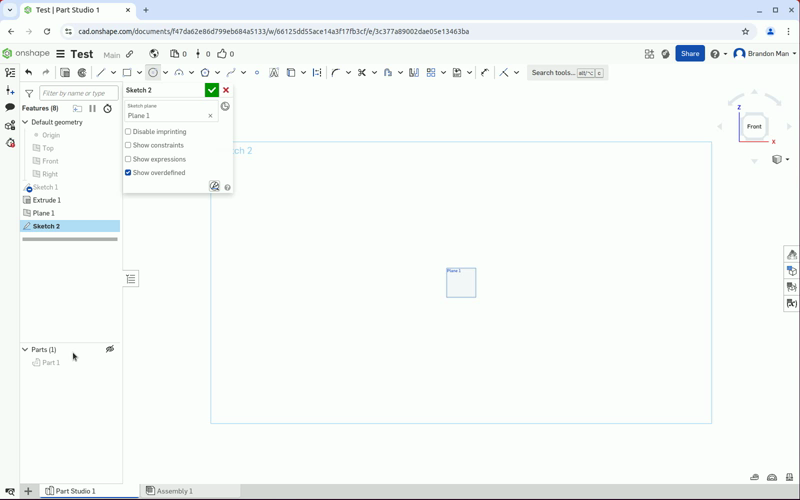
key_down(shift)
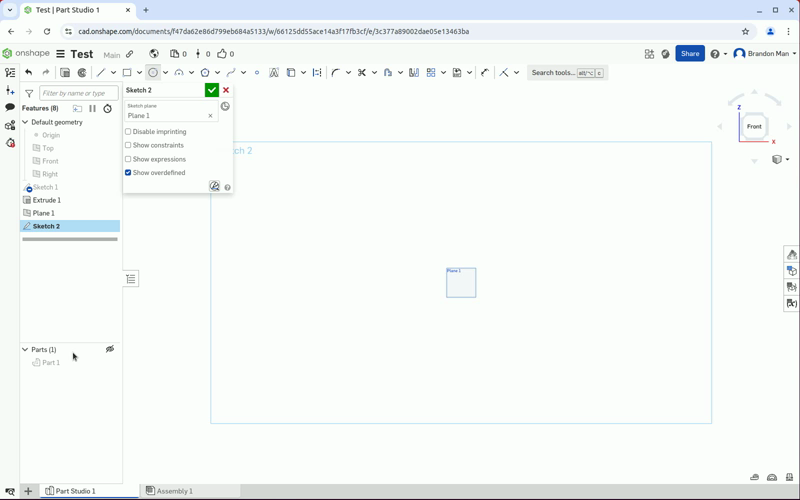
mouse_move(374, 292)
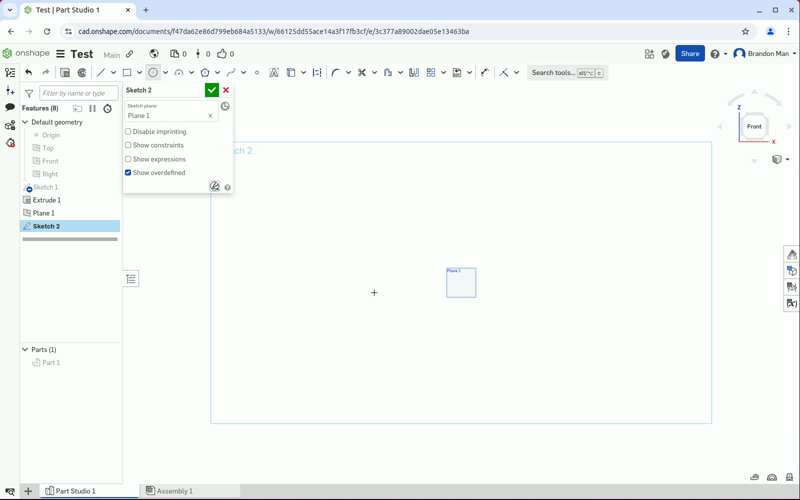
click(374, 292)
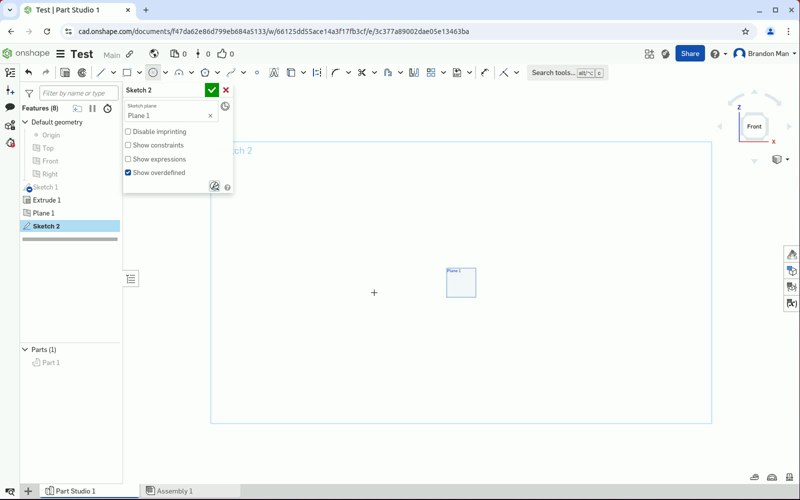
key_up(shift)
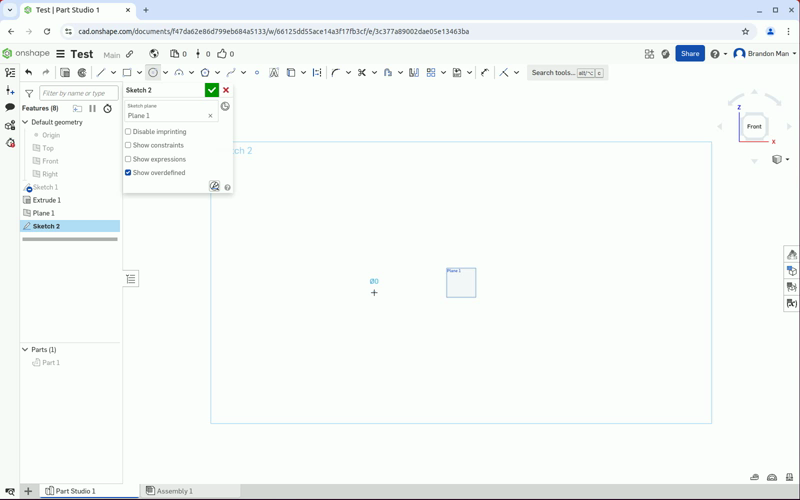
mouse_move(376, 292)
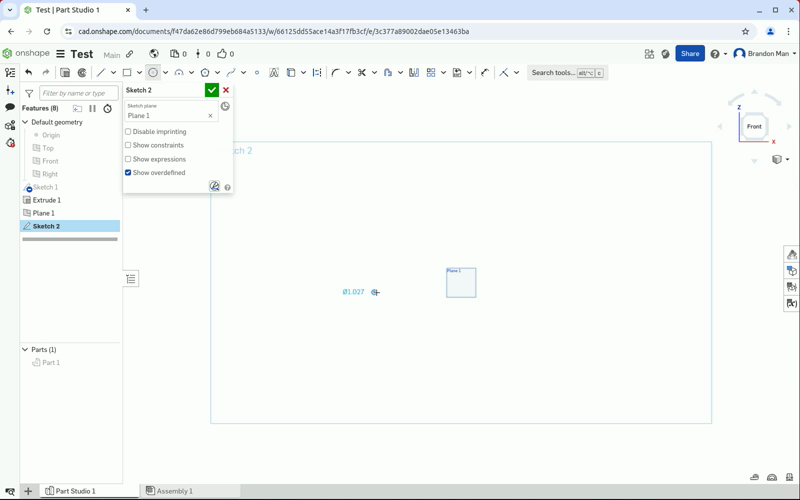
scroll(6)
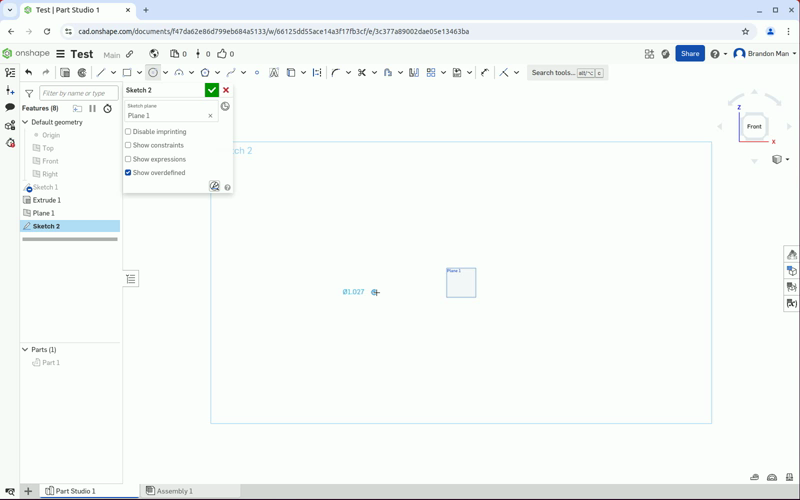
scroll(6)
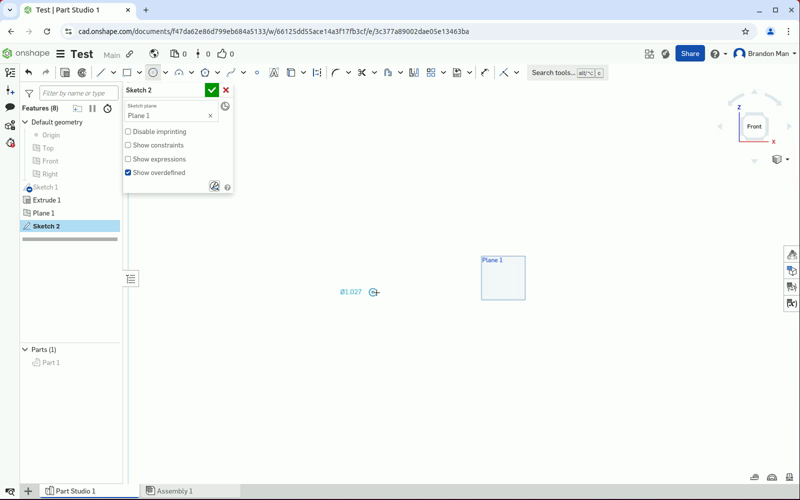
scroll(6)
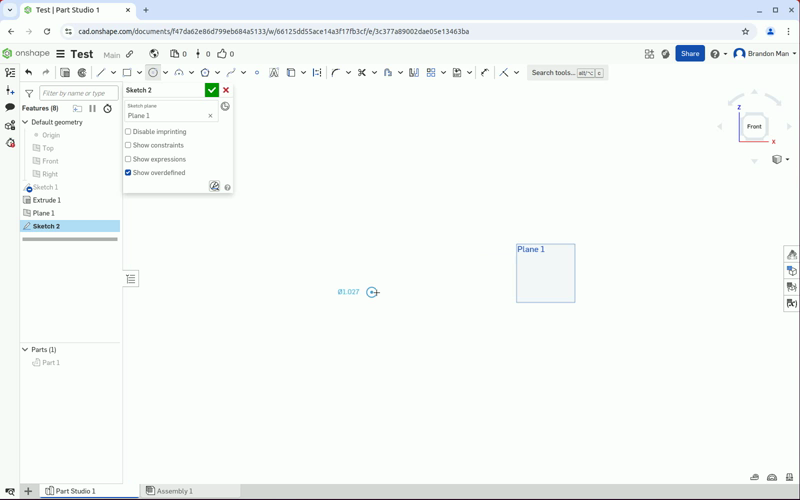
scroll(6)
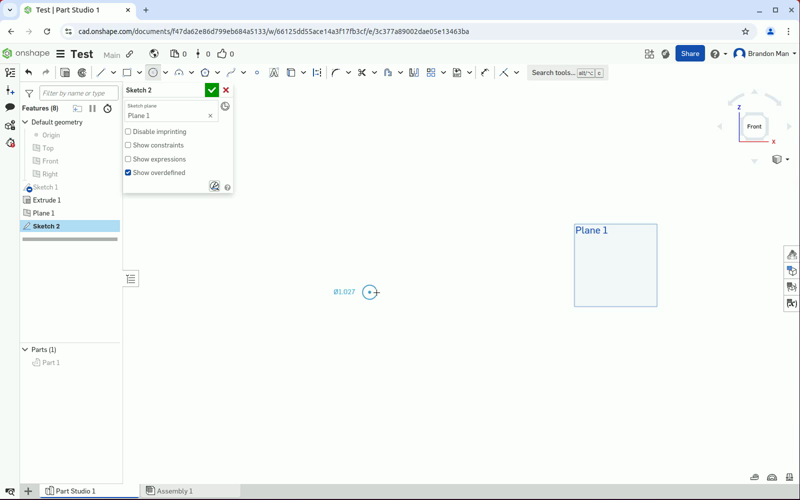
scroll(6)
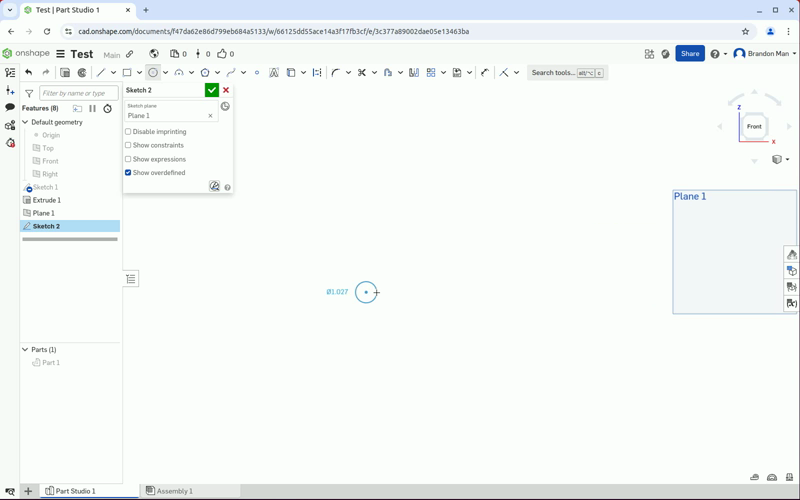
scroll(6)
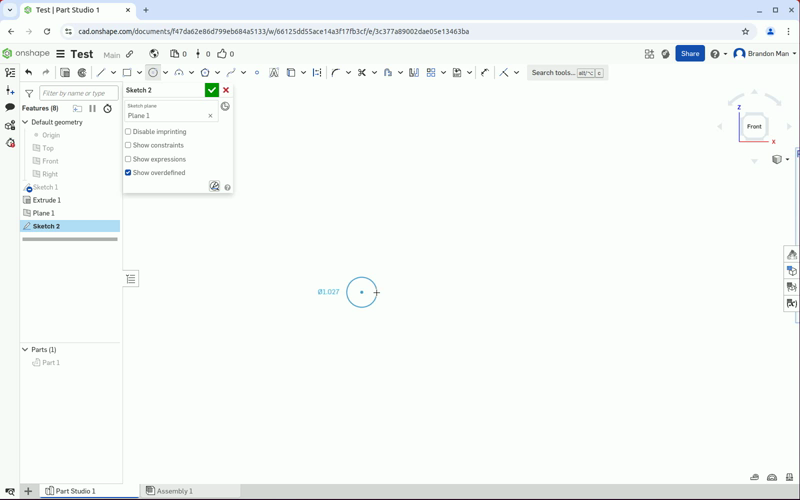
scroll(6)
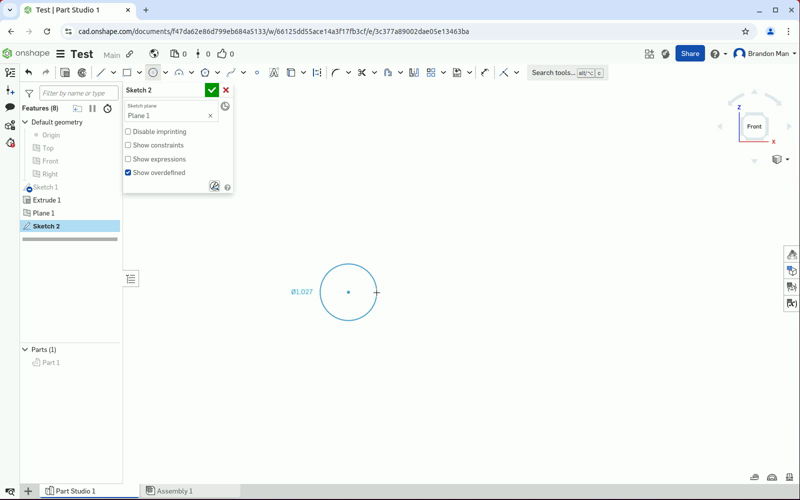
click(376, 292)
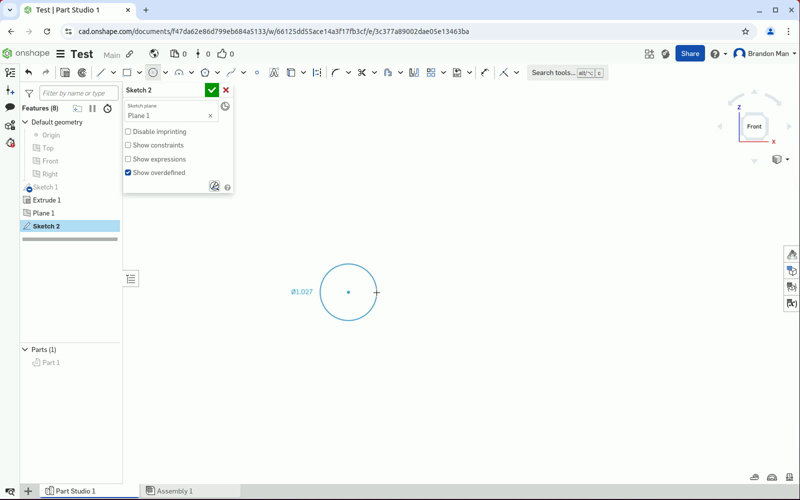
scroll(-6)
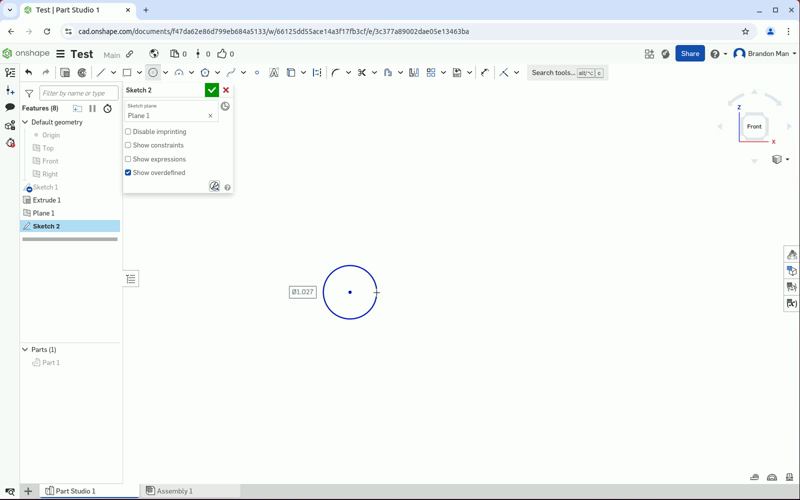
scroll(-6)
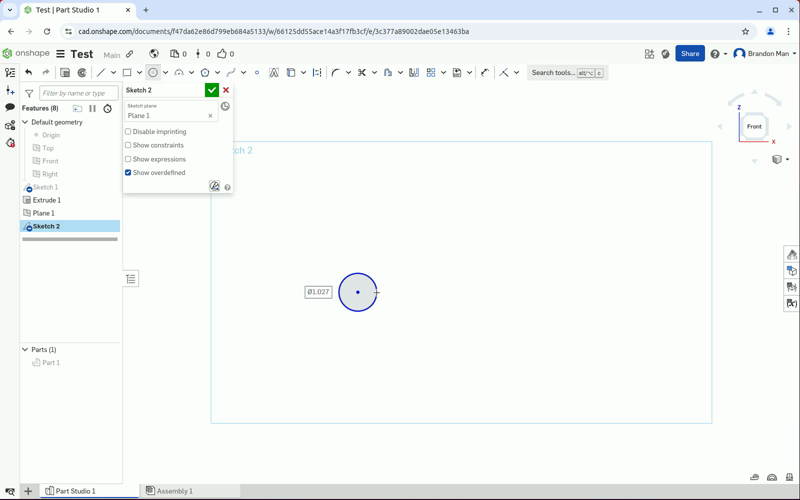
scroll(-6)
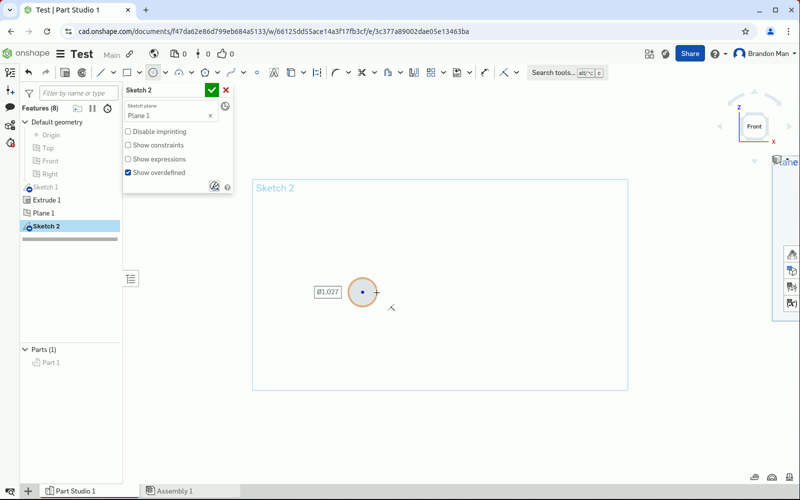
scroll(-6)
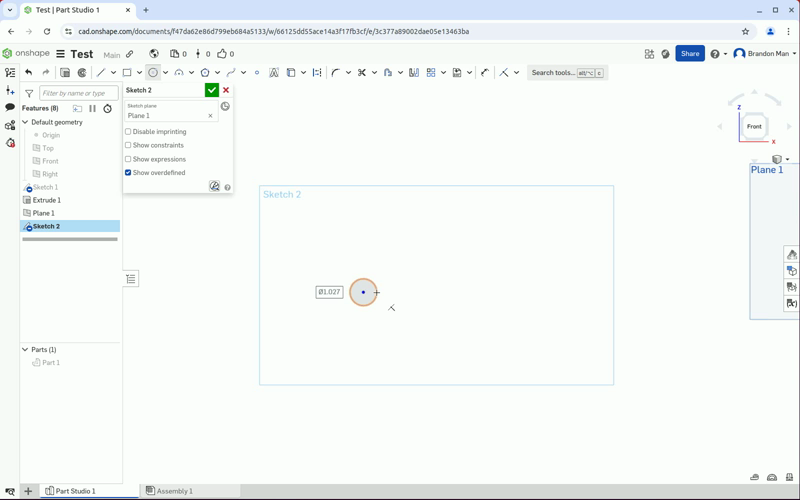
scroll(-6)
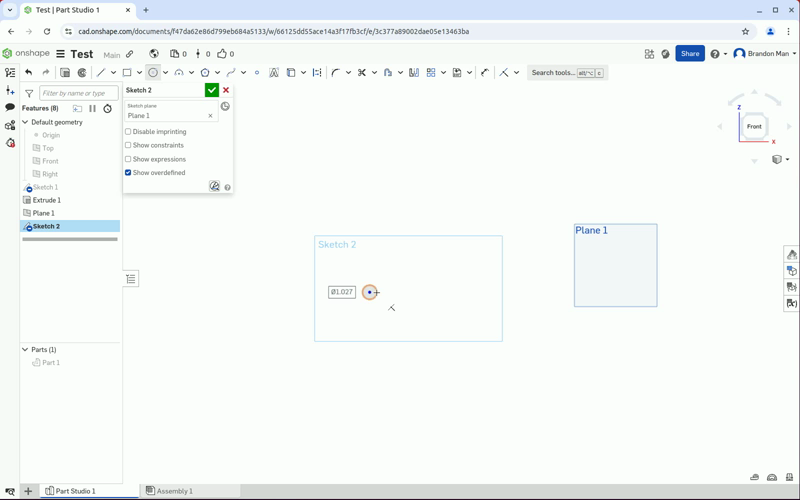
scroll(-6)
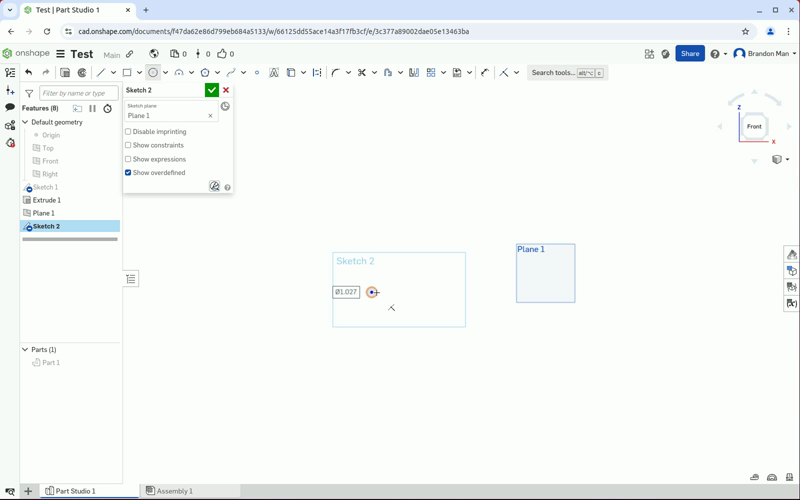
scroll(-6)
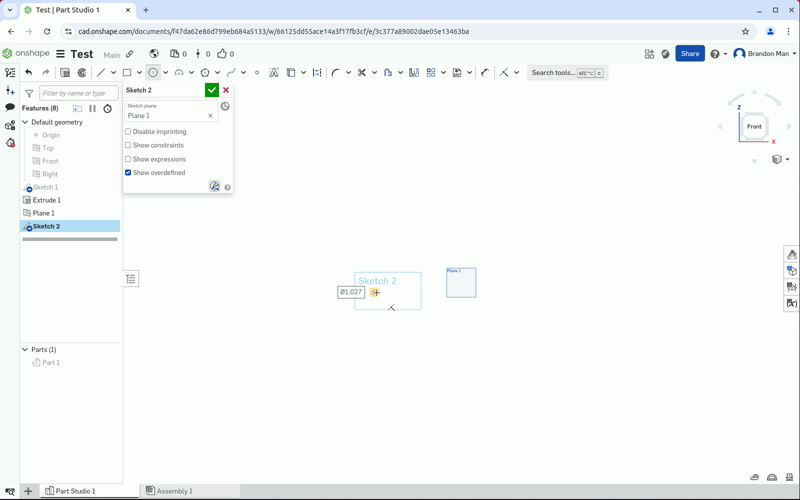
key(esc)
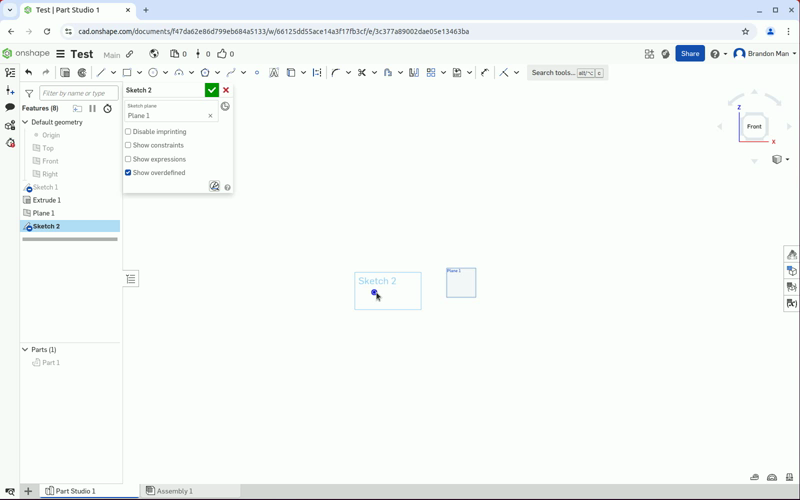
mouse_move(373, 291)
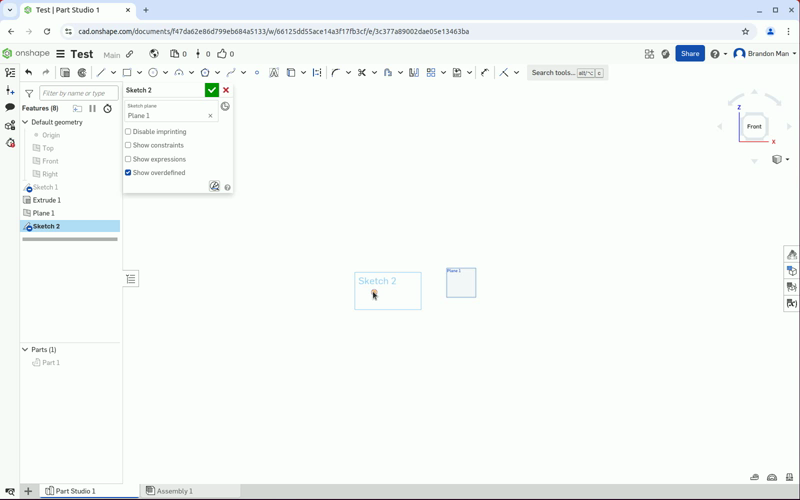
scroll(6)
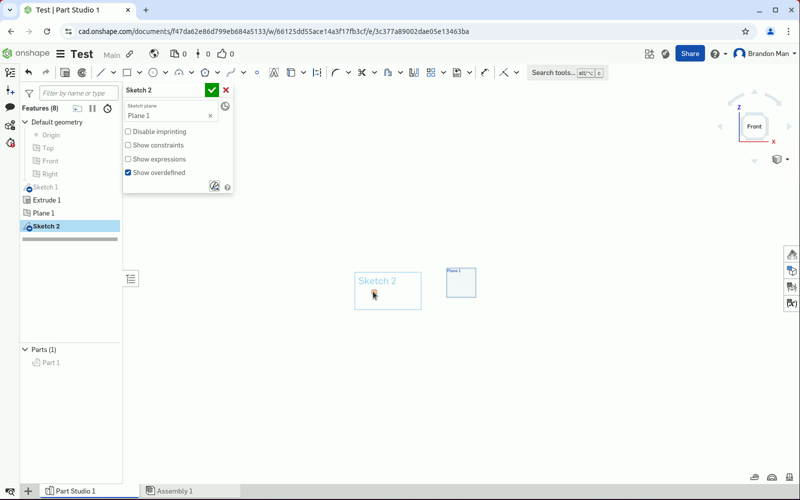
scroll(6)
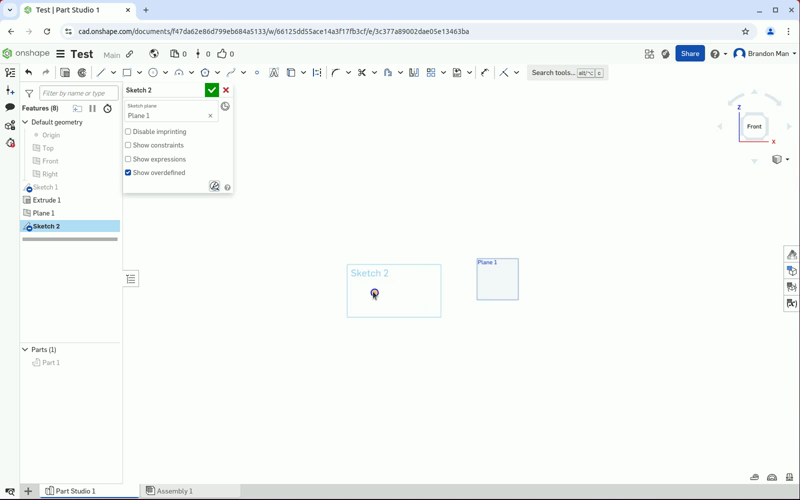
scroll(6)
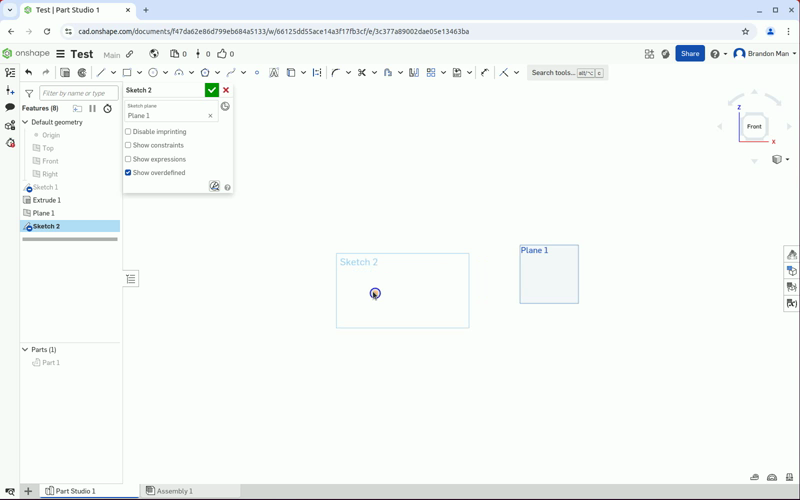
scroll(6)
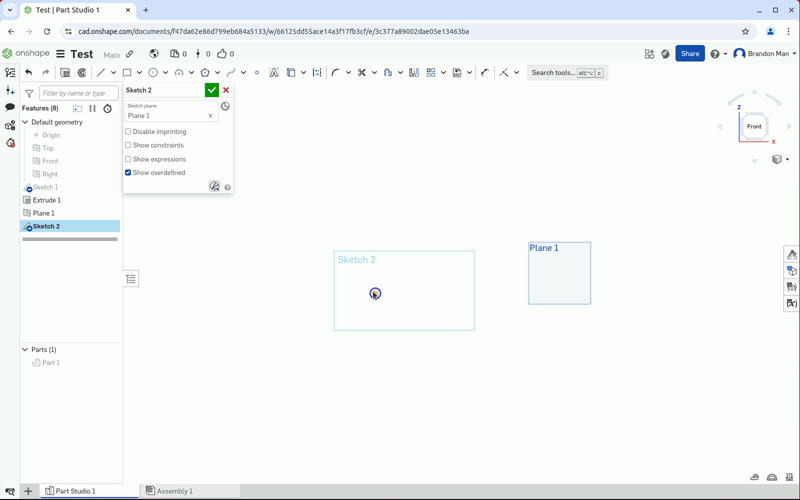
scroll(6)
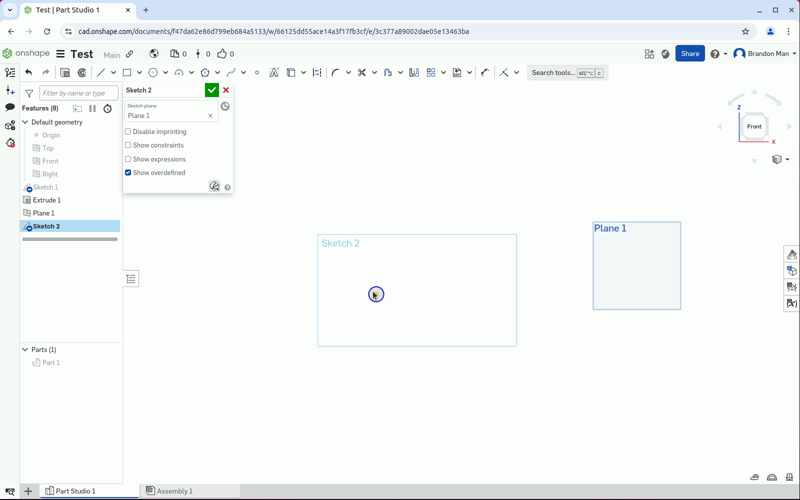
scroll(6)
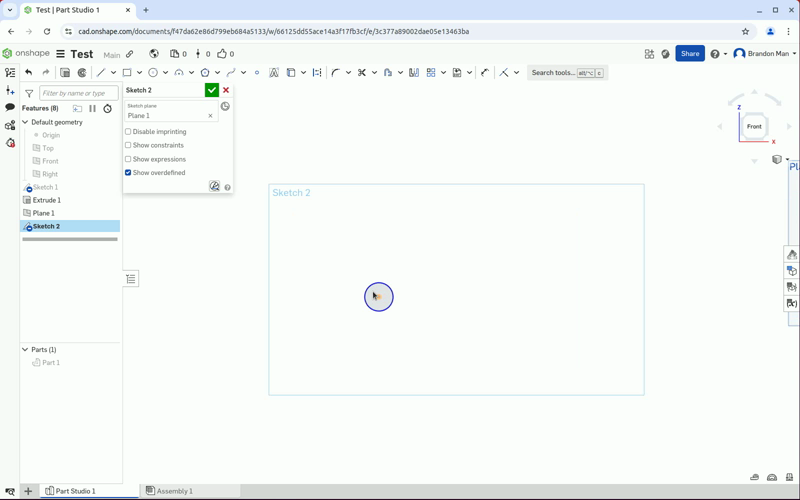
scroll(6)
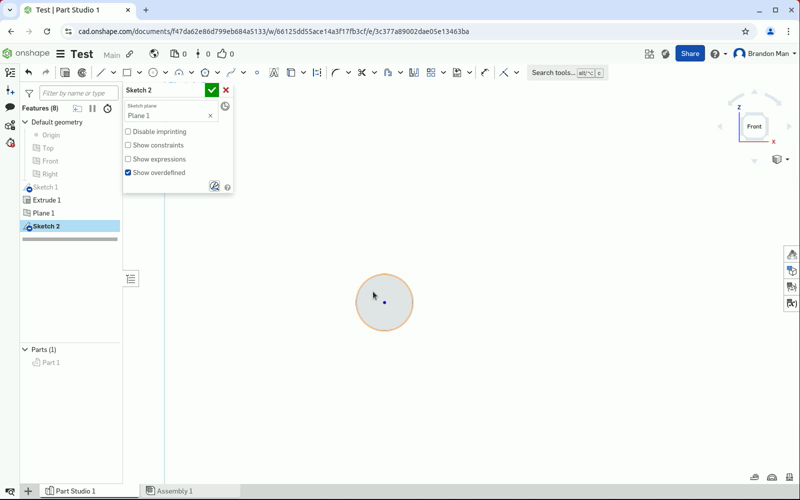
click(373, 291)
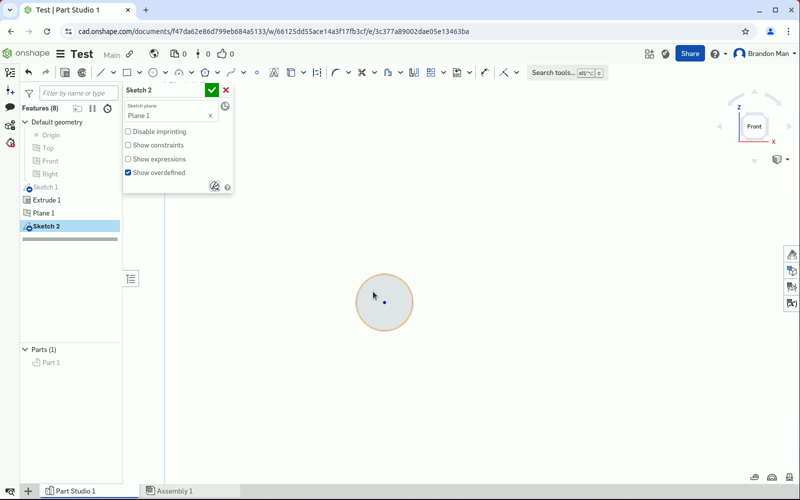
scroll(-6)
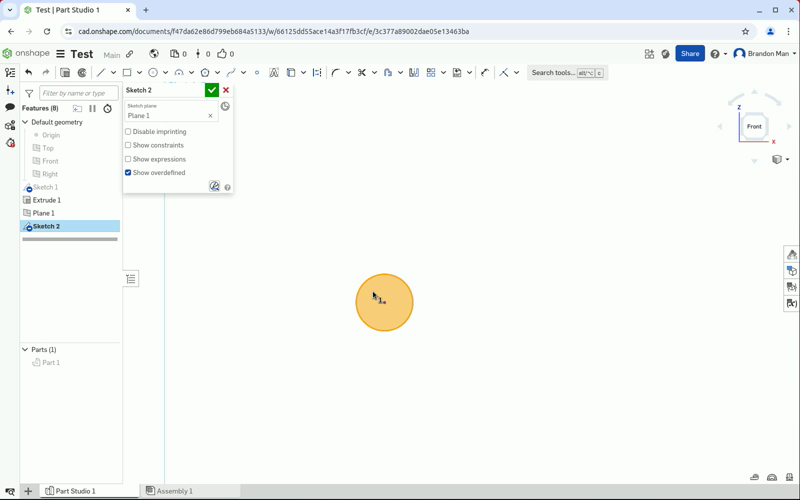
scroll(-6)
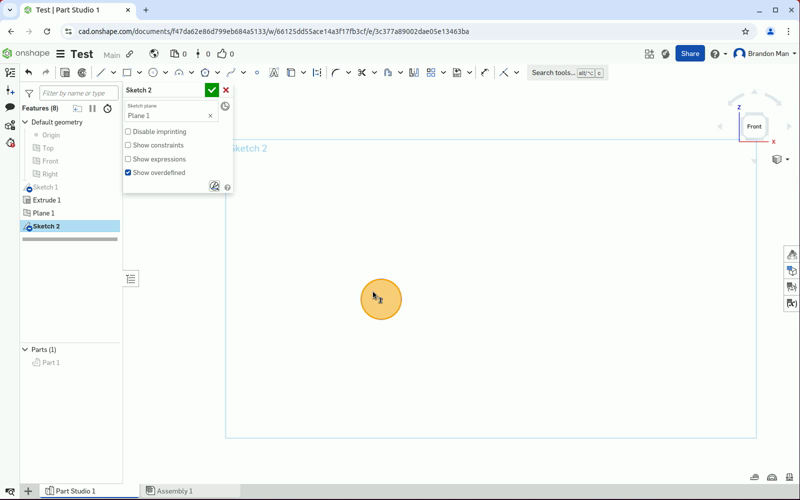
scroll(-6)
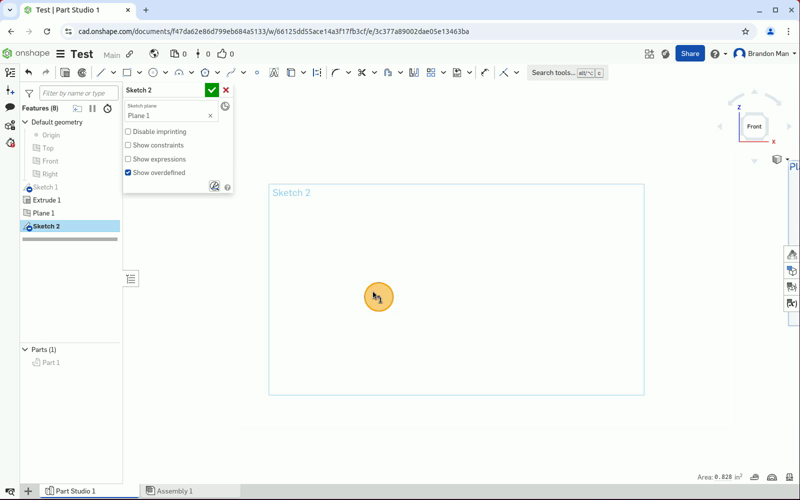
scroll(-6)
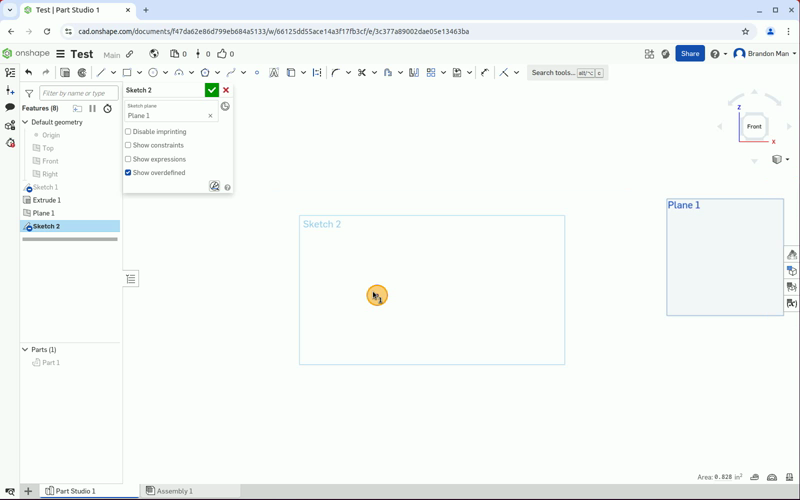
scroll(-6)
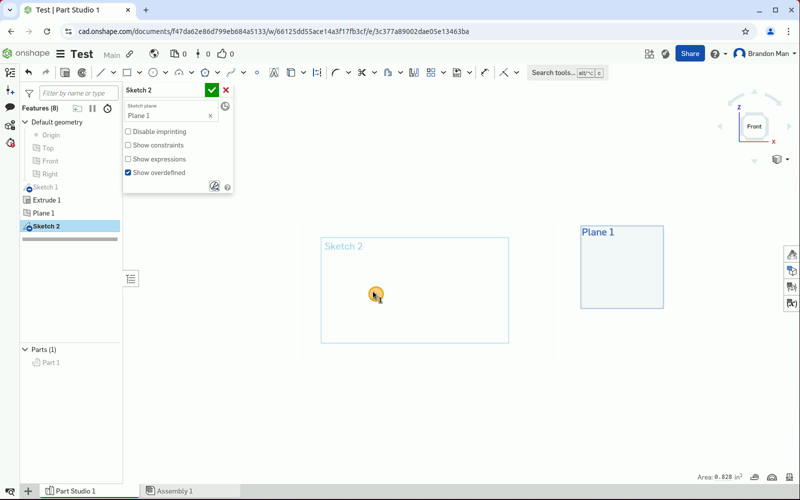
scroll(-6)
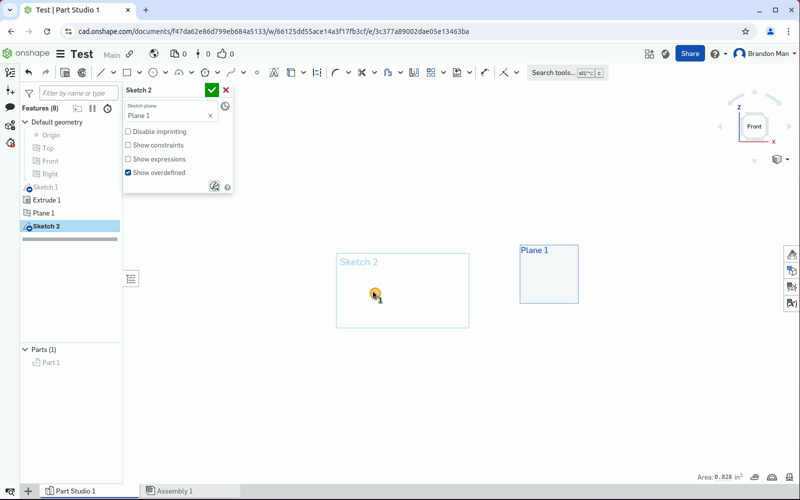
scroll(-6)
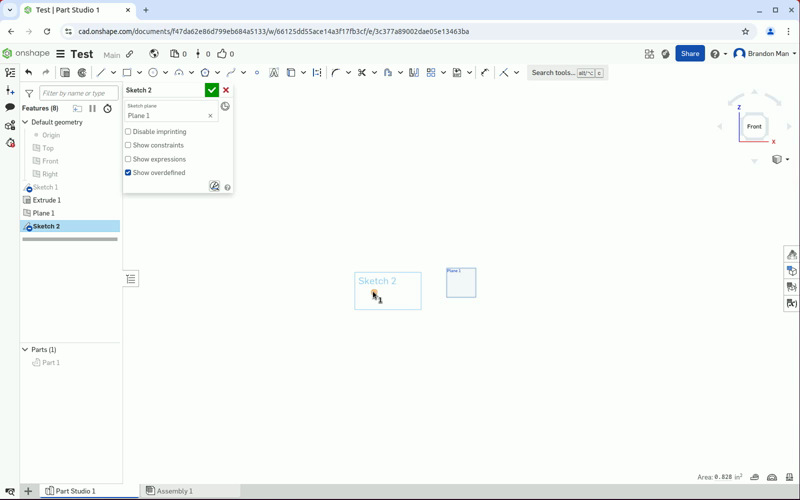
mouse_move(73, 352)
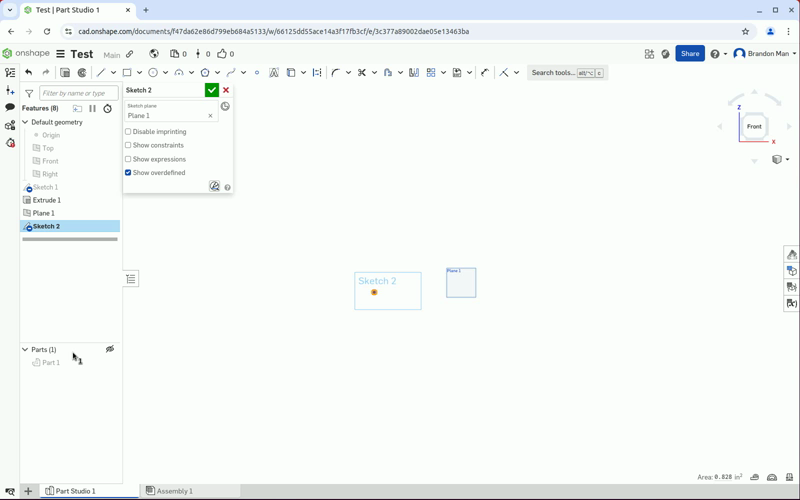
key(shift+y)
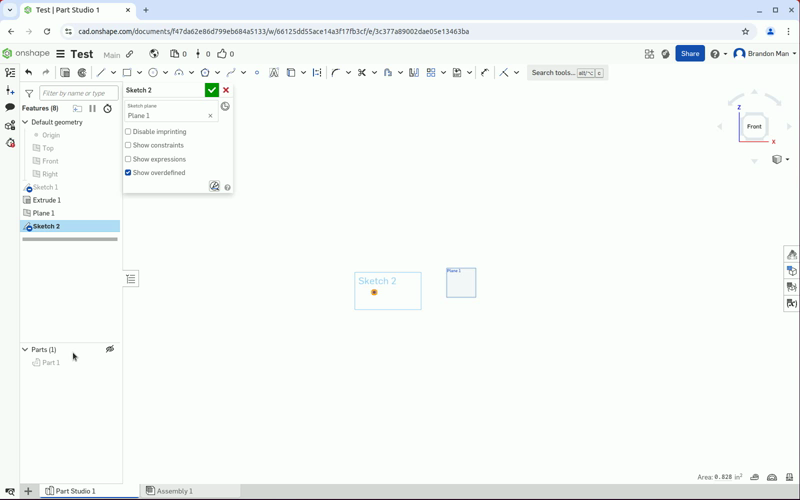
key(shift+e)
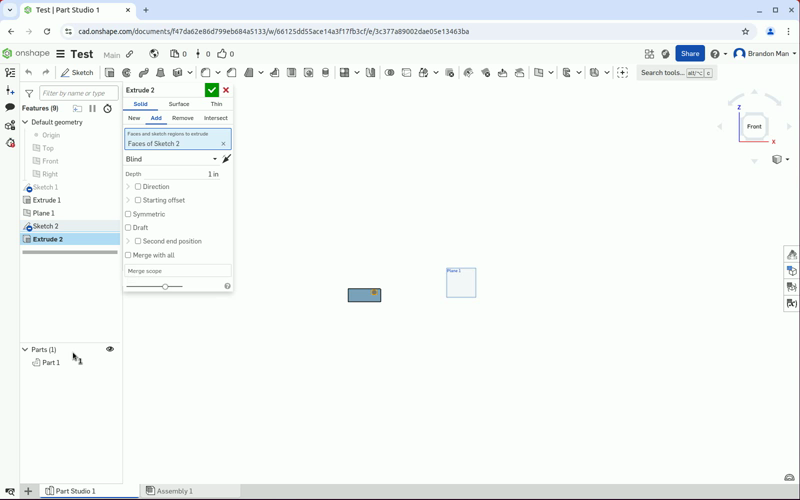
mouse_move(143, 106)
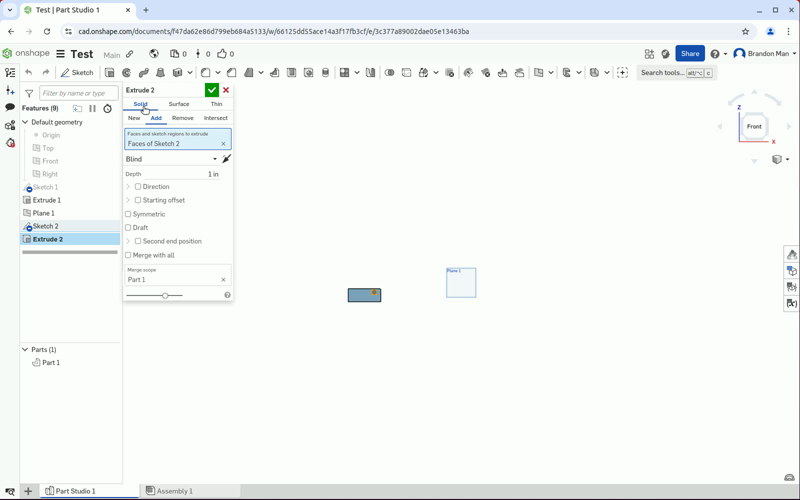
click(143, 106)
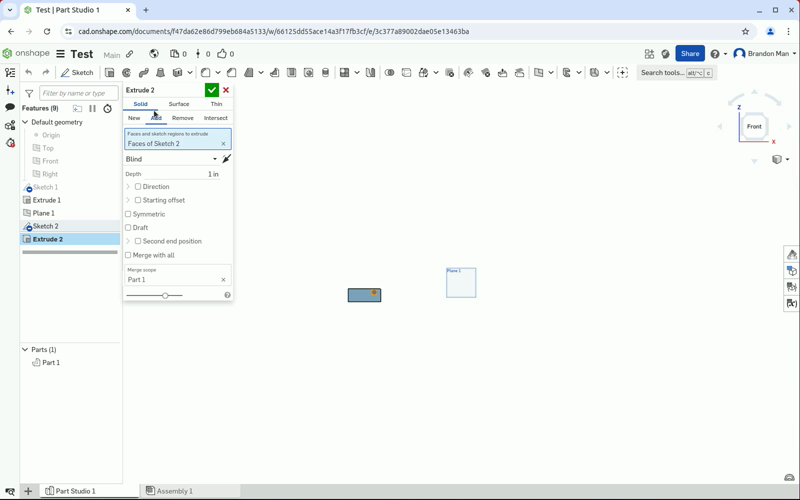
mouse_move(186, 120)
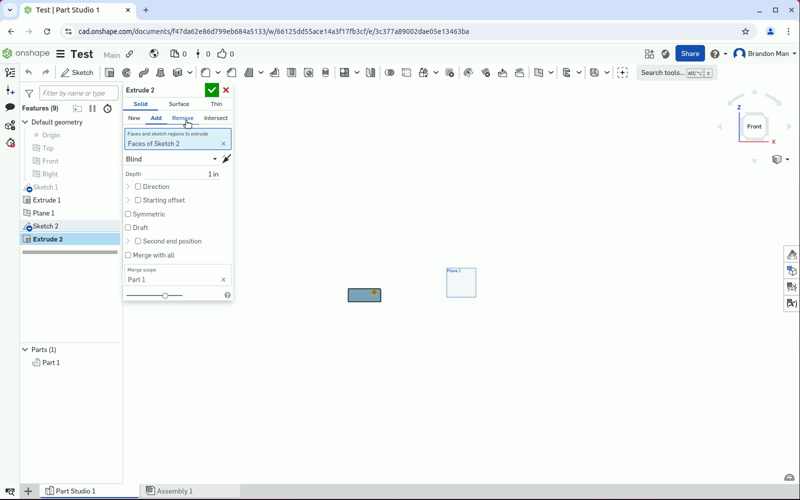
click(186, 120)
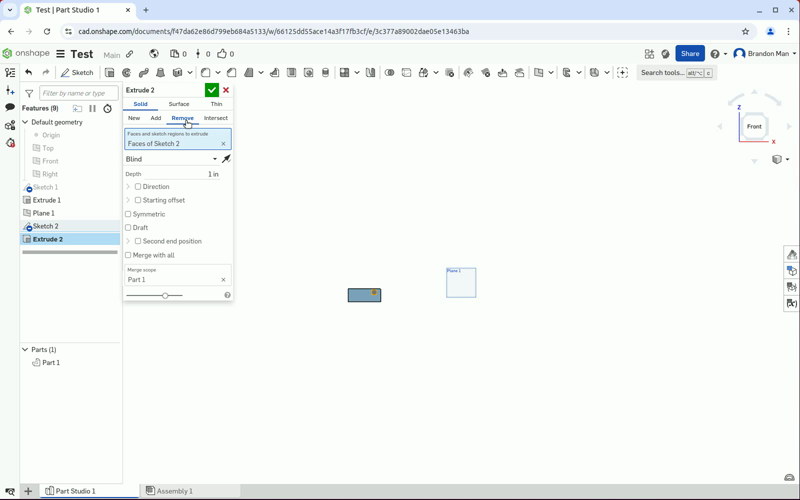
key(tab, 4)
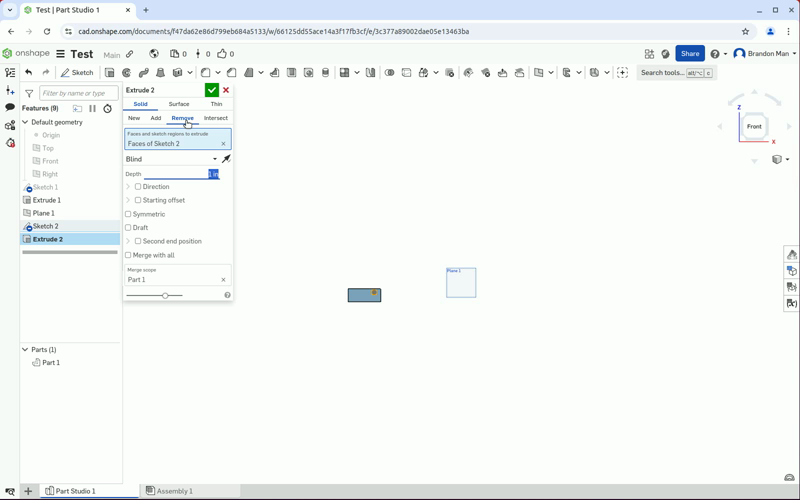
text(5.296)
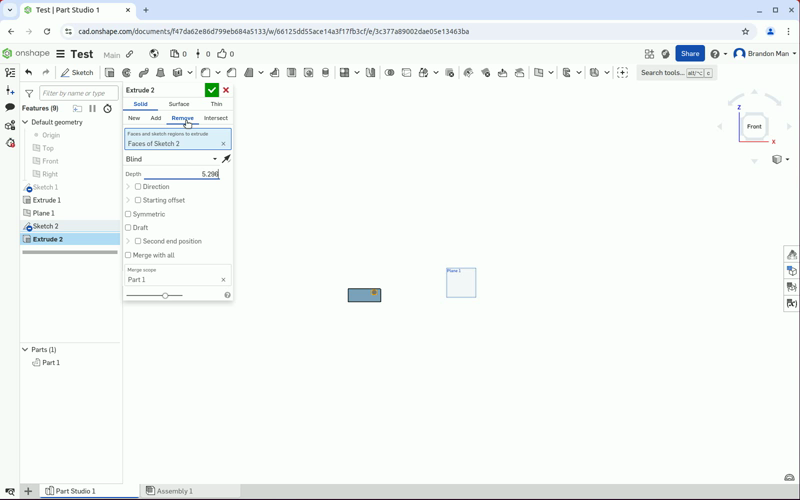
key(tab, 6)
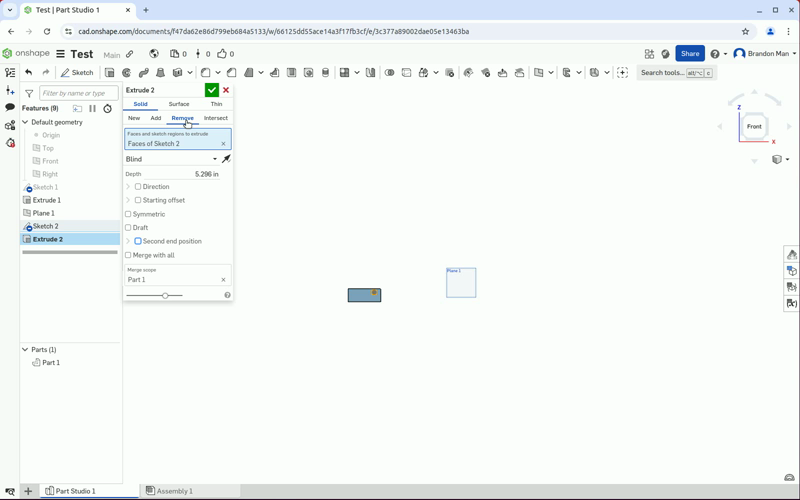
key(space)
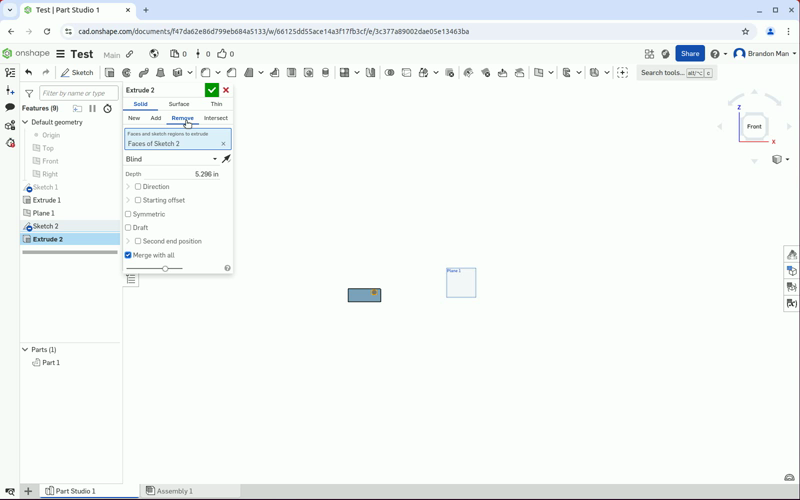
key(enter)
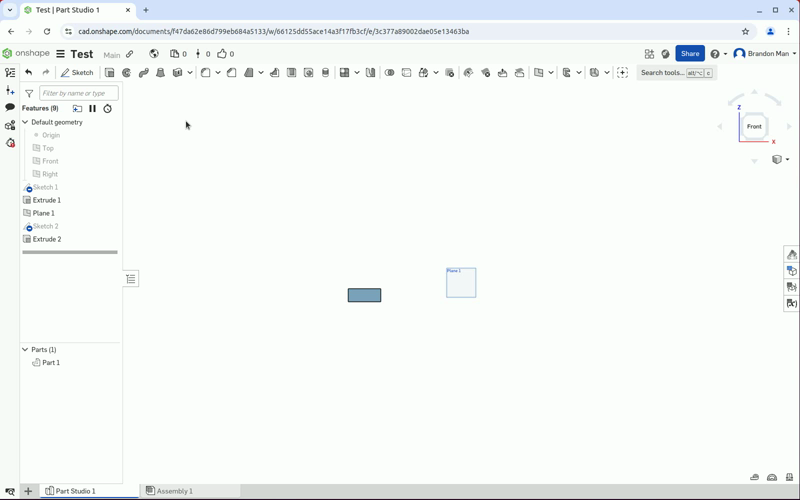
key(shift+h)
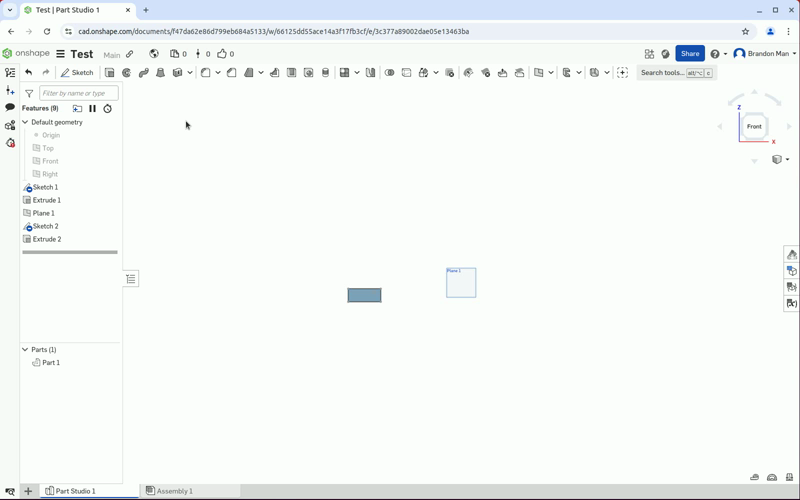
key(shift+h)
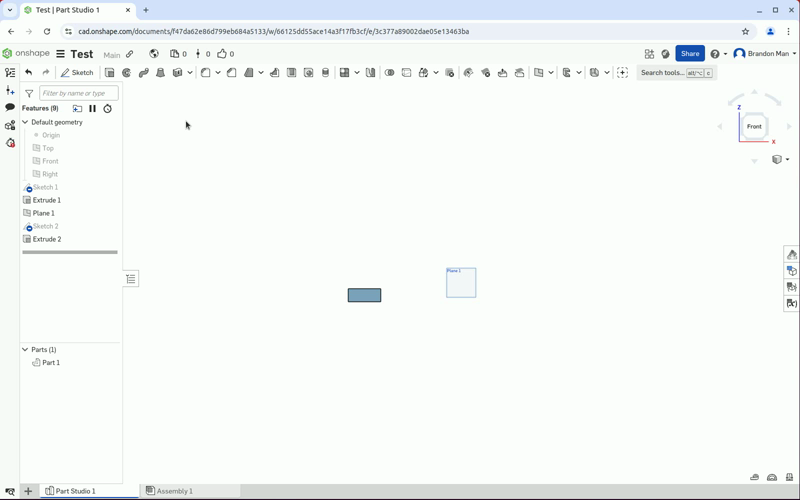
mouse_move(73, 189)
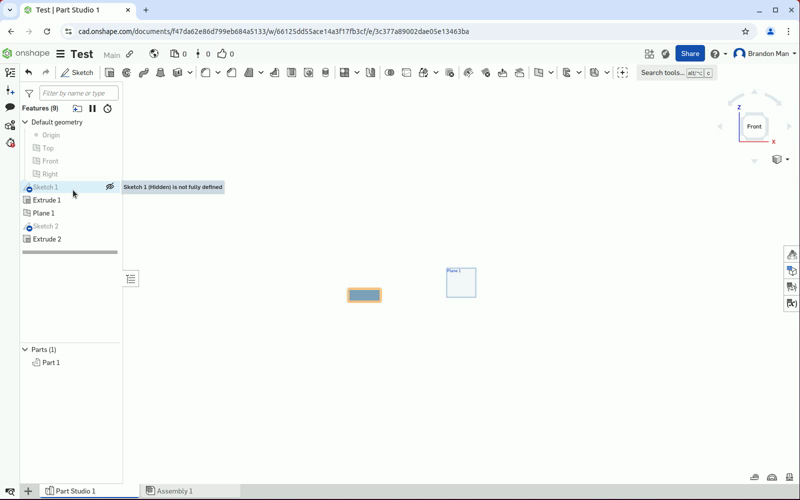
click(73, 189)
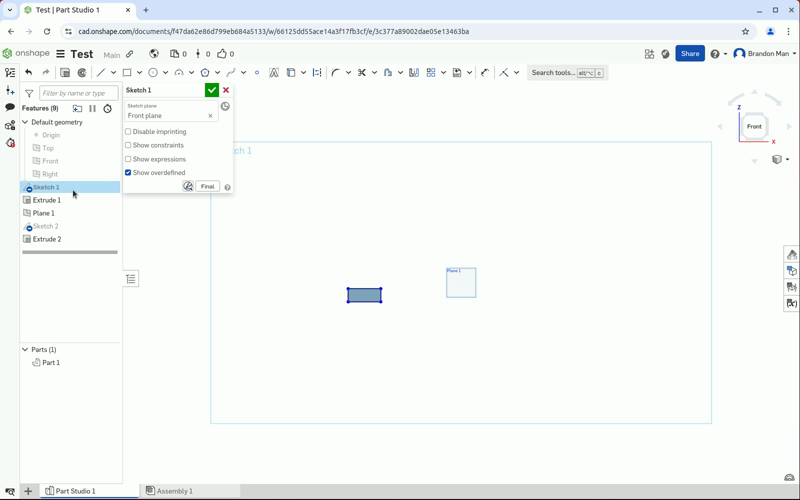
mouse_move(229, 92)
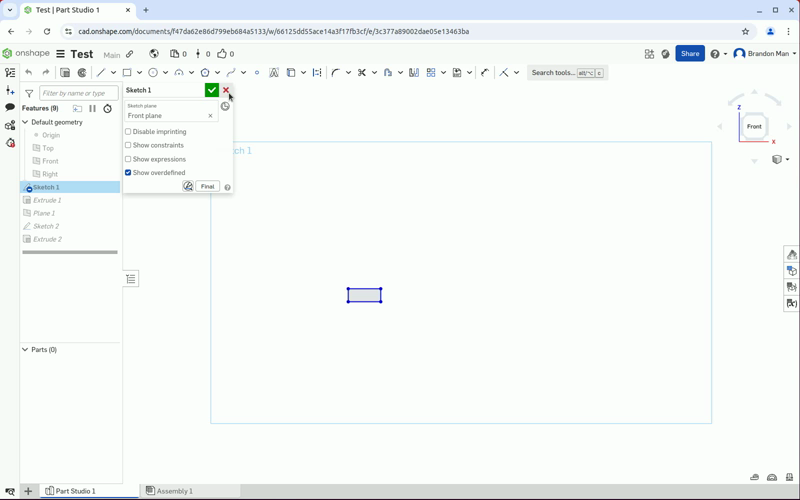
click(229, 92)
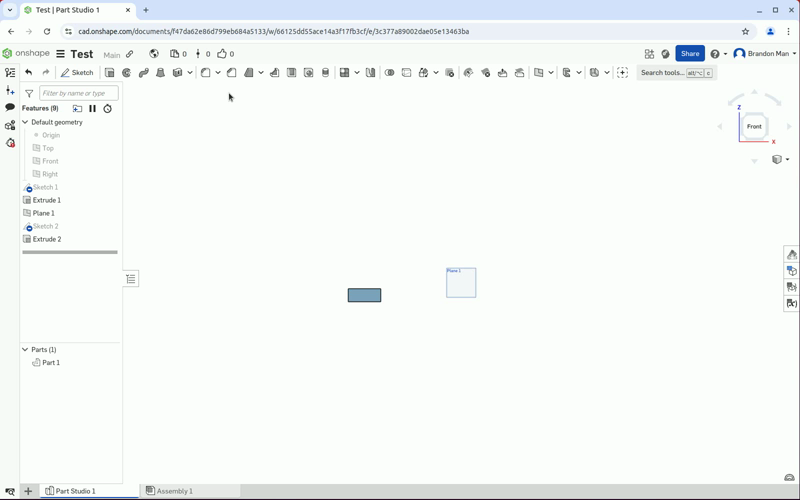
mouse_move(73, 352)
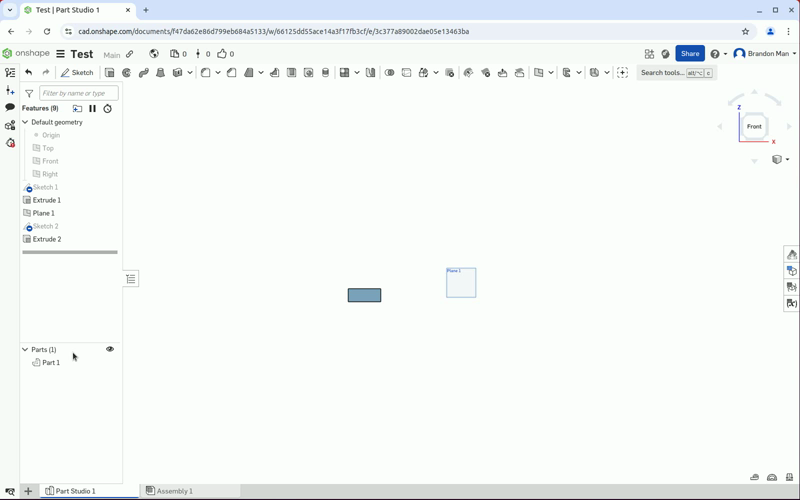
key(y)
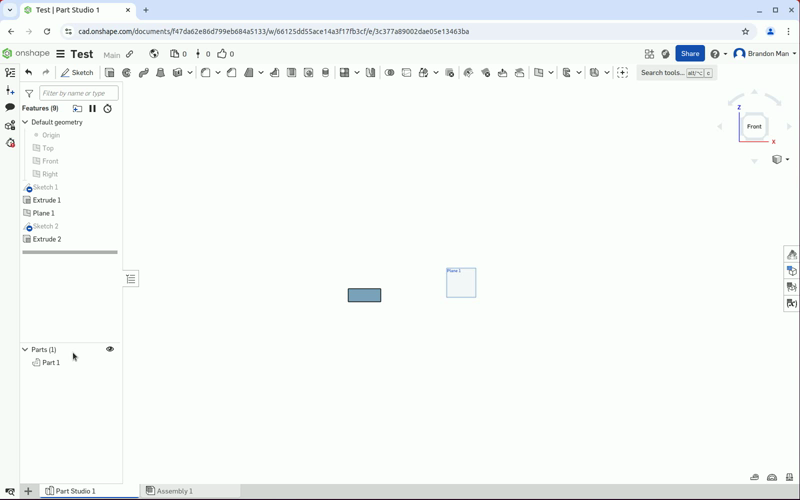
key(shift+p)
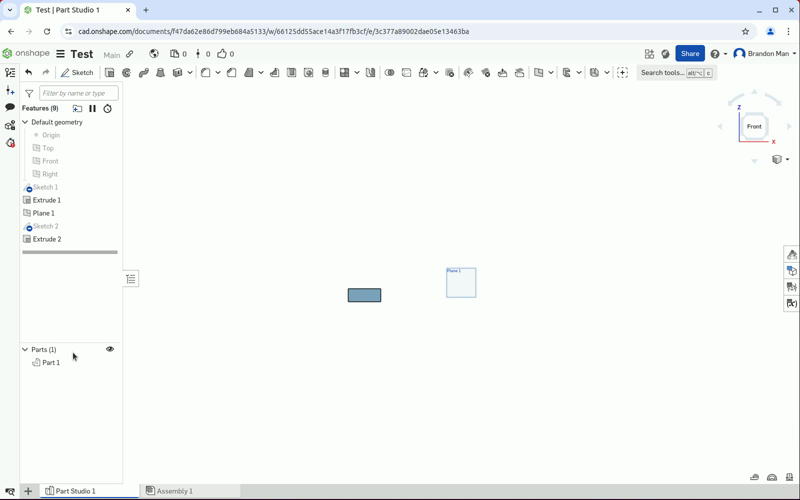
key(space)
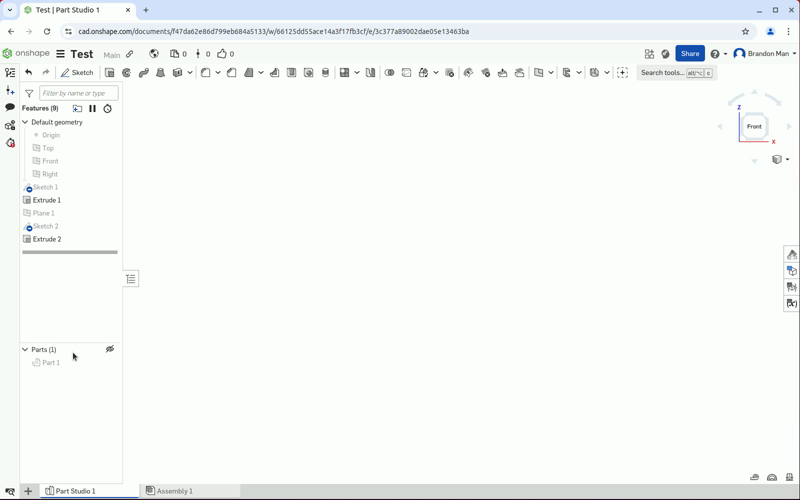
key_down(shift)
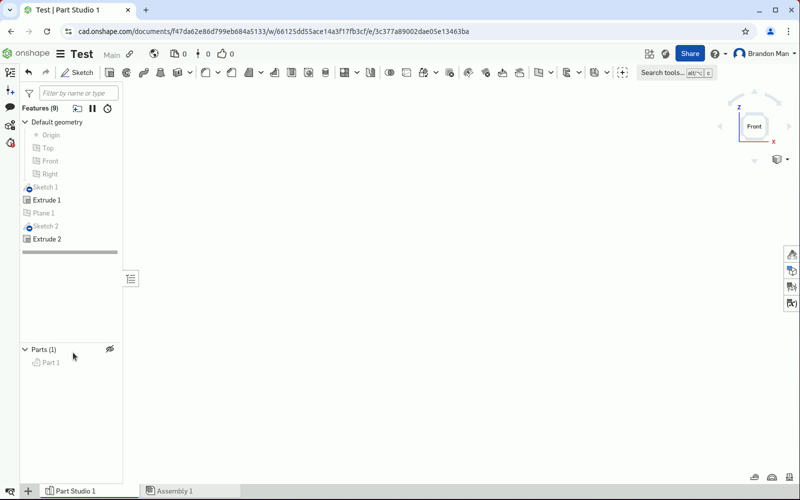
key(down)
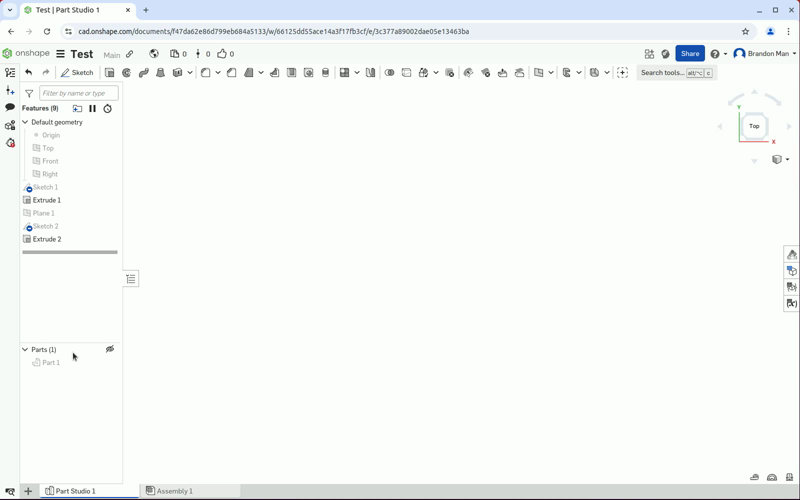
key_up(shift)
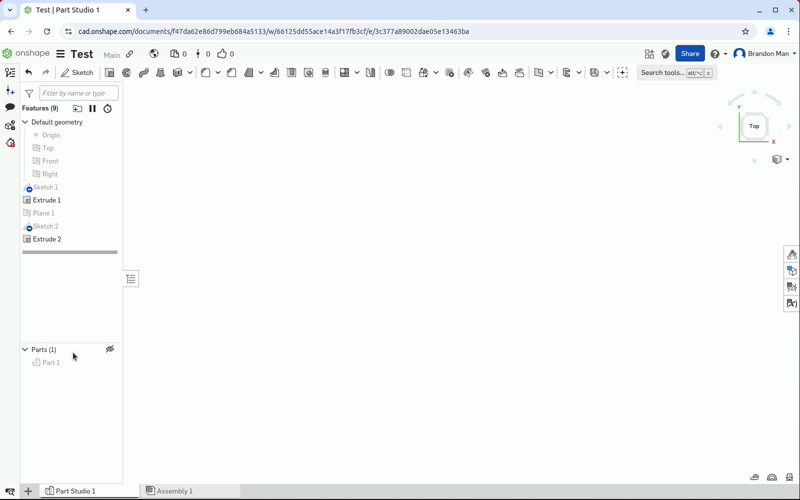
mouse_move(73, 352)
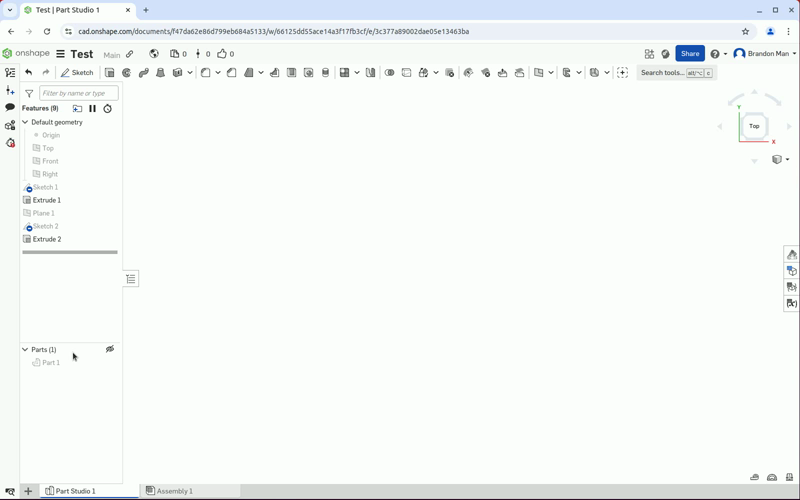
key(shift+y)
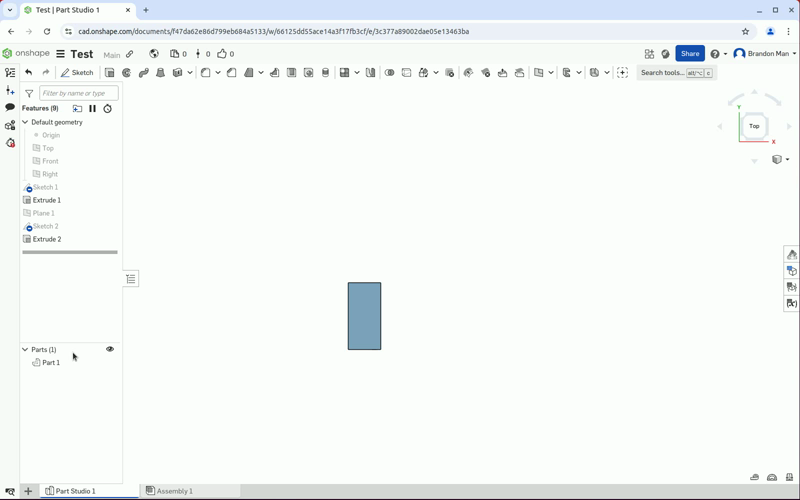
mouse_move(541, 75)
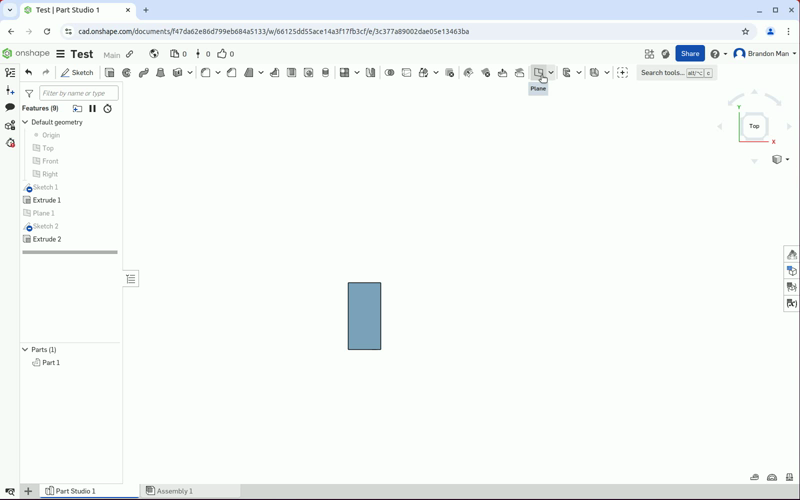
click(541, 75)
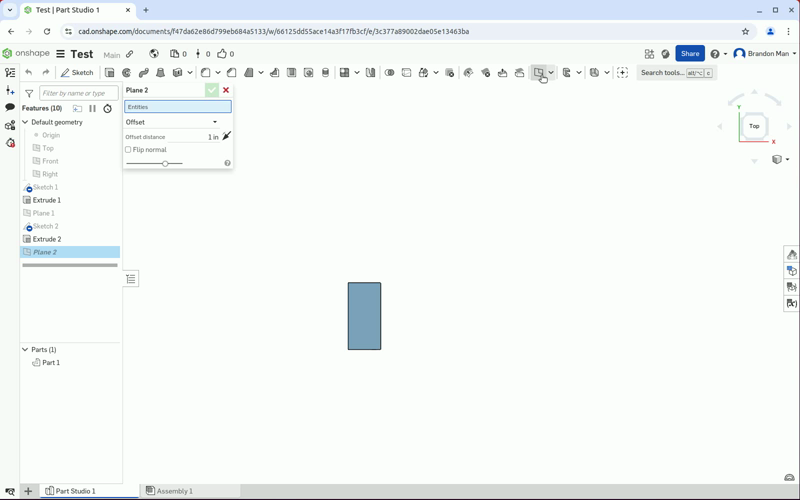
mouse_move(73, 150)
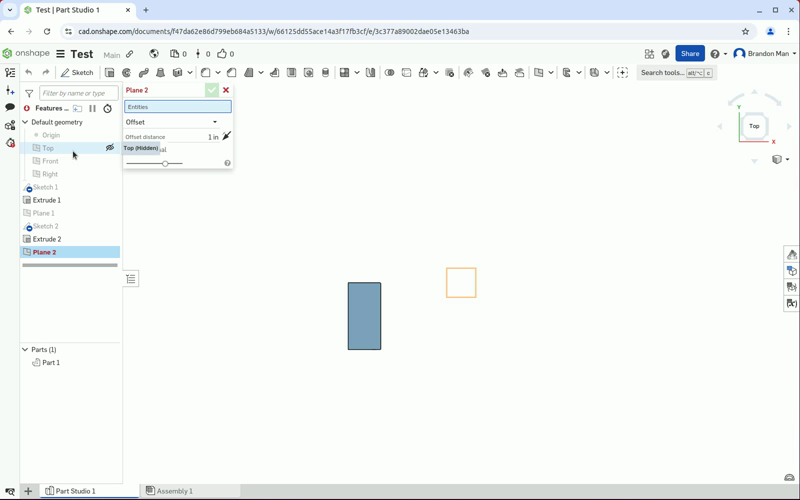
click(73, 150)
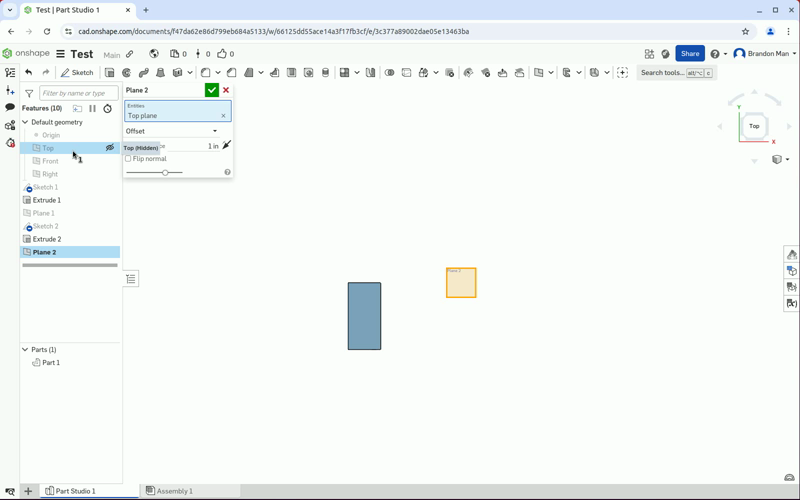
key(tab, 2)
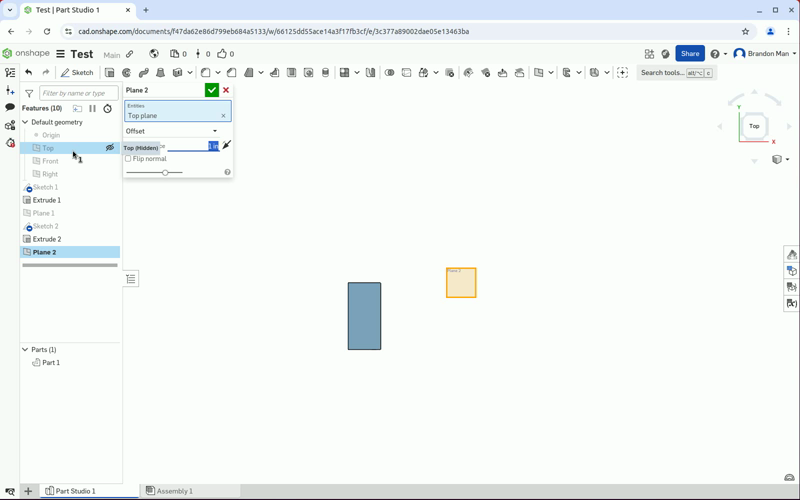
text(1.202)
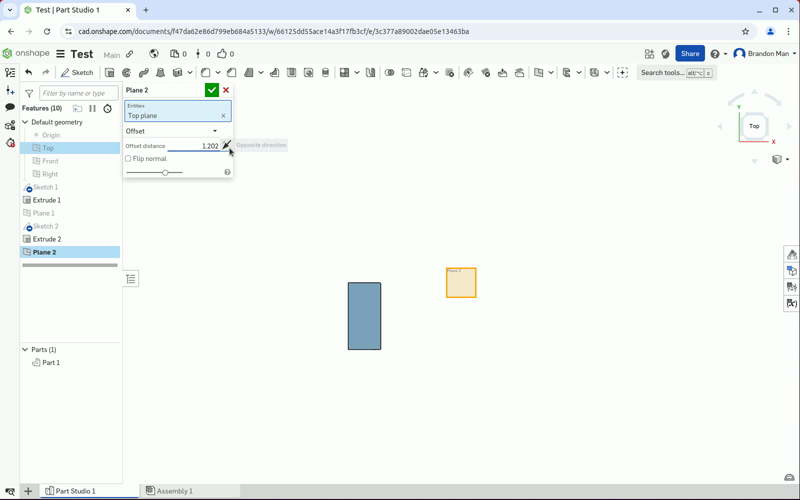
mouse_move(229, 147)
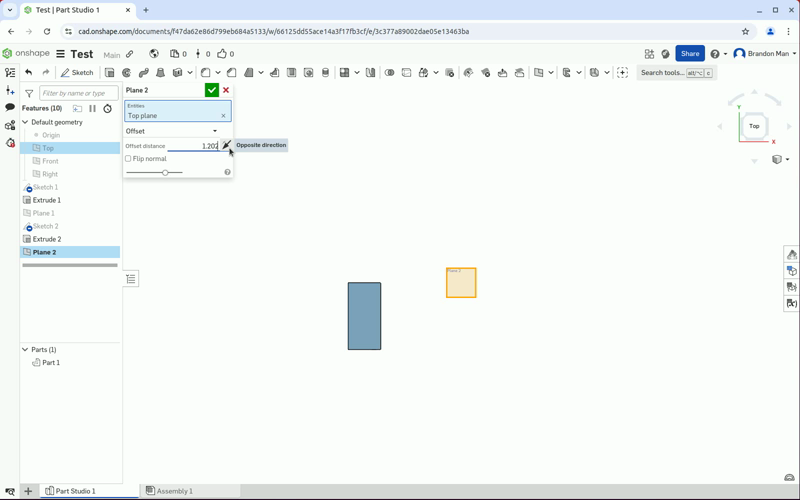
click(229, 147)
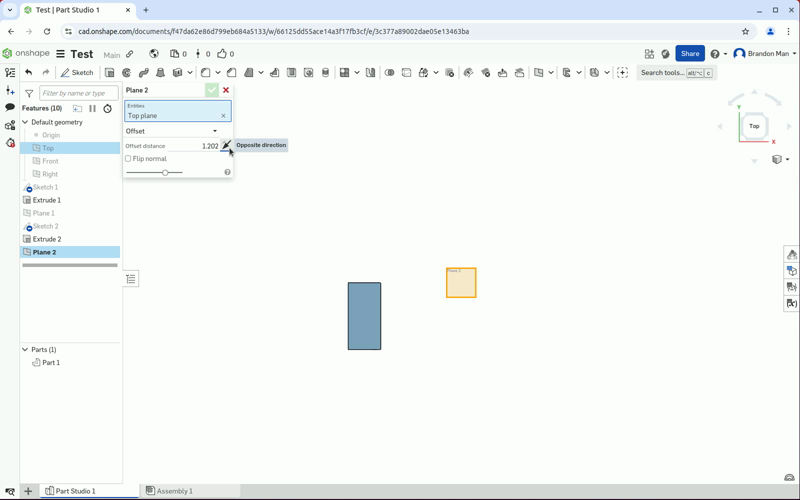
key(enter, 2)
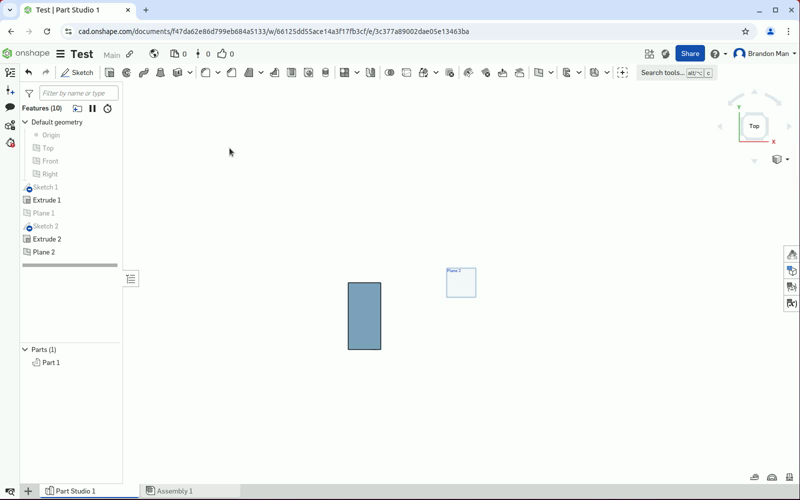
key(shift+s)
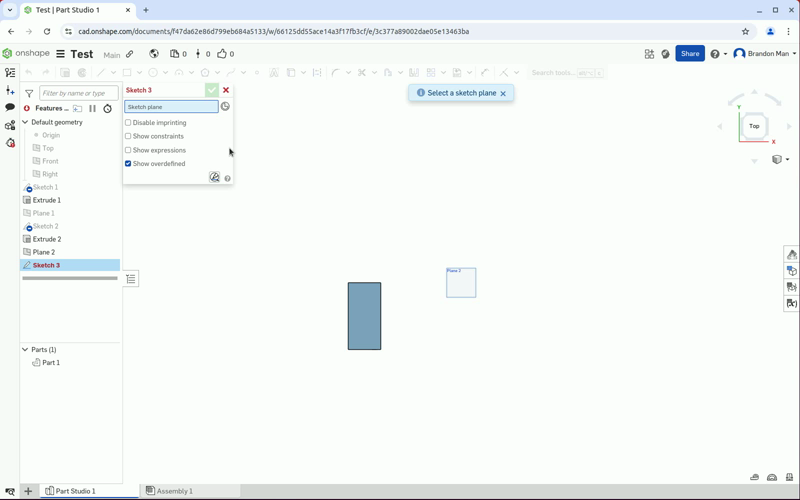
mouse_move(73, 254)
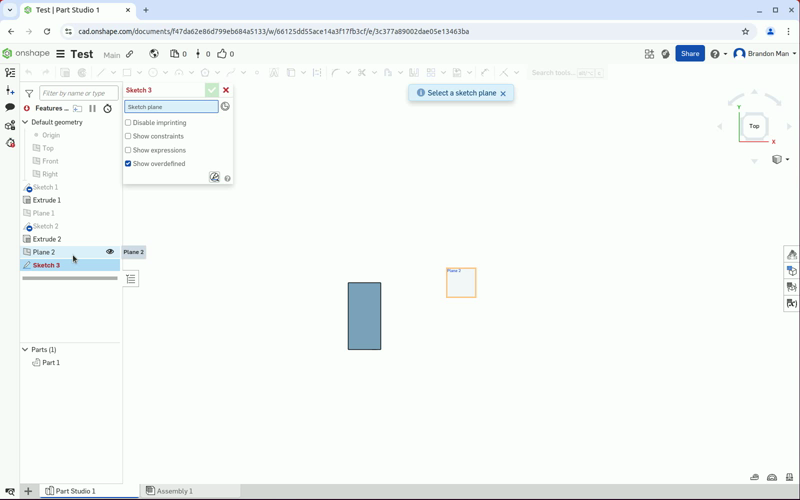
click(73, 254)
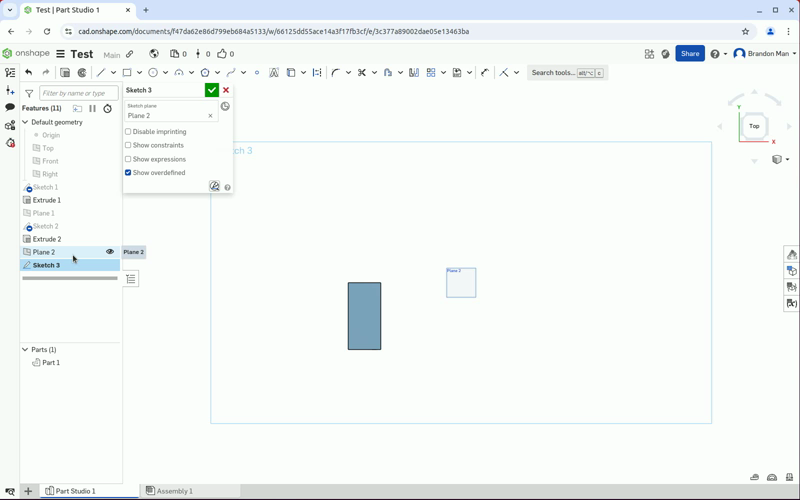
mouse_move(73, 352)
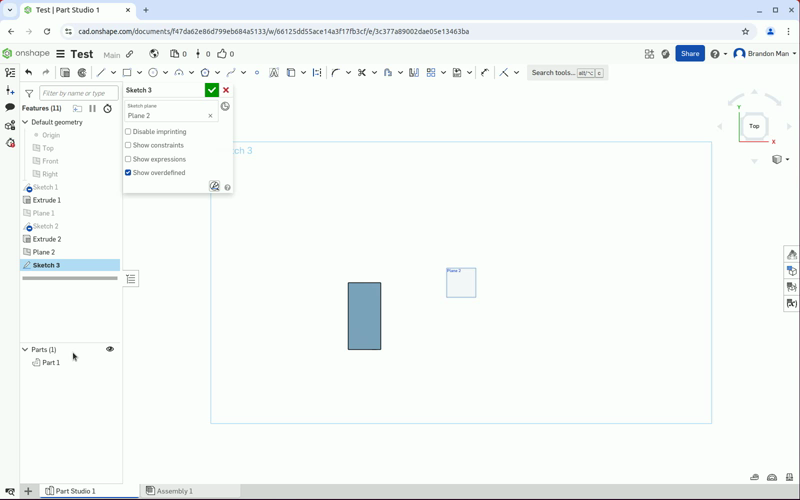
key(y)
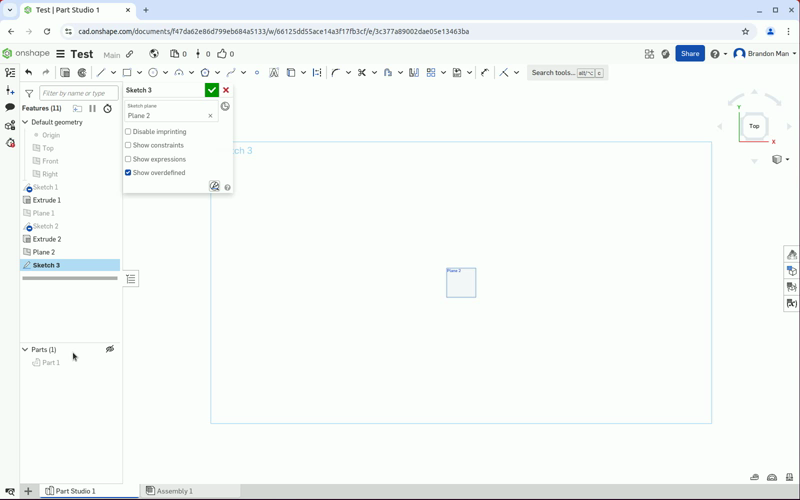
key(l)
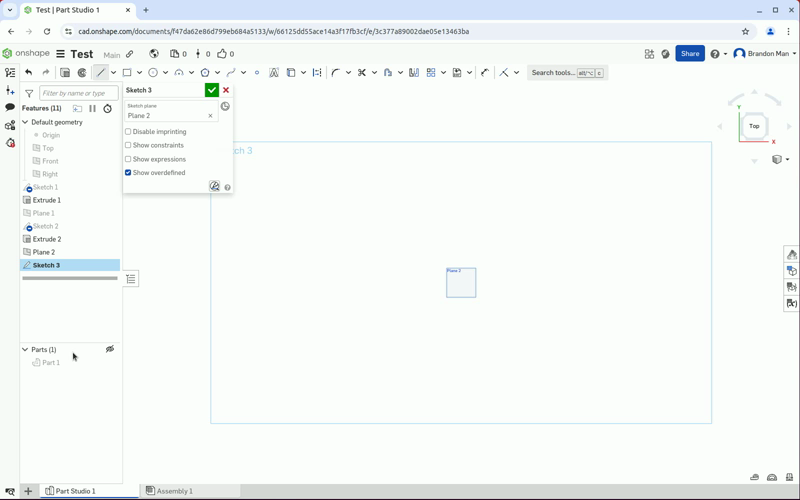
key_down(shift)
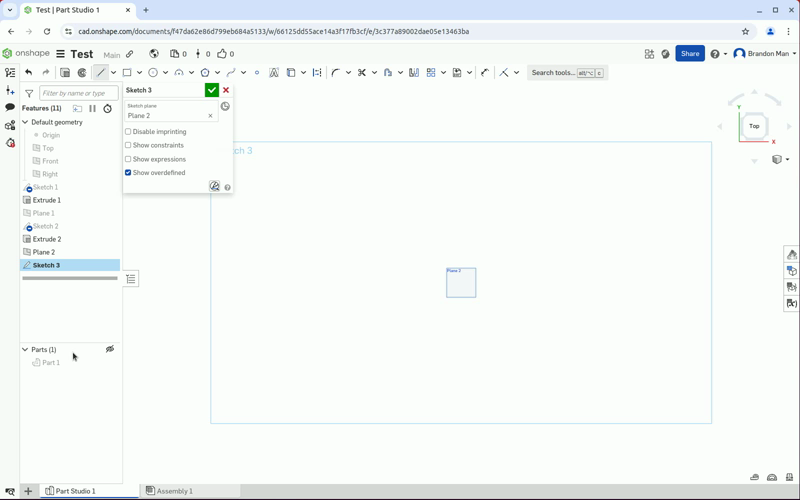
mouse_move(355, 347)
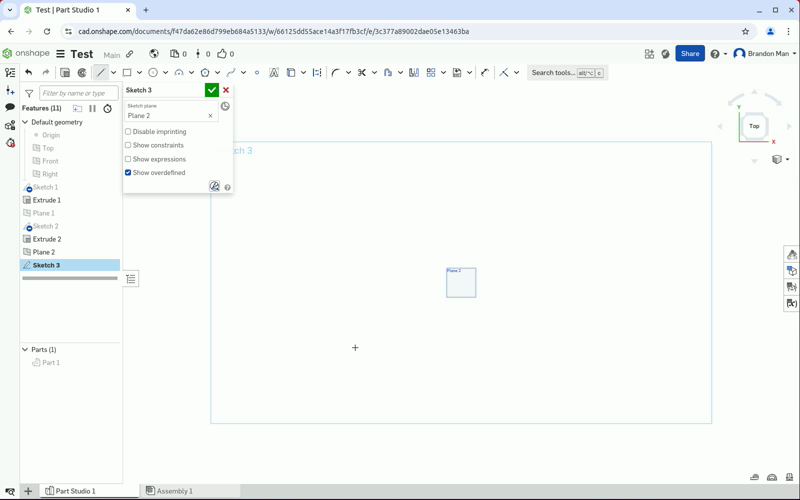
click(355, 347)
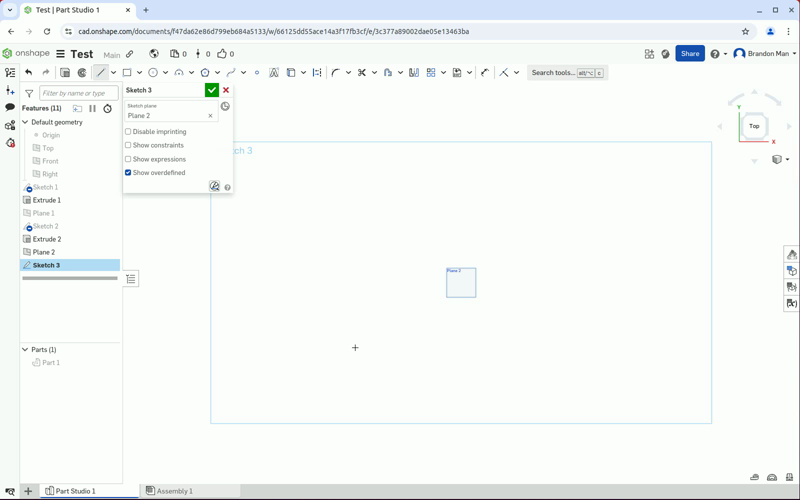
key_up(shift)
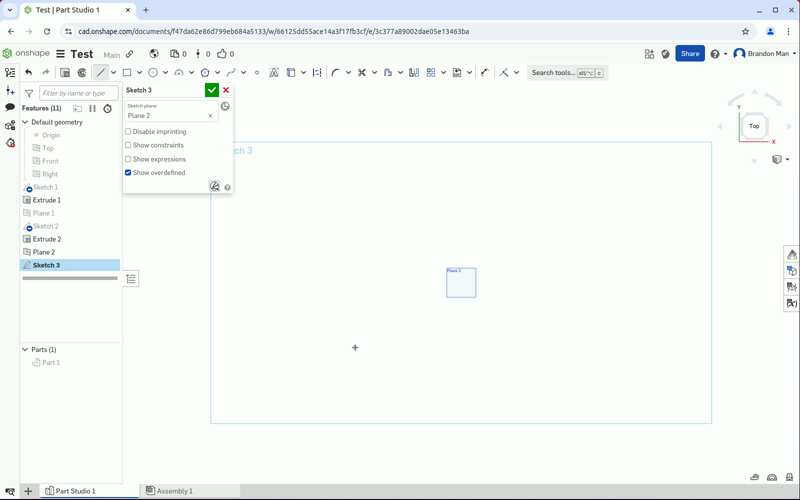
key_down(shift)
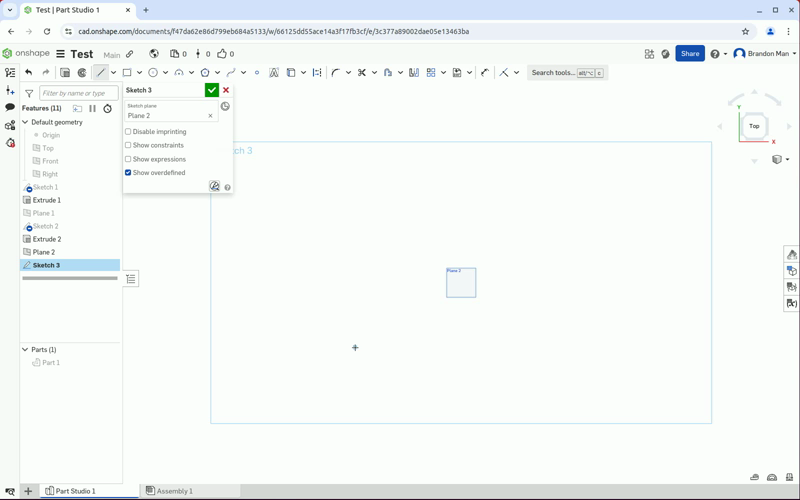
mouse_move(385, 347)
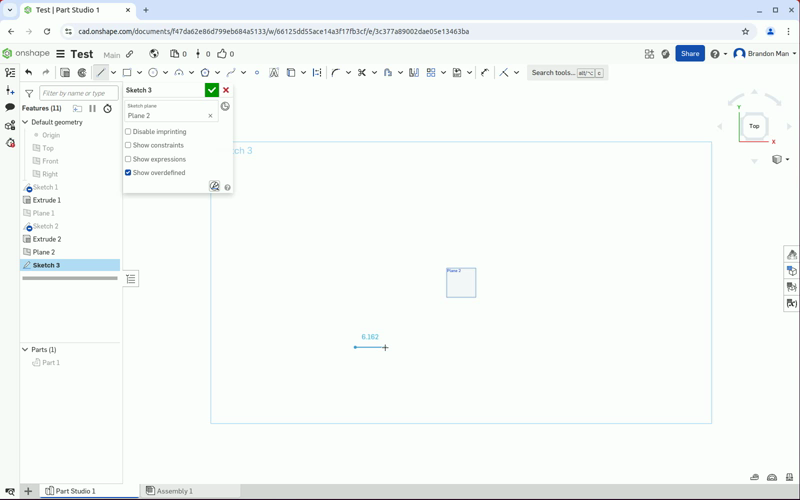
mouse_move(365, 347)
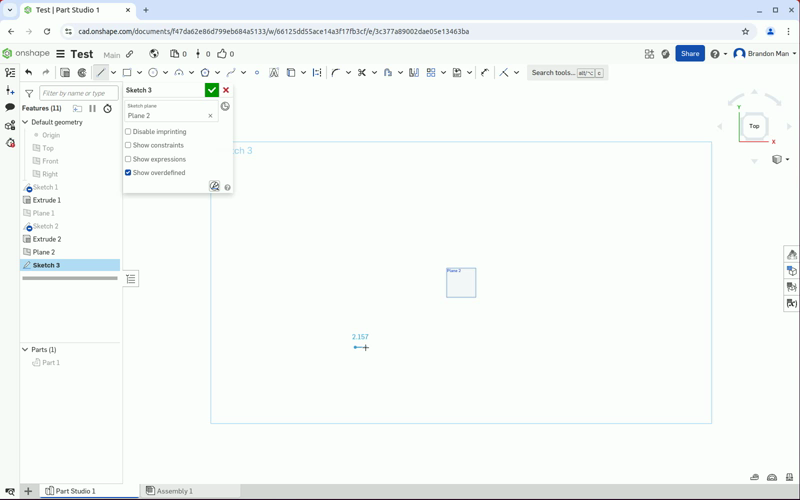
click(365, 347)
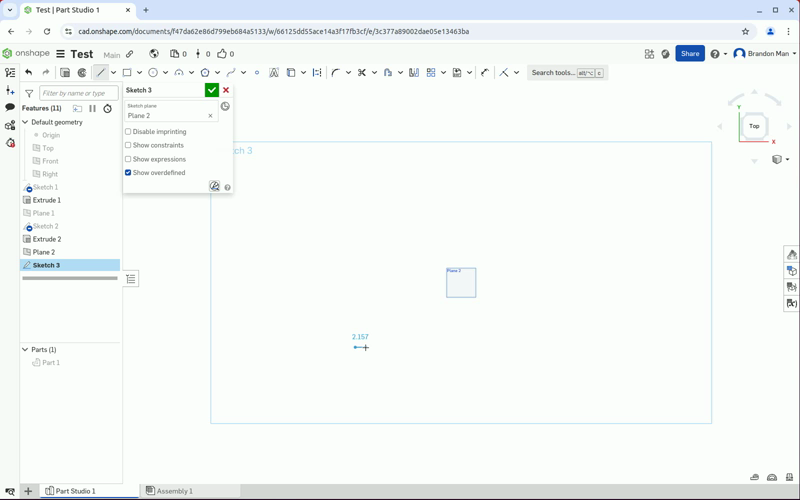
key_up(shift)
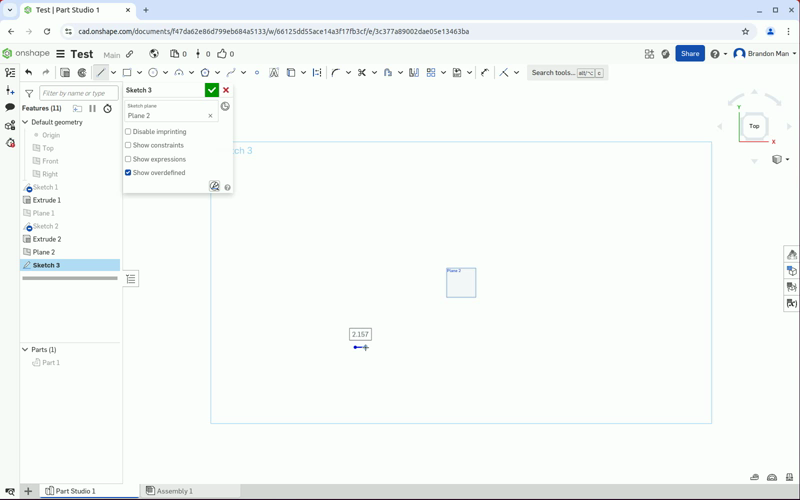
key_down(shift)
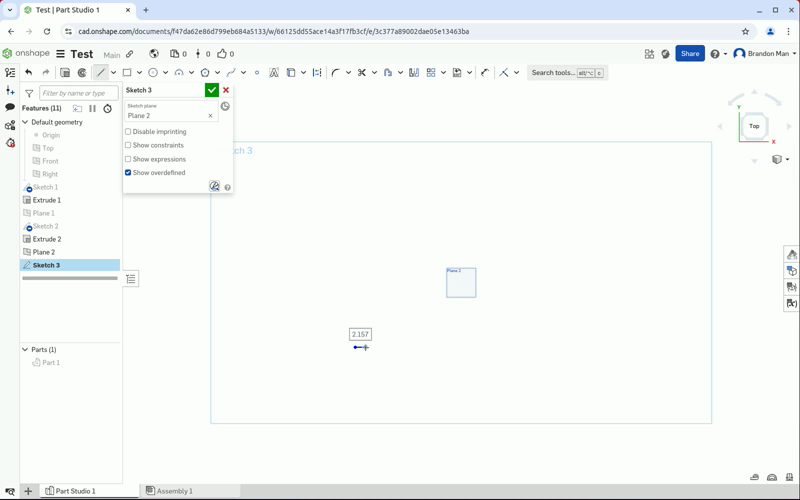
mouse_move(395, 347)
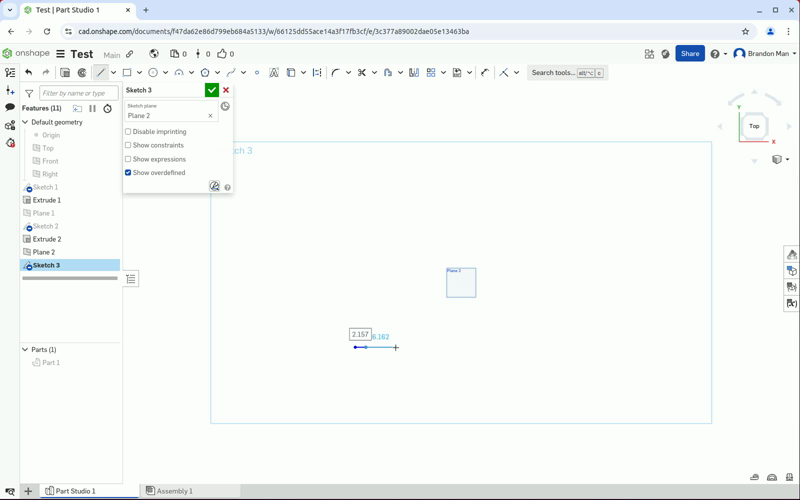
mouse_move(365, 343)
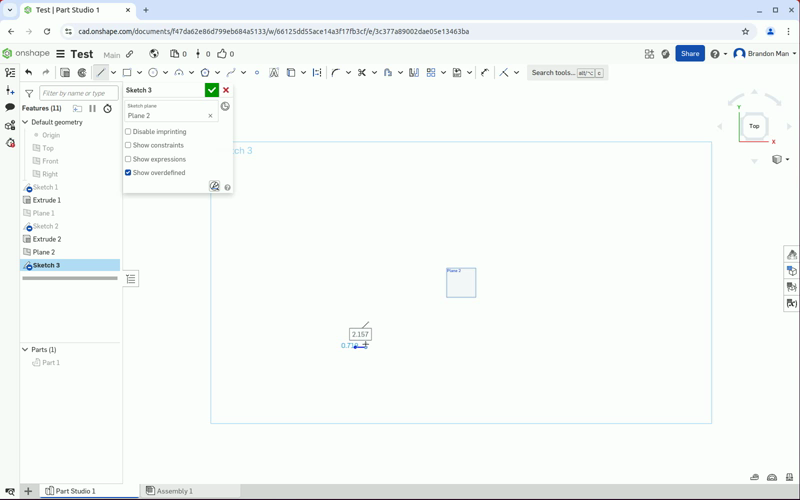
scroll(6)
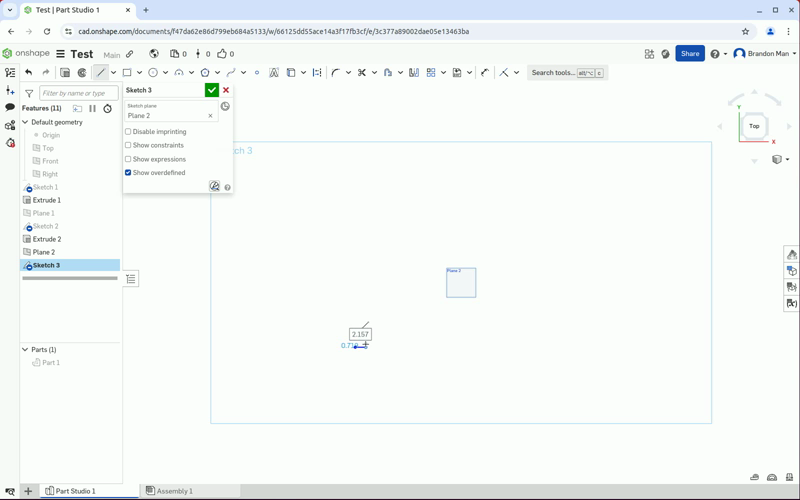
scroll(6)
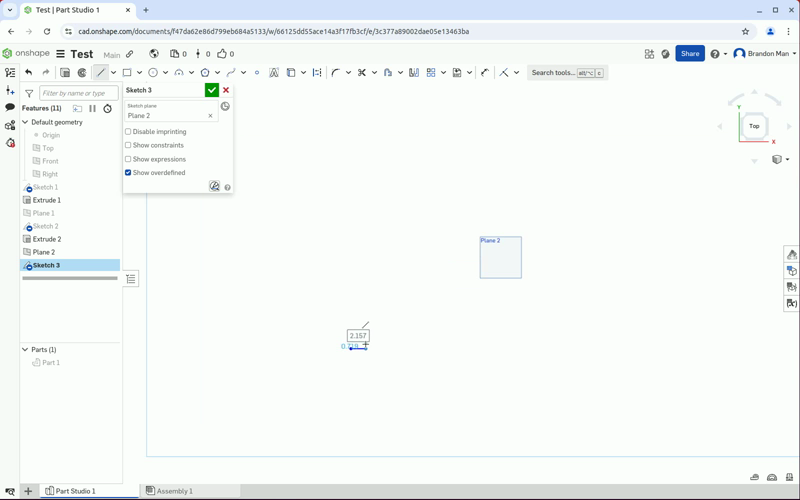
scroll(6)
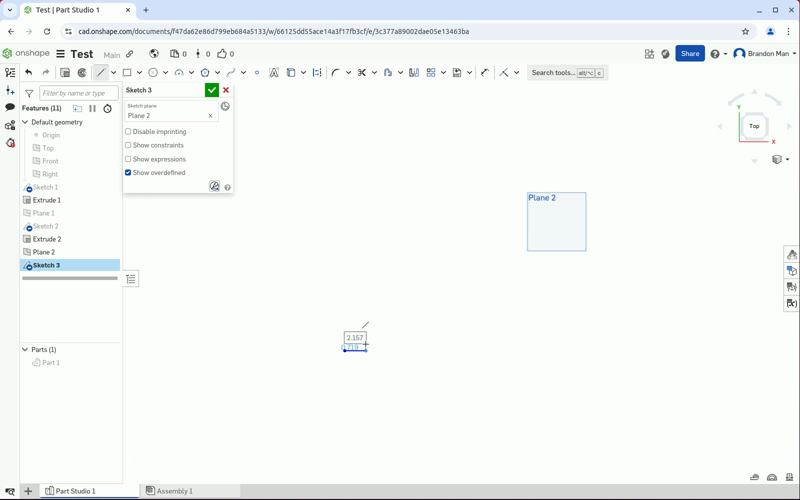
scroll(6)
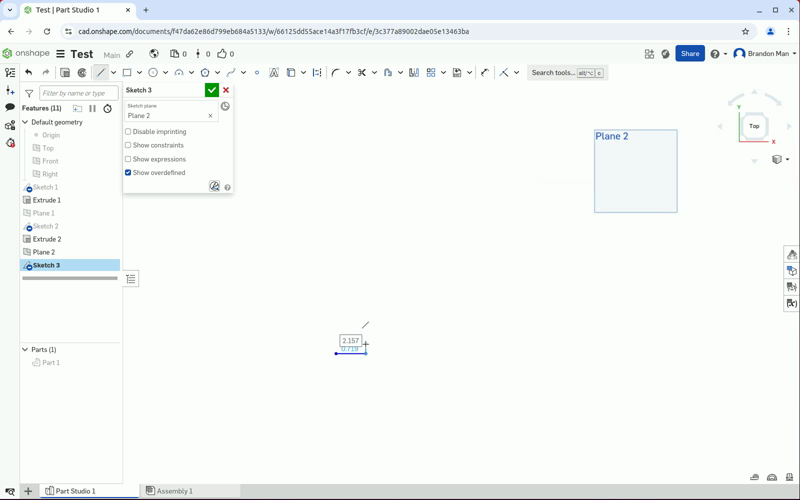
scroll(6)
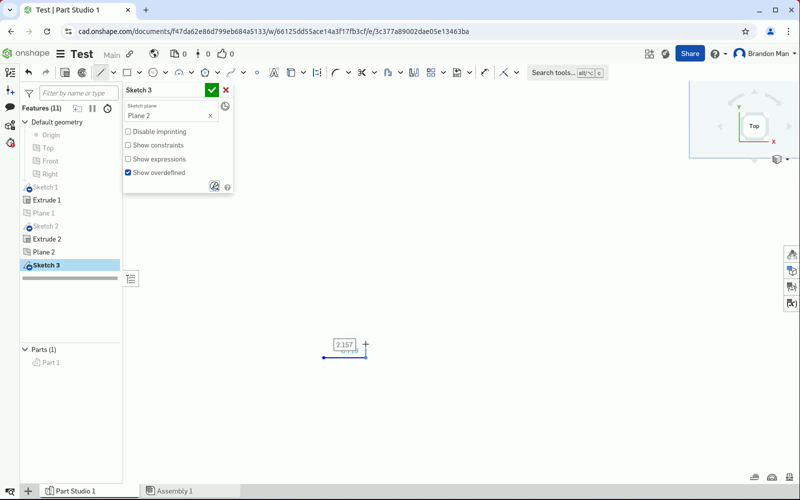
scroll(6)
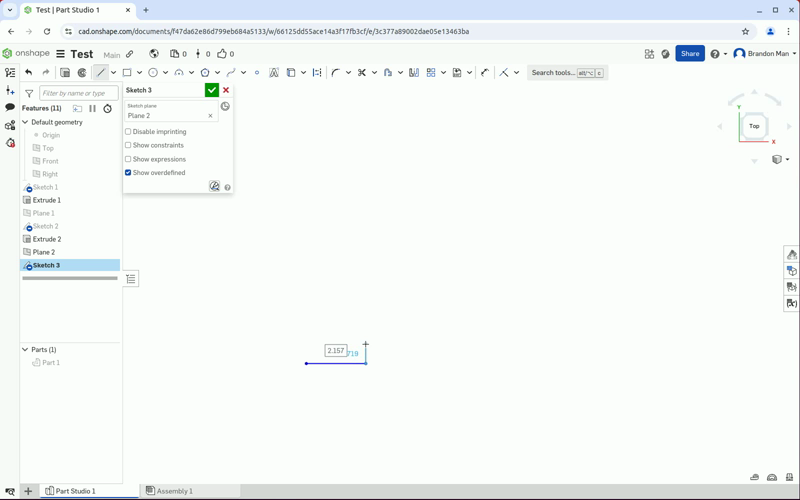
scroll(6)
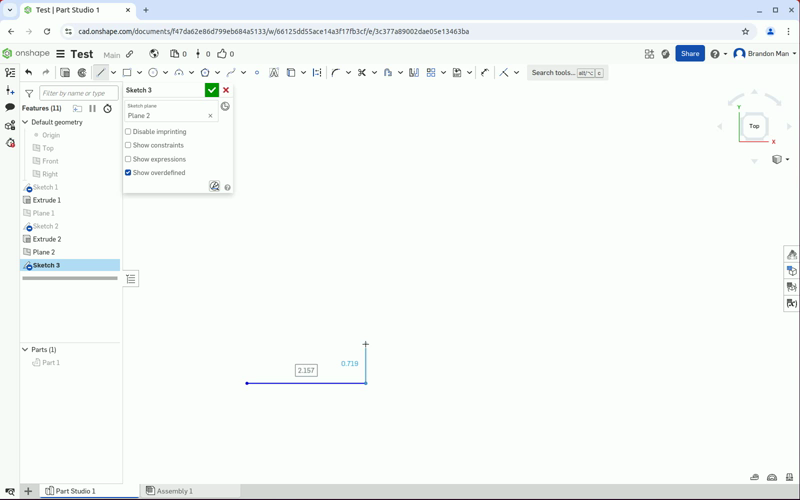
click(365, 343)
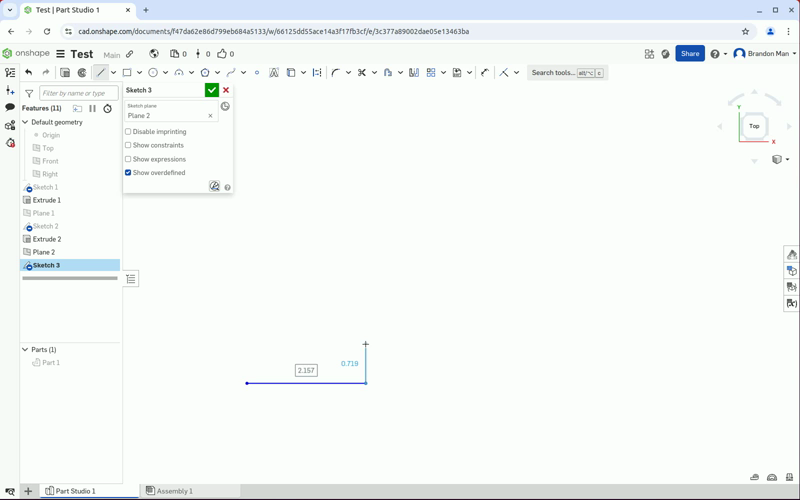
scroll(-6)
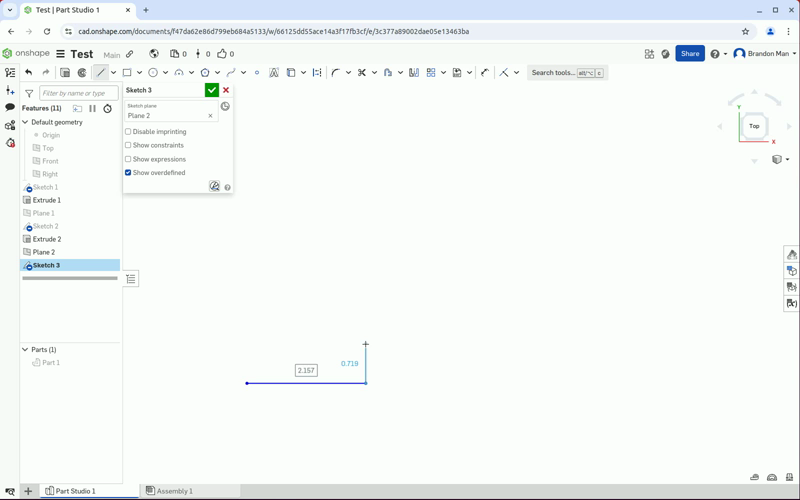
scroll(-6)
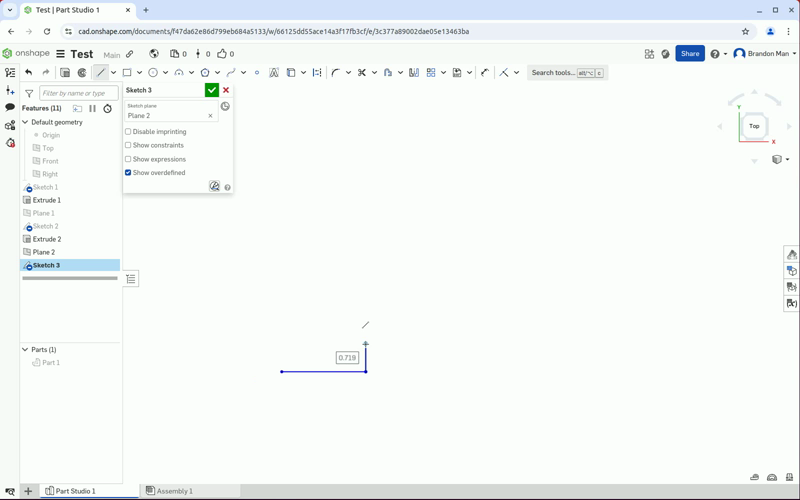
scroll(-6)
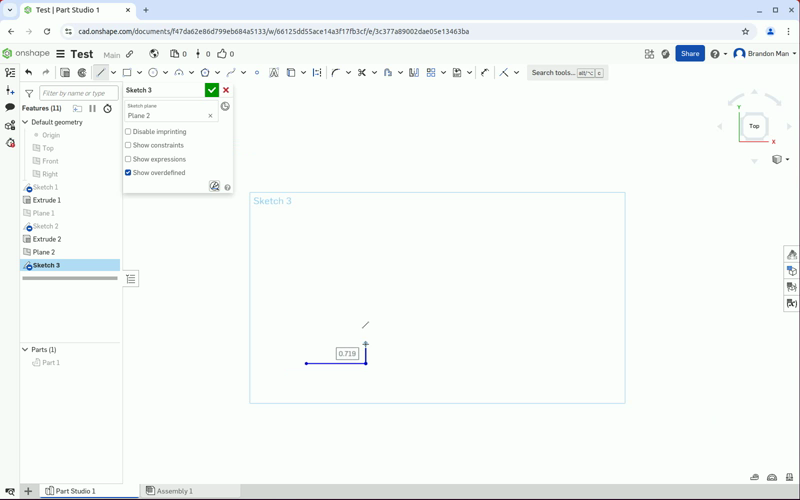
scroll(-6)
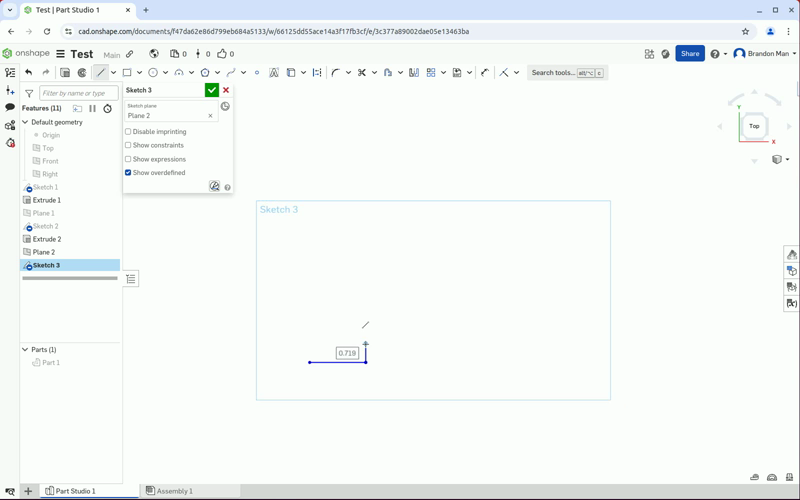
scroll(-6)
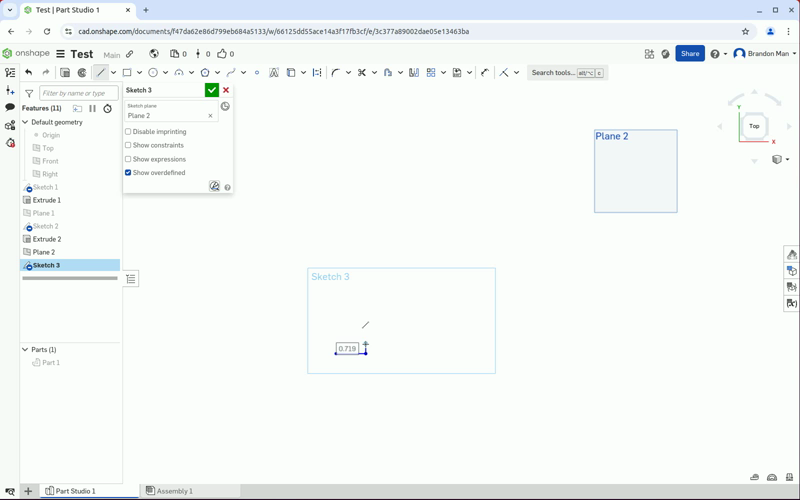
scroll(-6)
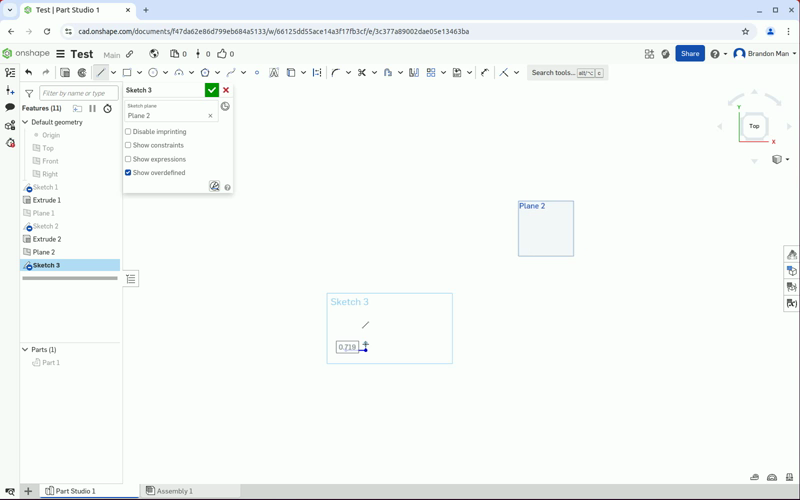
scroll(-6)
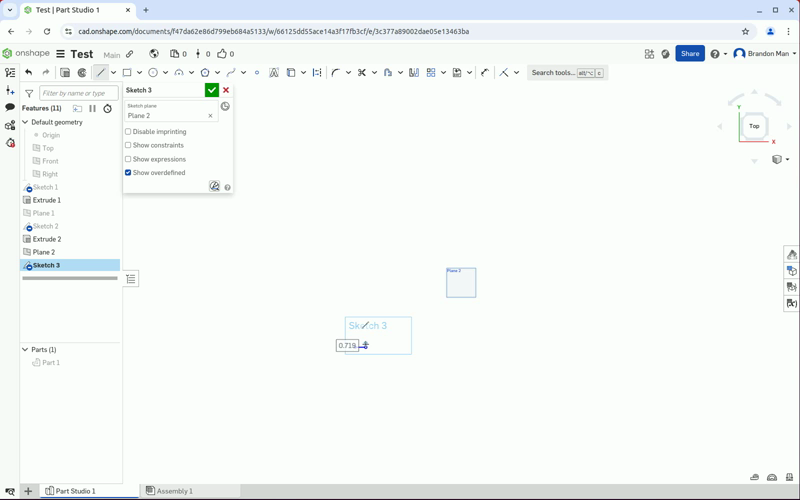
key_up(shift)
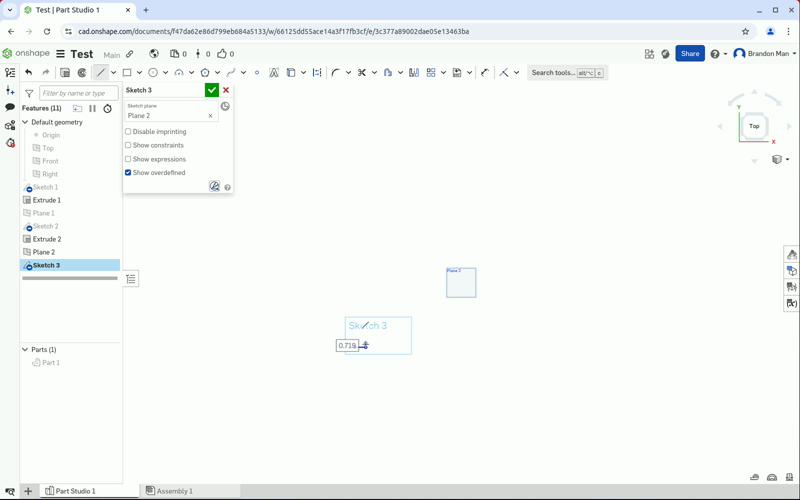
key_down(shift)
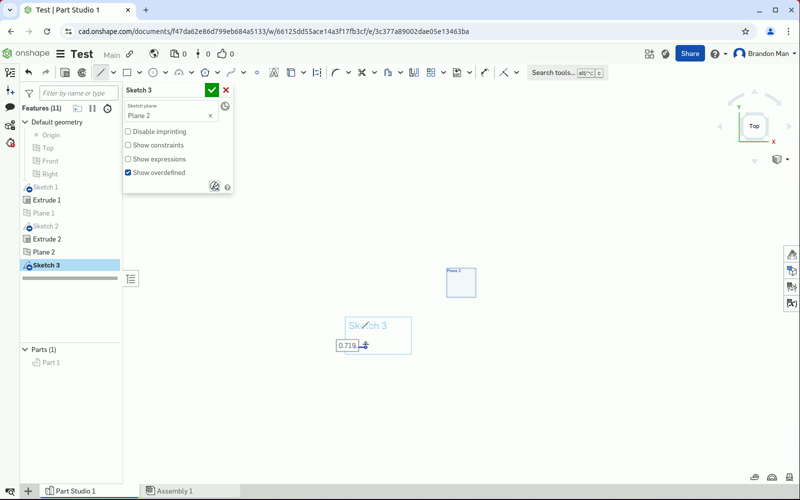
mouse_move(395, 343)
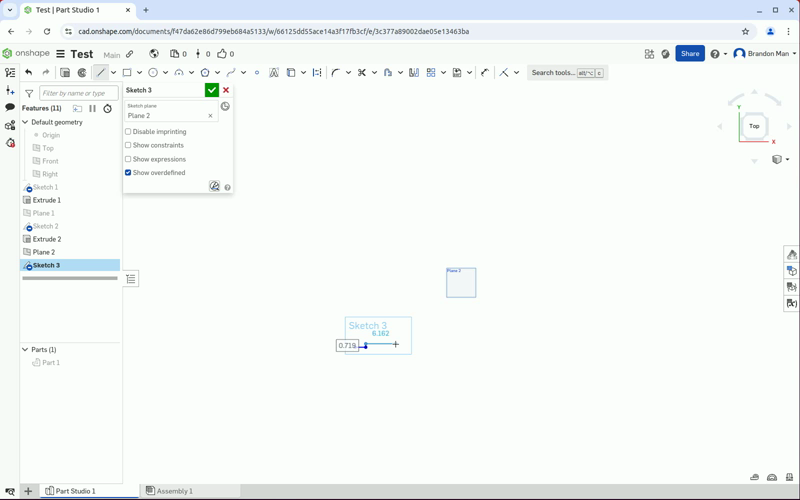
mouse_move(355, 343)
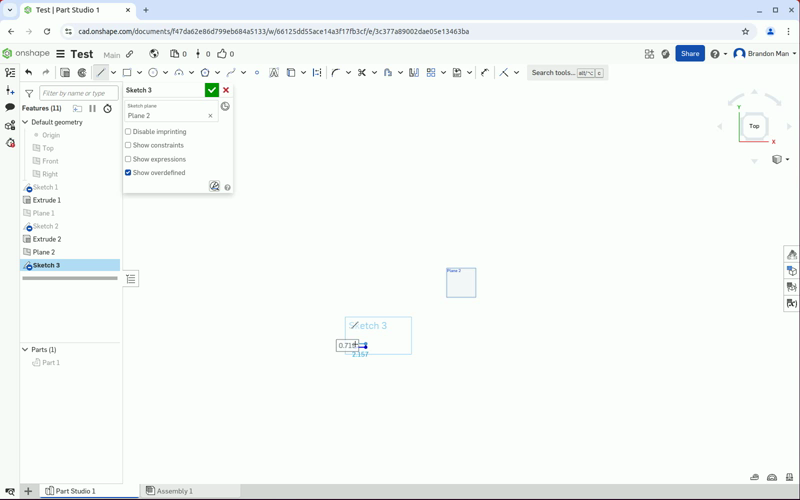
scroll(6)
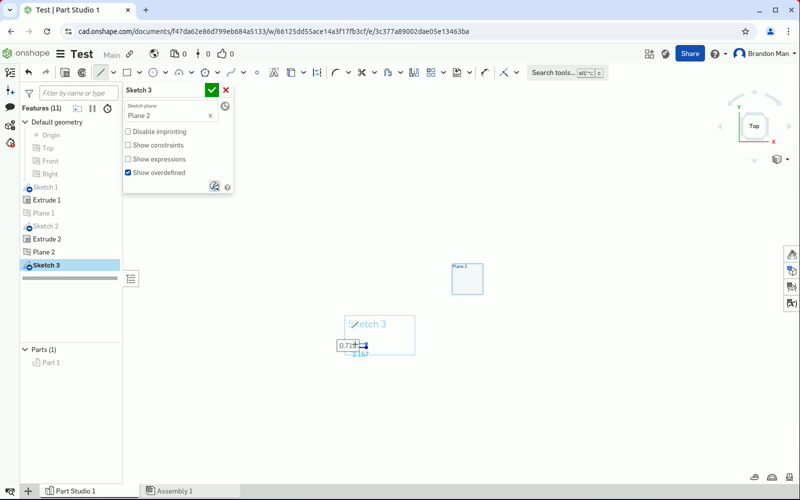
scroll(6)
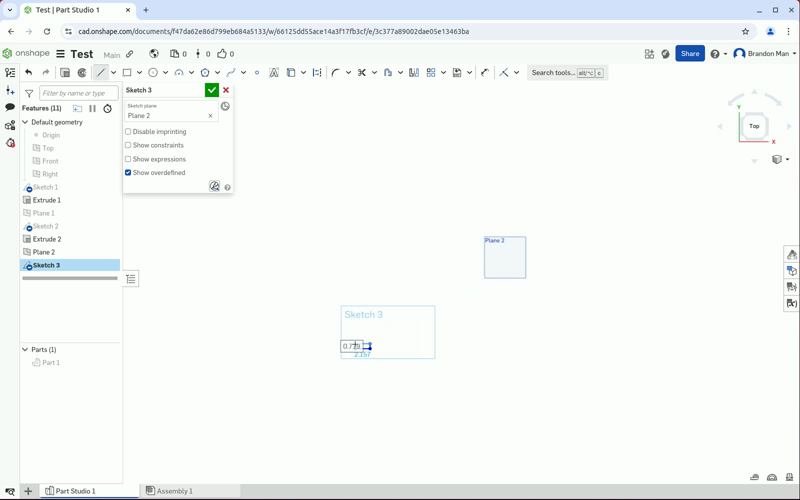
scroll(6)
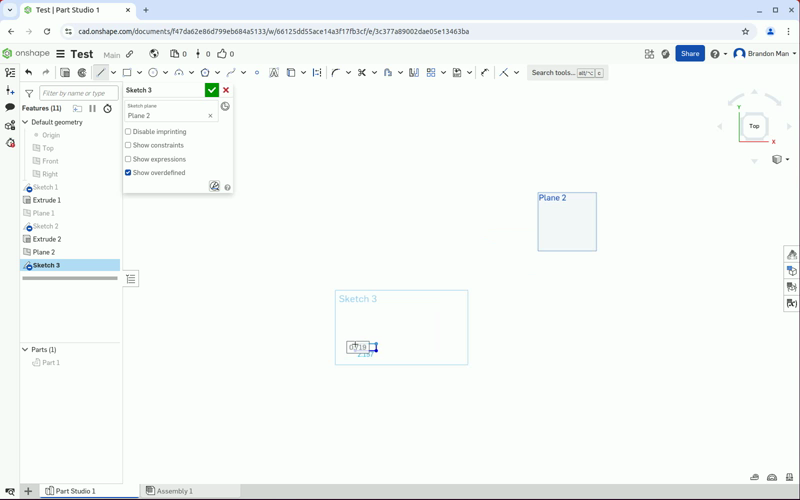
scroll(6)
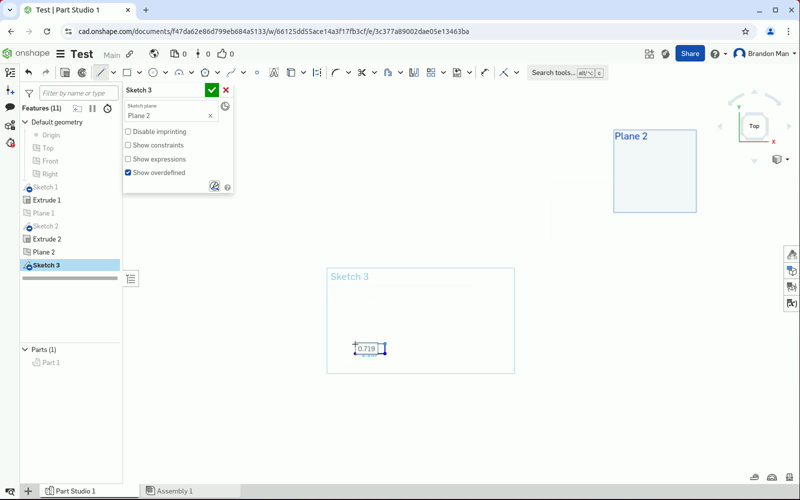
scroll(6)
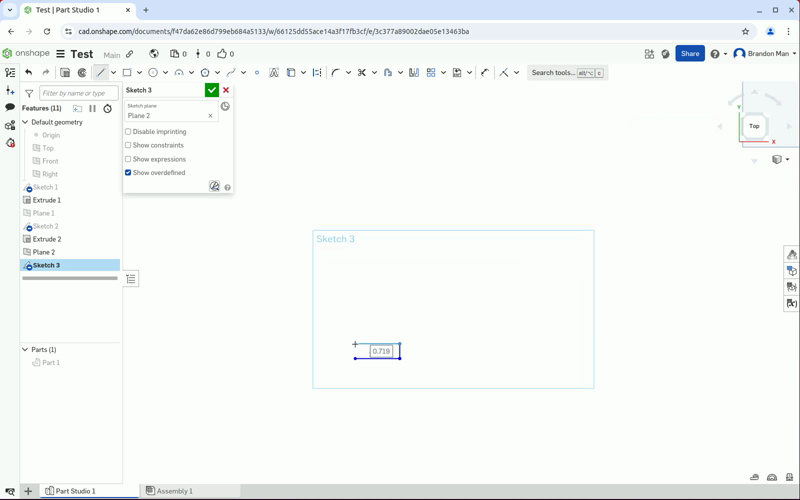
scroll(6)
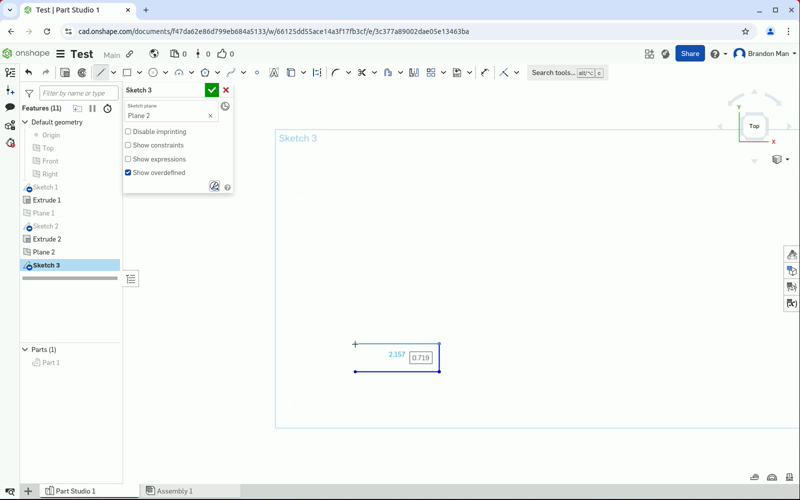
scroll(6)
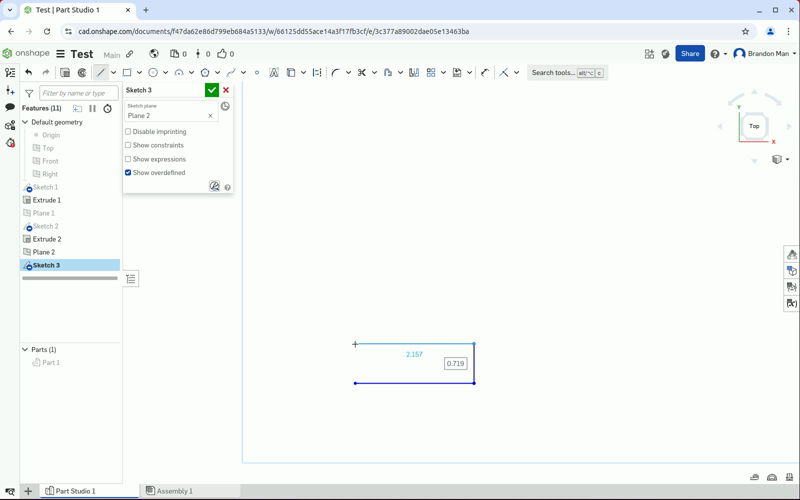
click(355, 343)
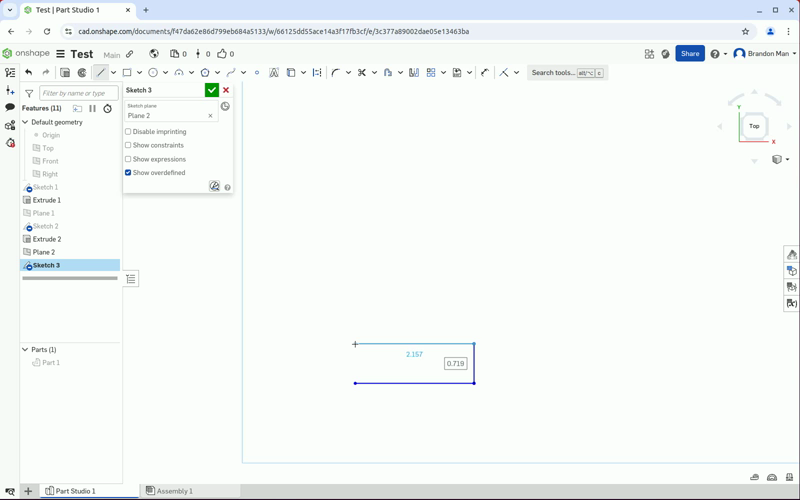
scroll(-6)
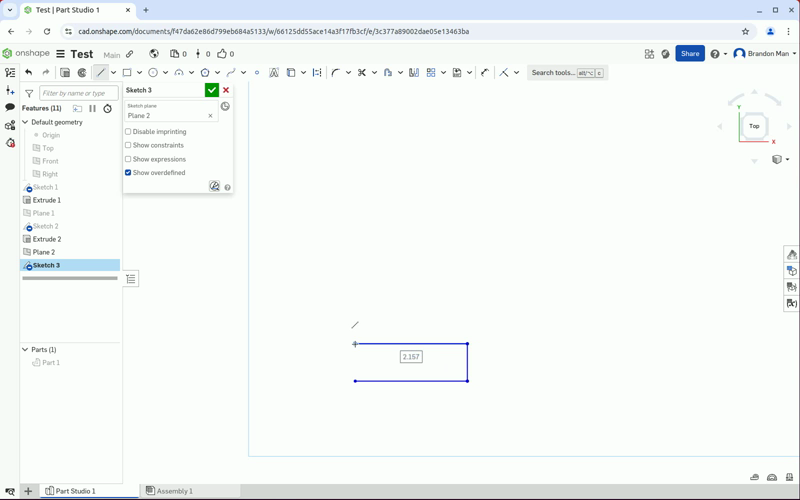
scroll(-6)
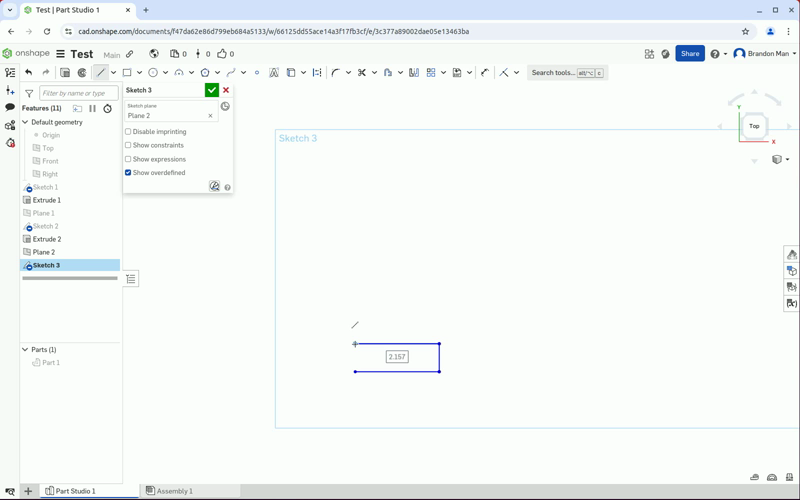
scroll(-6)
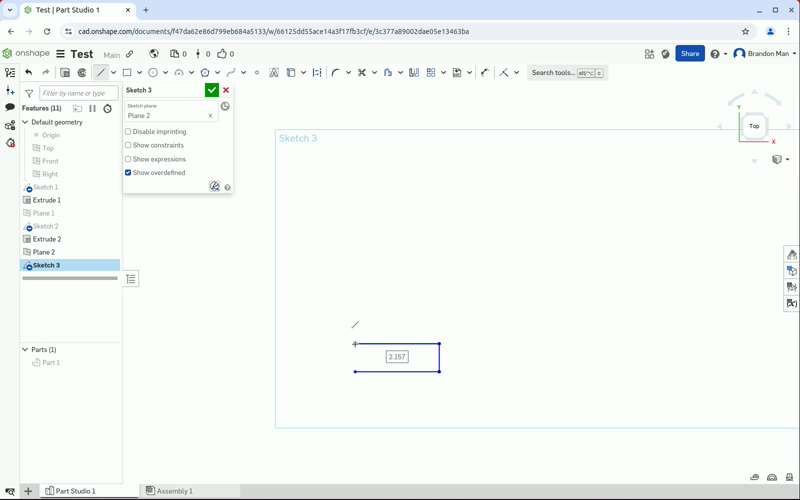
scroll(-6)
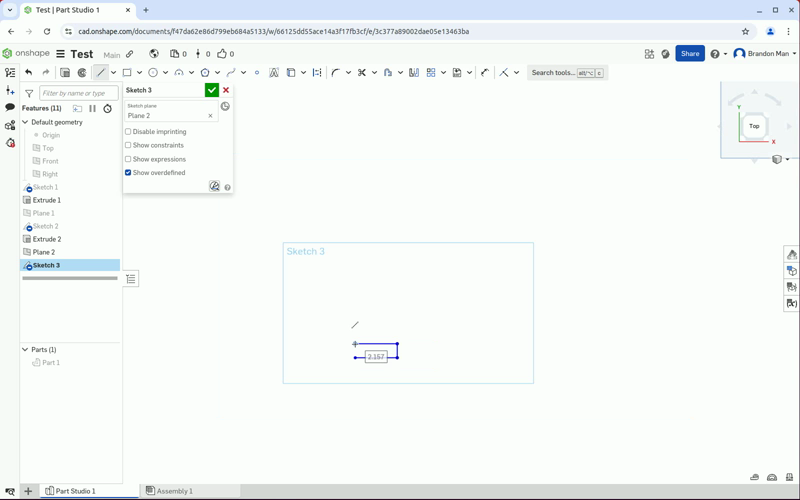
scroll(-6)
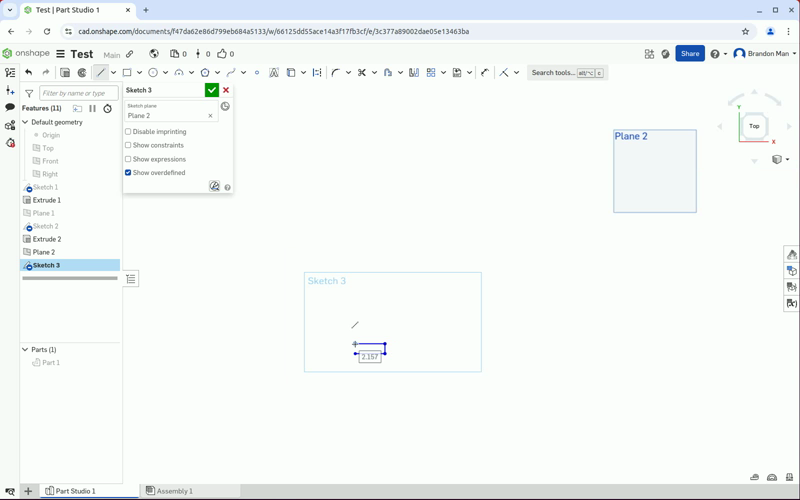
scroll(-6)
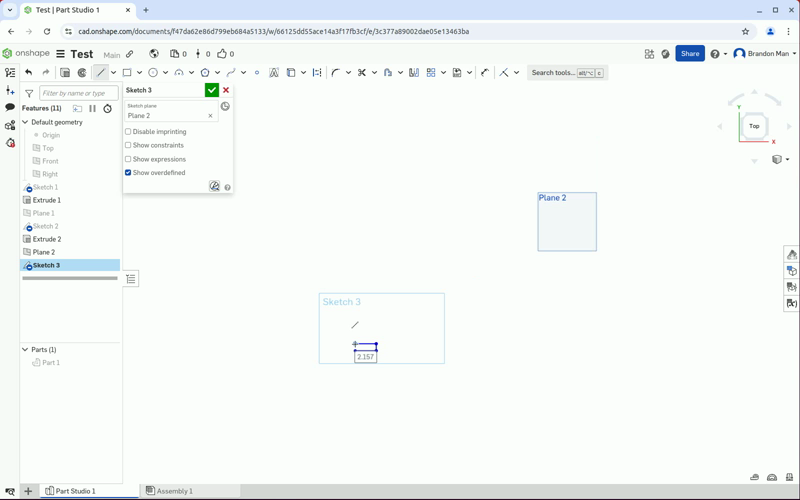
scroll(-6)
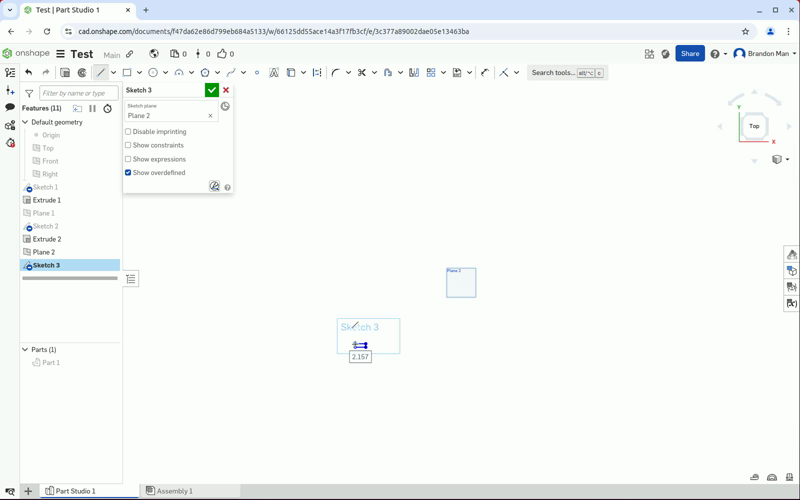
key_up(shift)
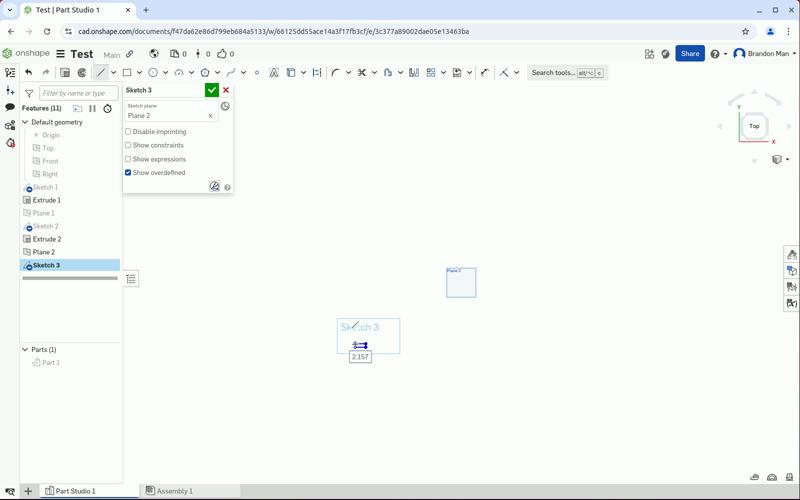
mouse_move(385, 343)
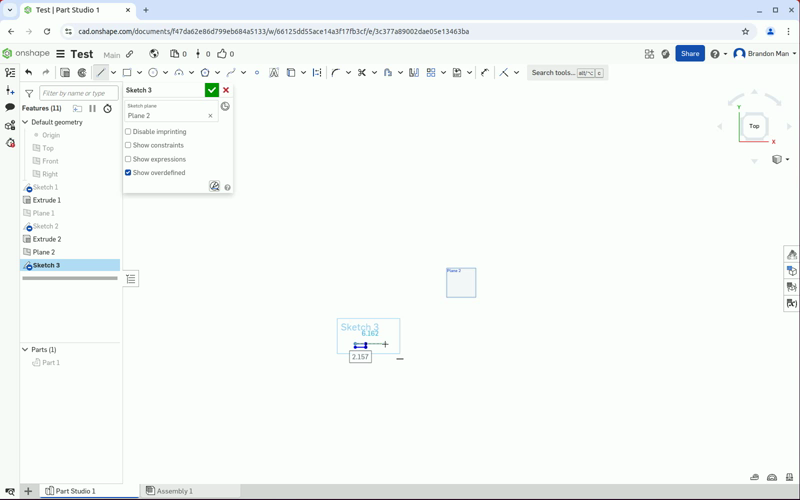
key_down(shift)
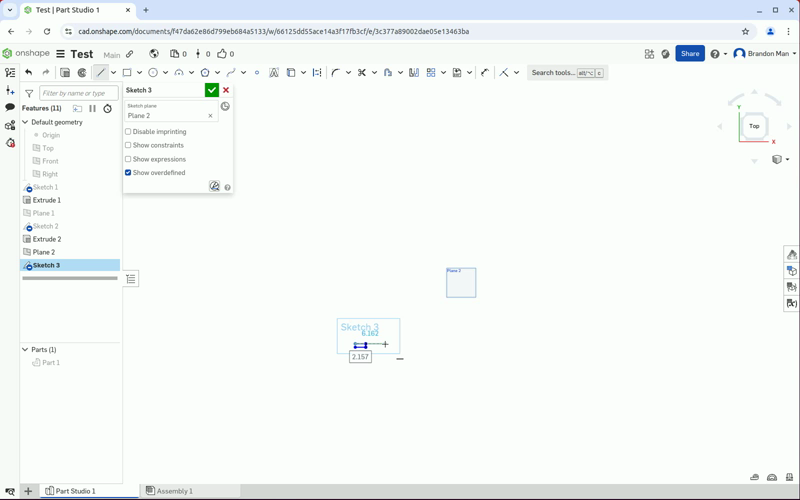
mouse_move(355, 347)
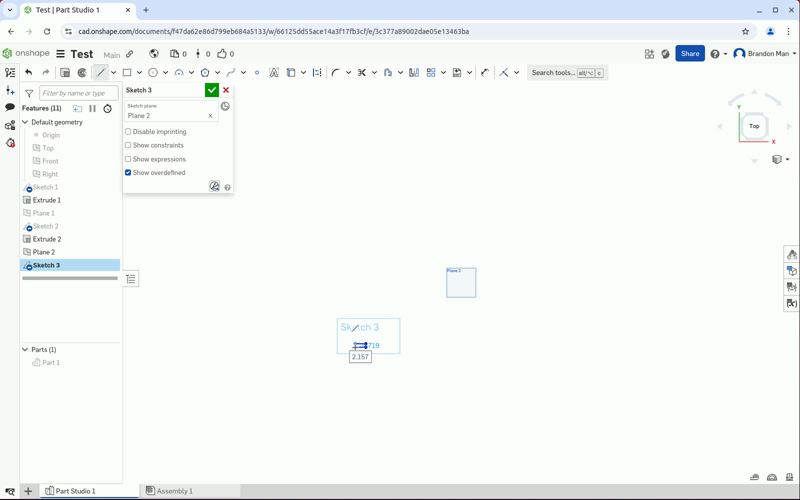
scroll(6)
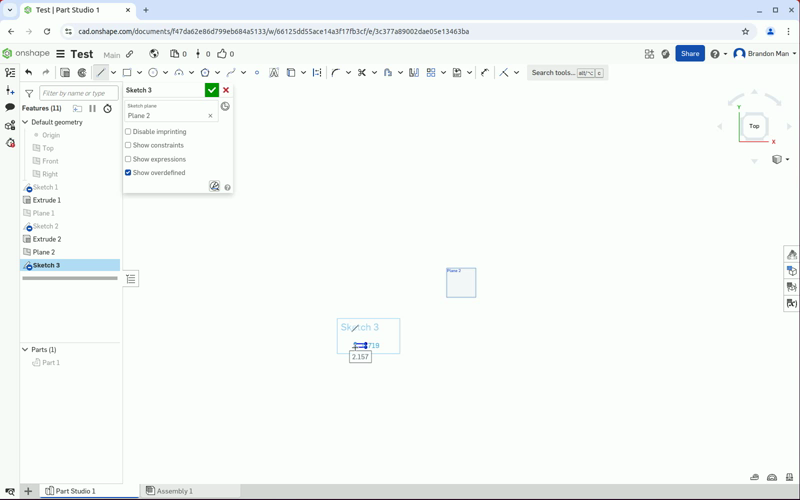
scroll(6)
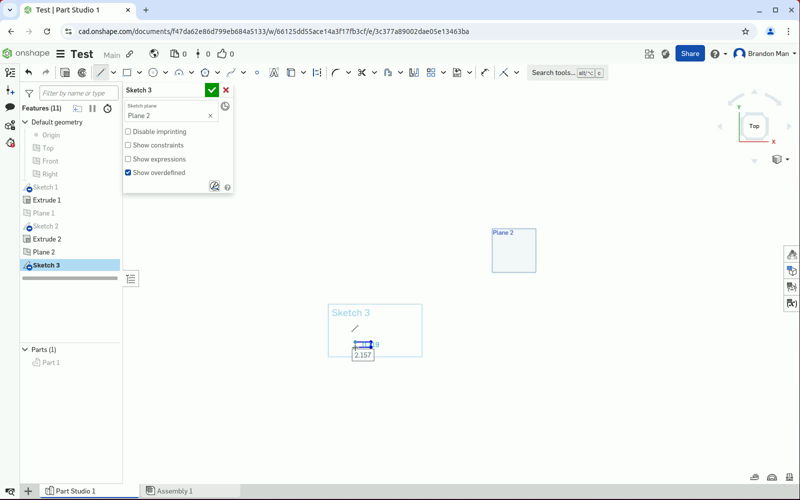
scroll(6)
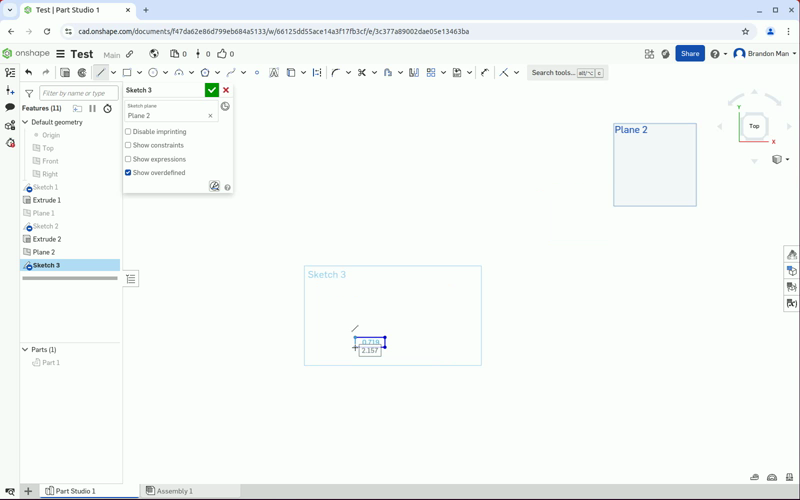
scroll(6)
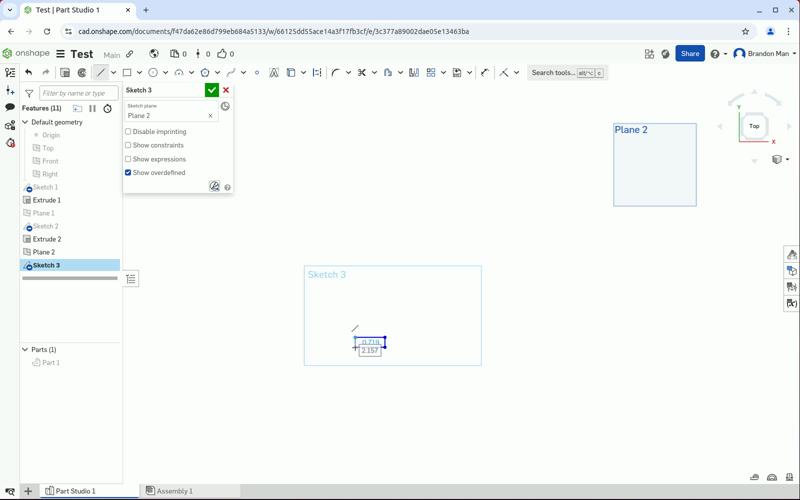
scroll(6)
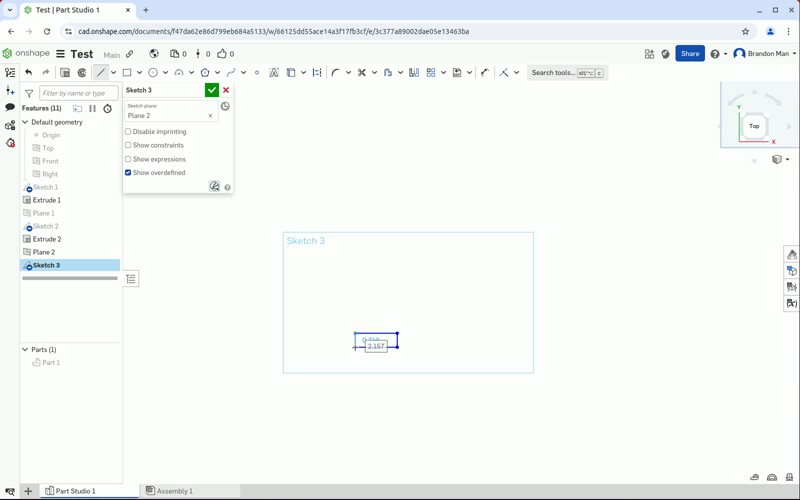
scroll(6)
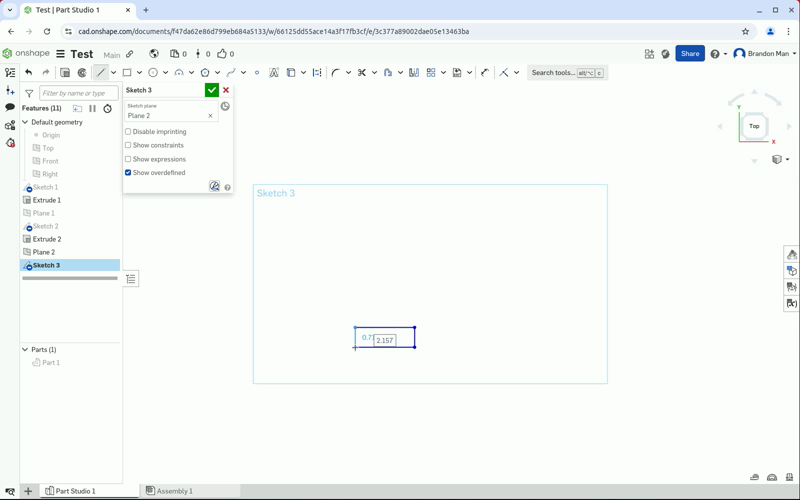
scroll(6)
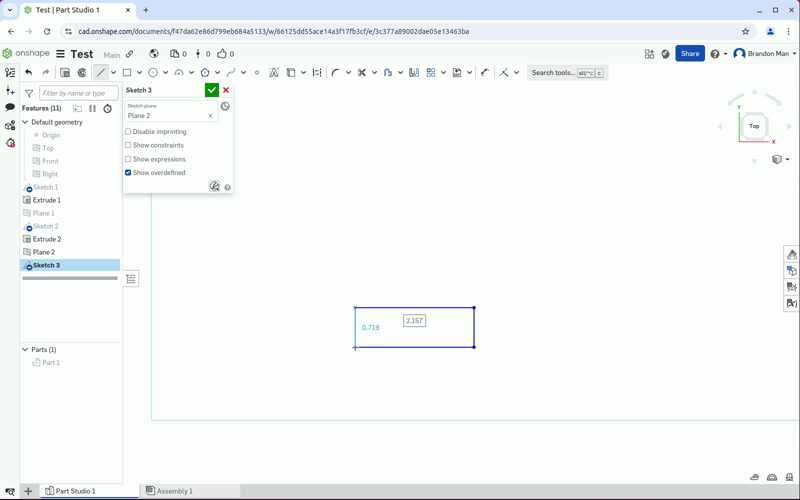
key_up(shift)
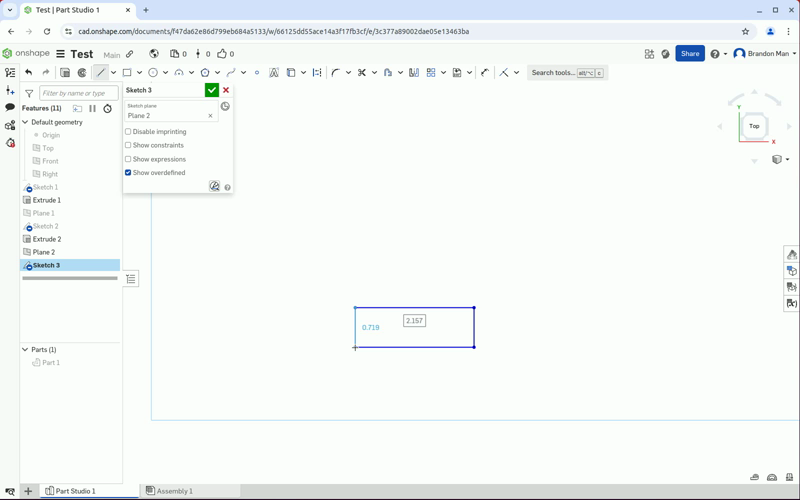
click(355, 347)
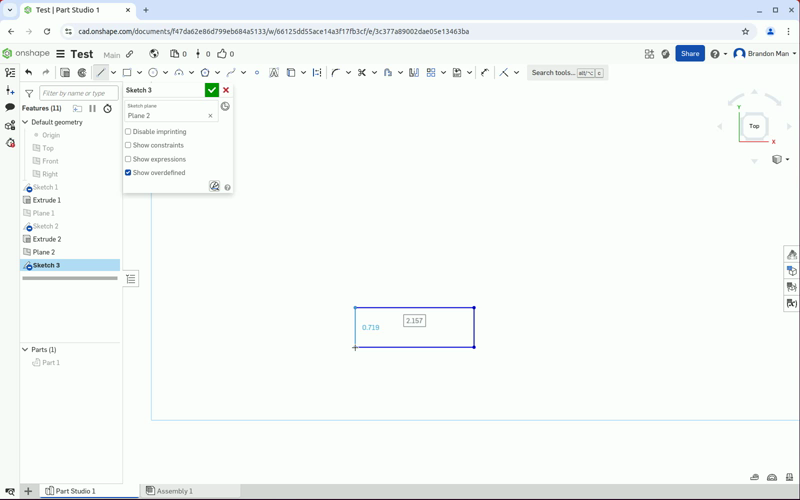
scroll(-6)
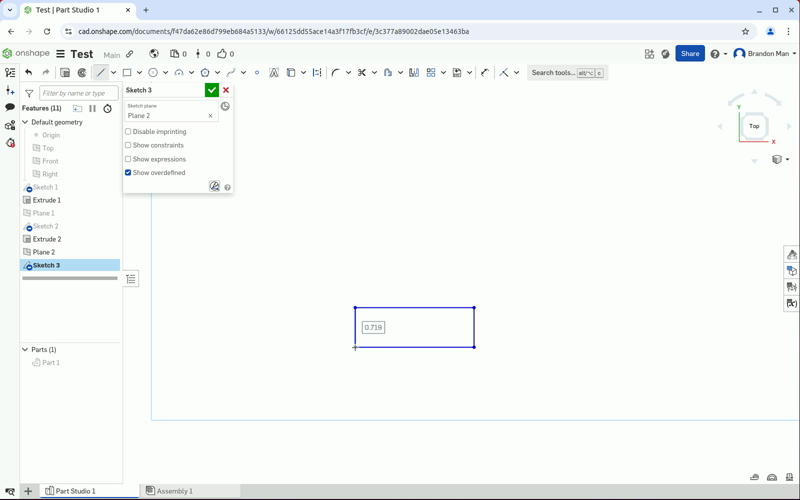
scroll(-6)
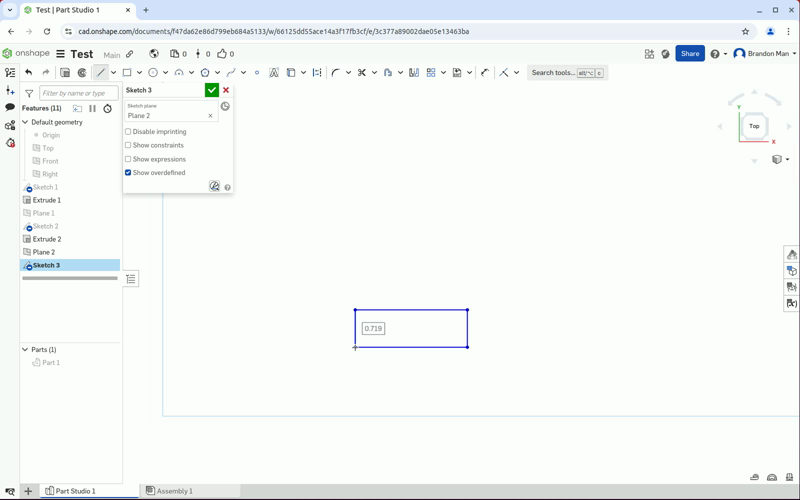
scroll(-6)
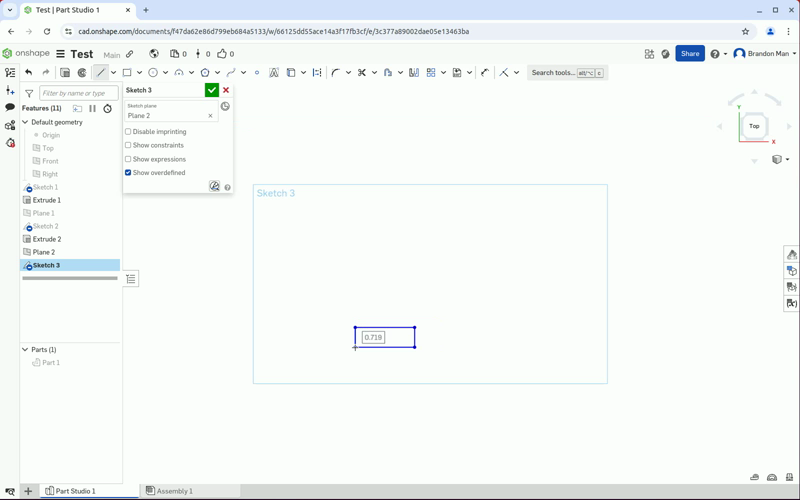
scroll(-6)
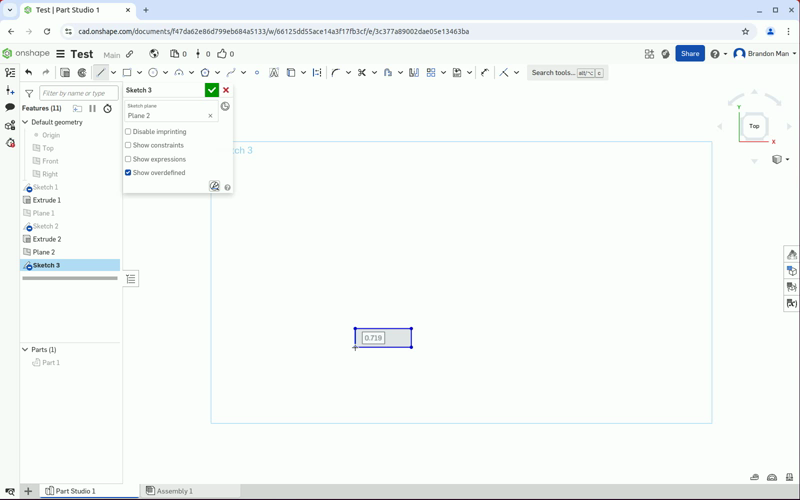
scroll(-6)
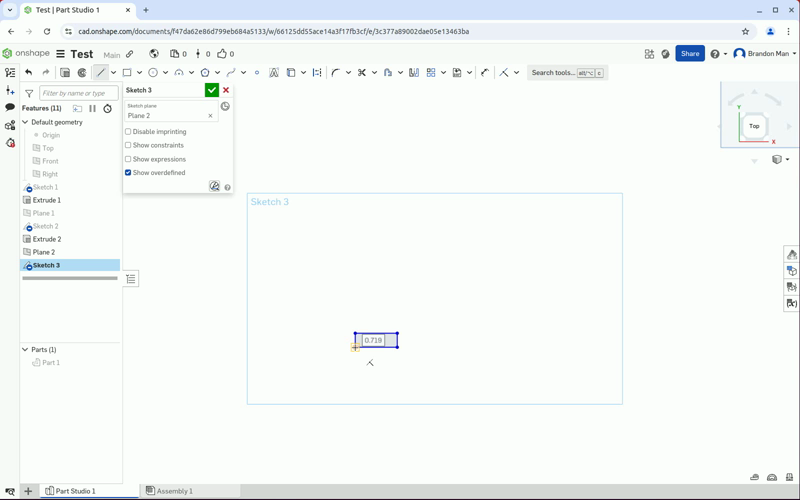
scroll(-6)
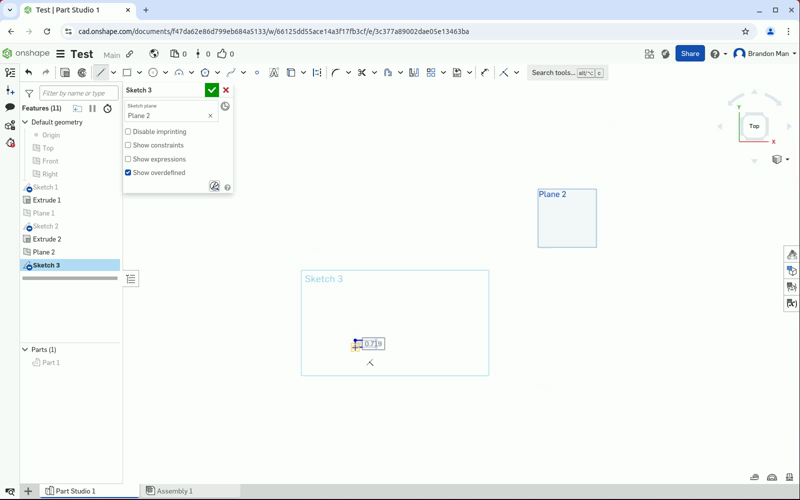
scroll(-6)
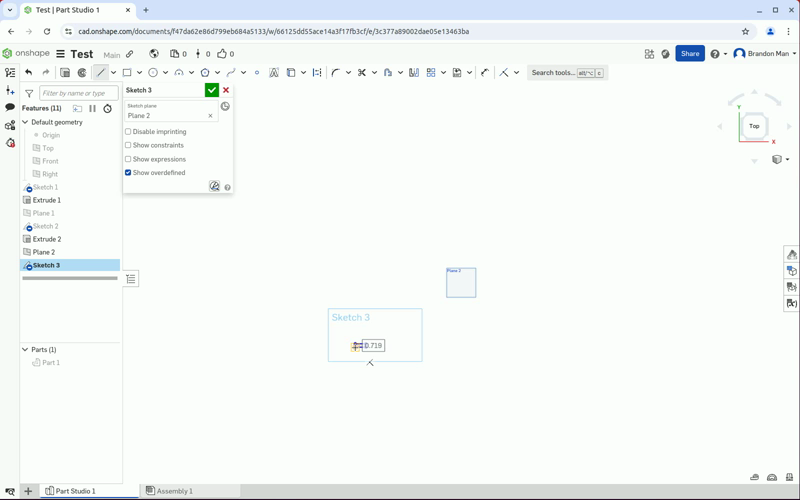
key(esc)
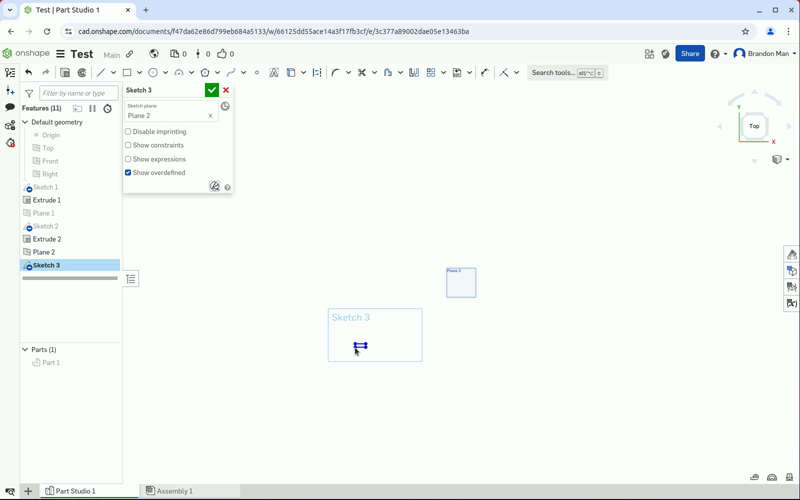
mouse_move(356, 344)
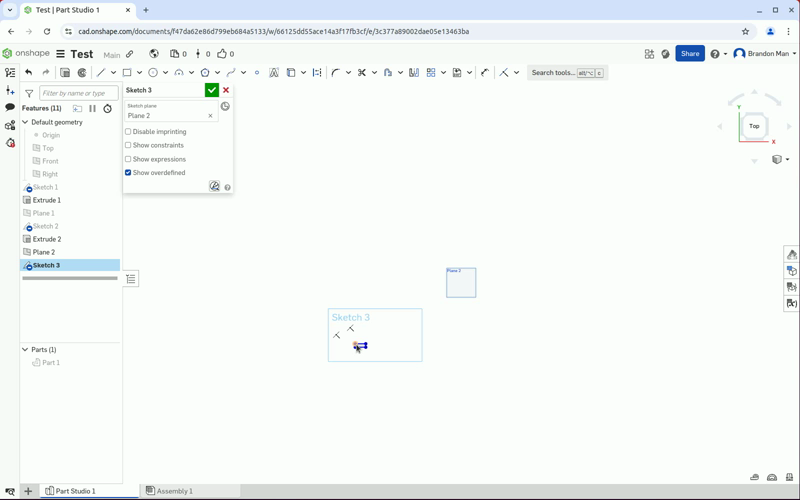
scroll(6)
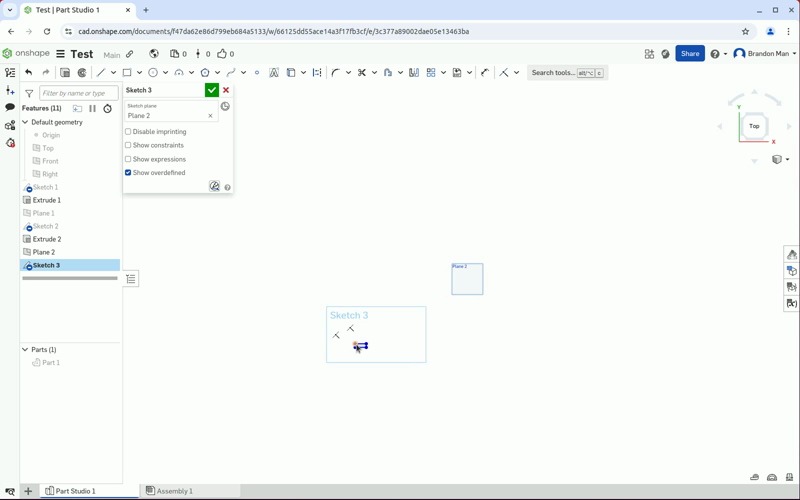
scroll(6)
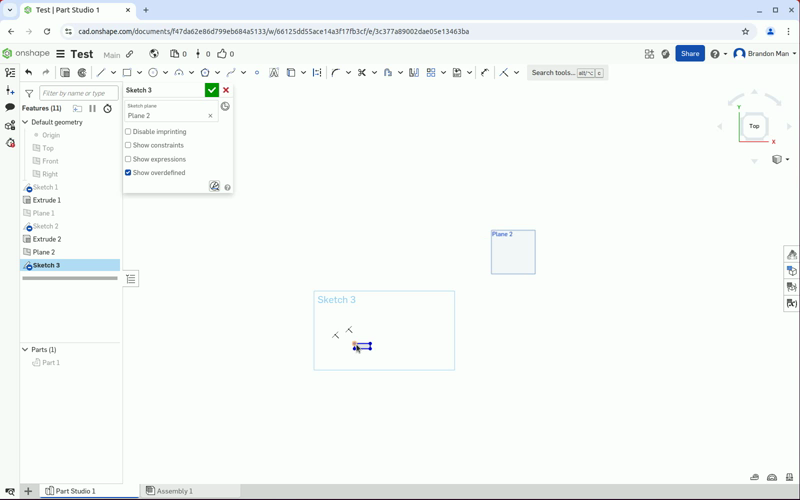
scroll(6)
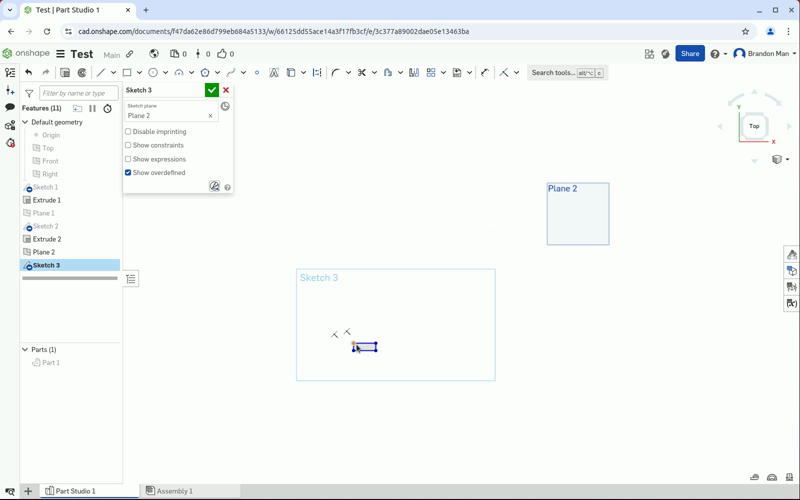
scroll(6)
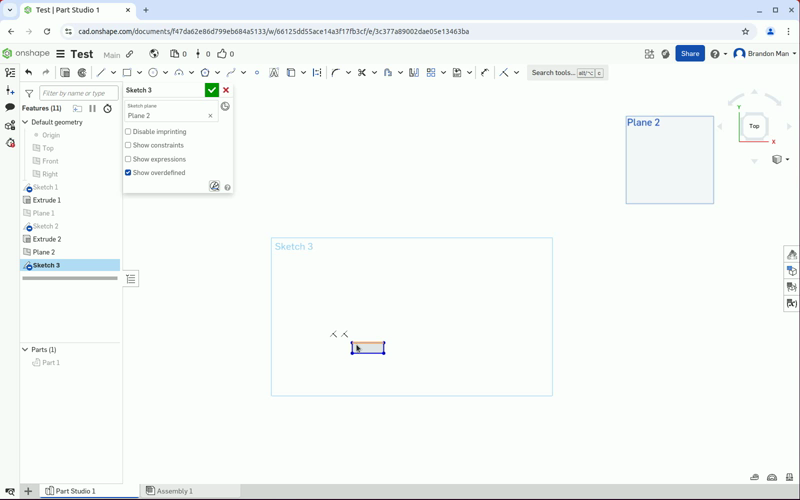
scroll(6)
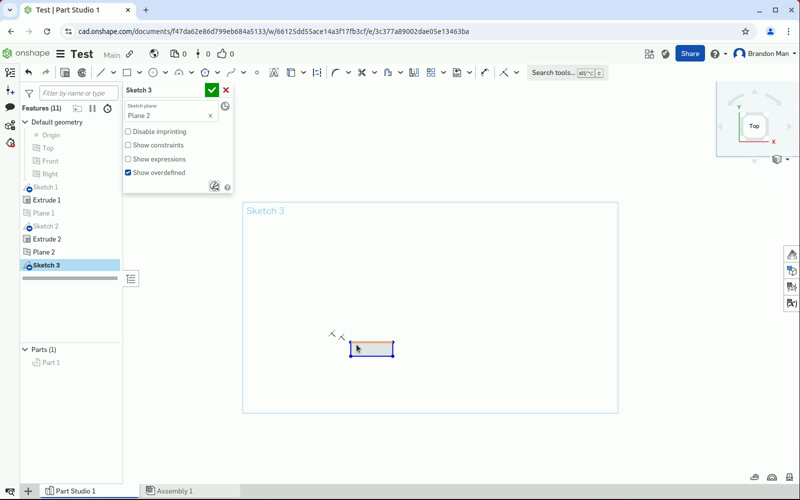
scroll(6)
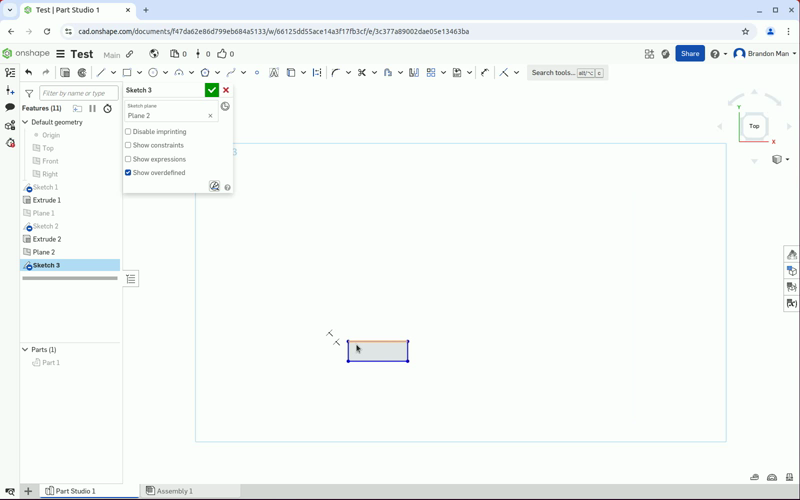
scroll(6)
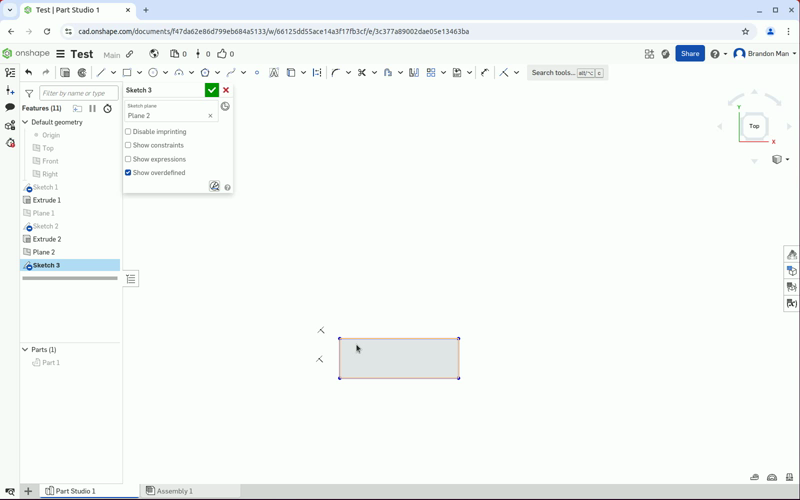
click(356, 344)
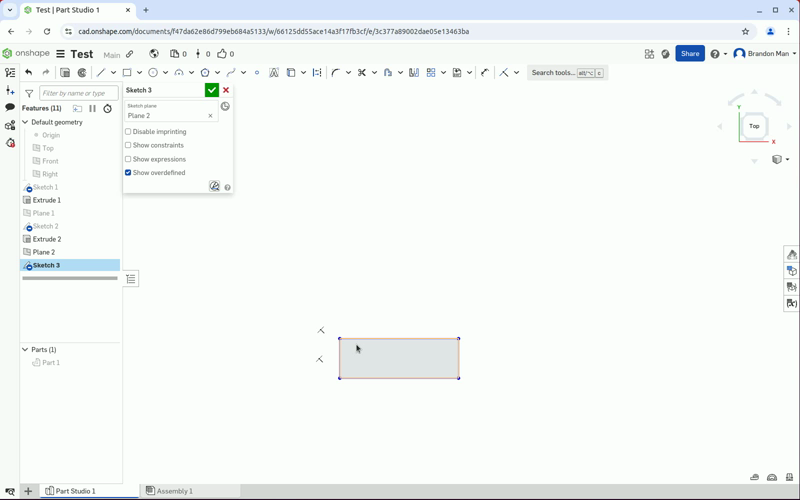
scroll(-6)
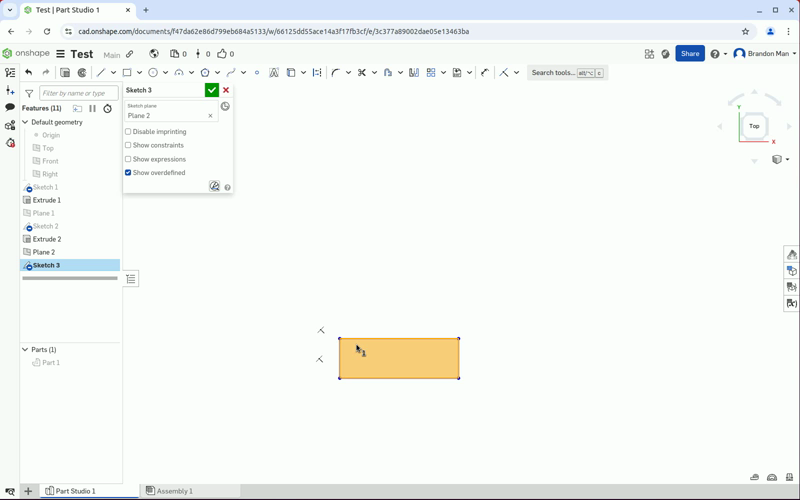
scroll(-6)
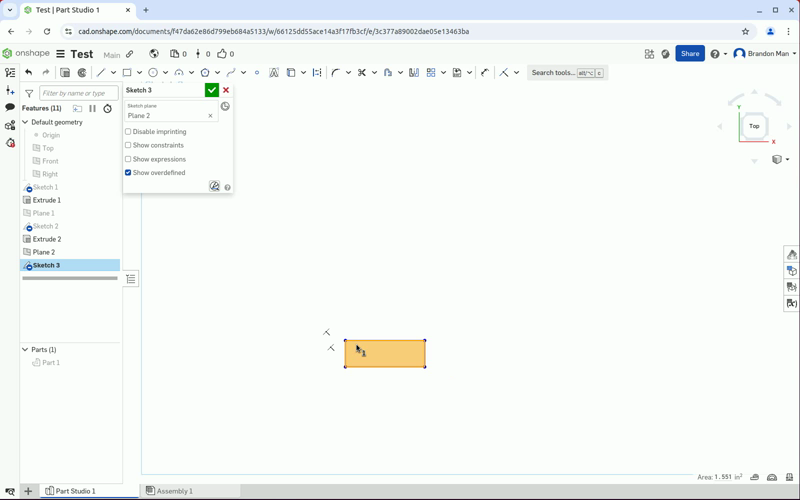
scroll(-6)
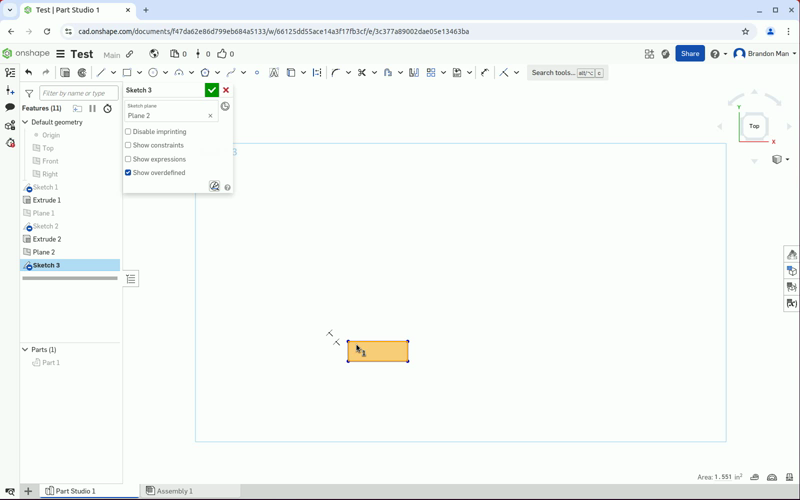
scroll(-6)
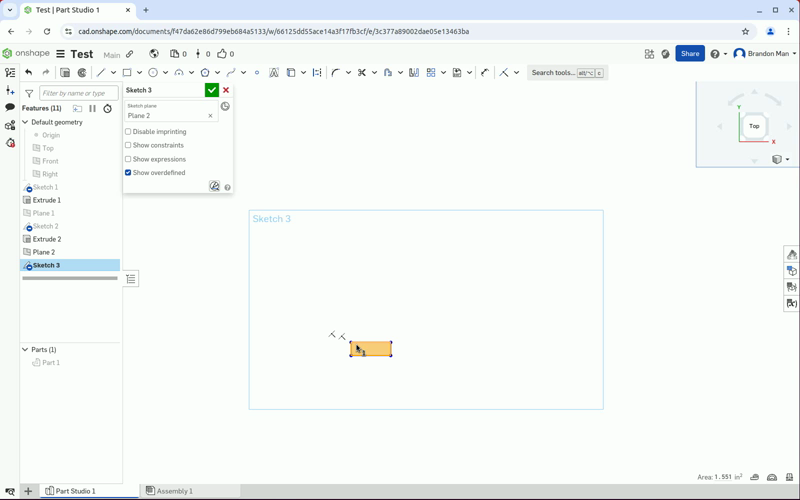
scroll(-6)
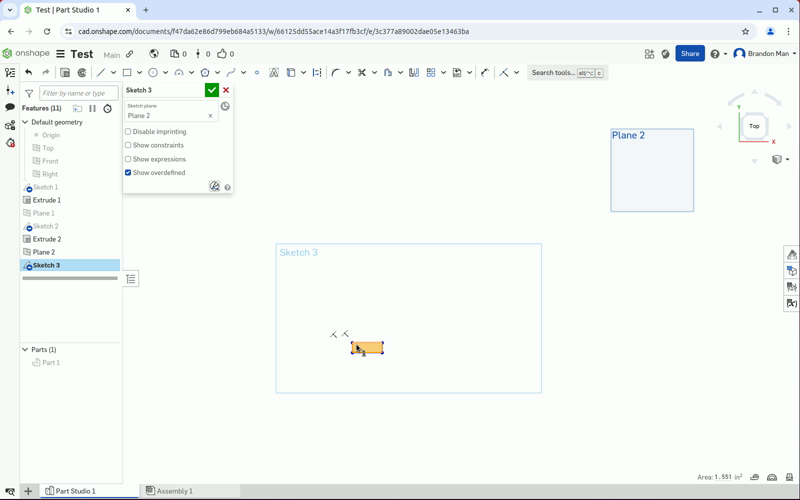
scroll(-6)
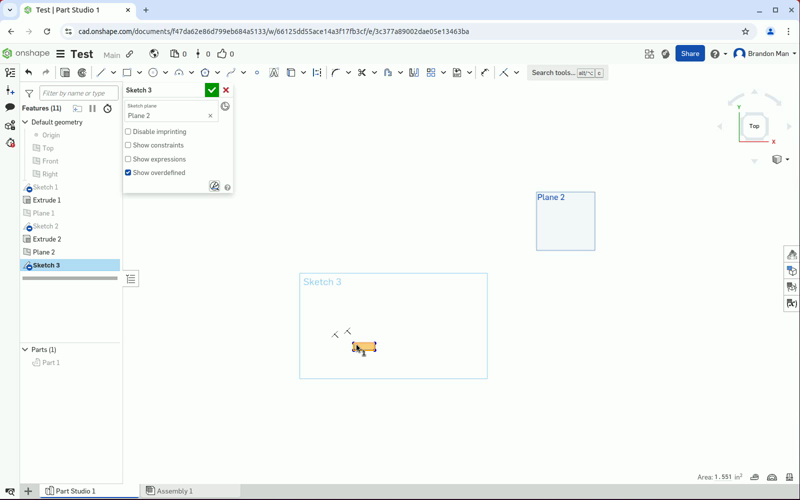
scroll(-6)
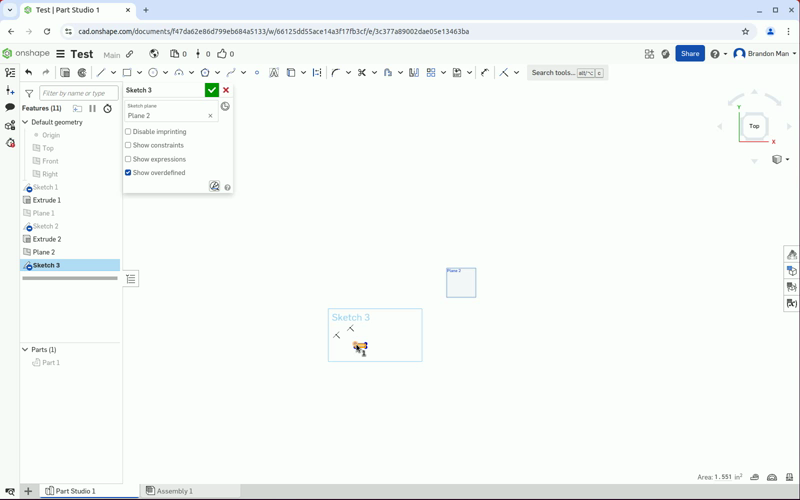
mouse_move(73, 352)
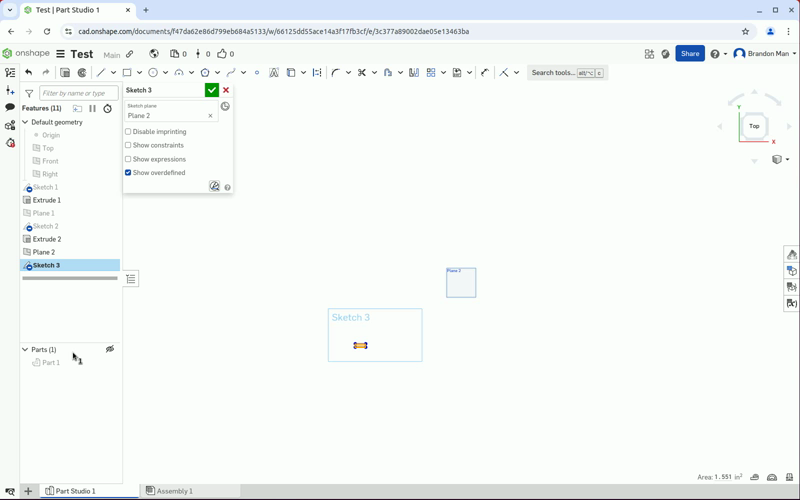
key(shift+y)
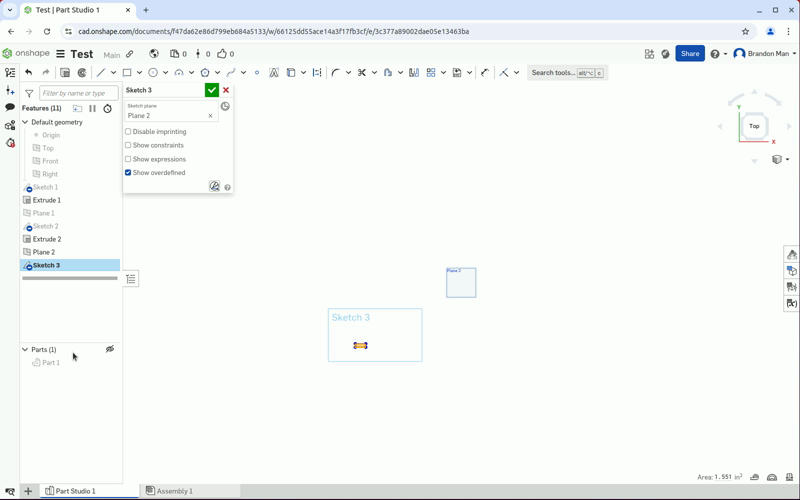
key(shift+e)
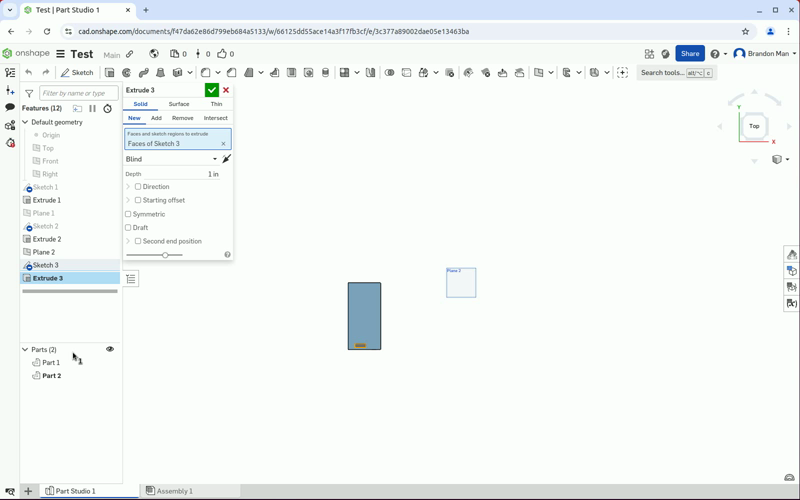
mouse_move(143, 106)
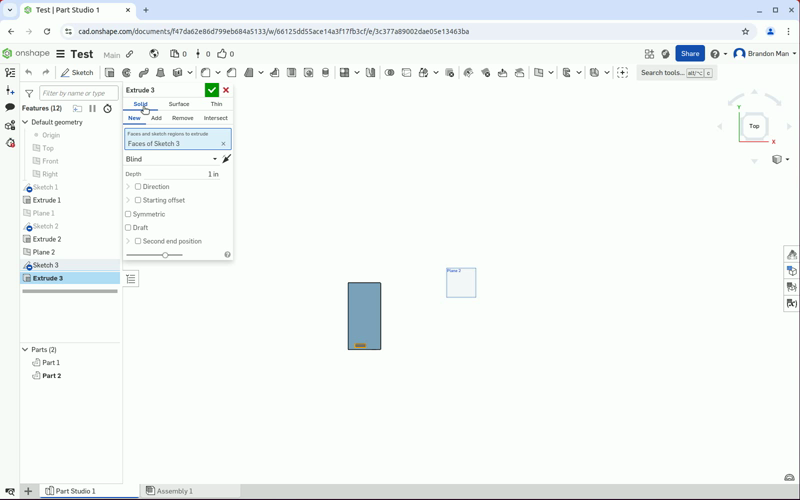
click(143, 106)
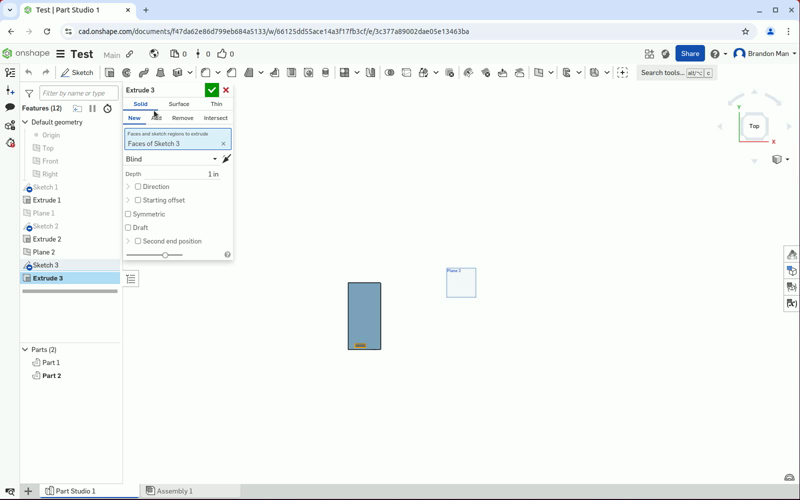
mouse_move(186, 120)
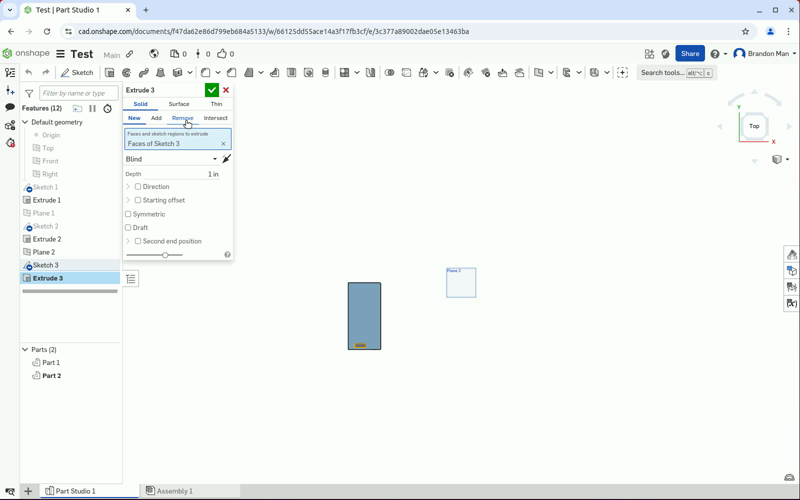
click(186, 120)
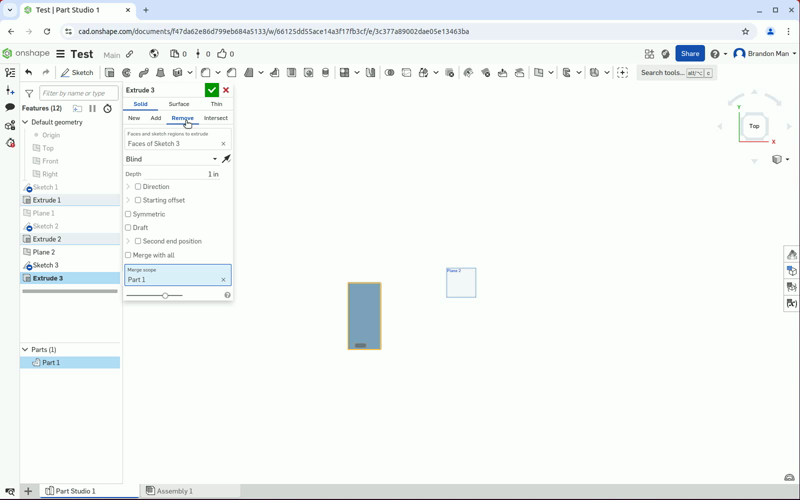
key(tab, 4)
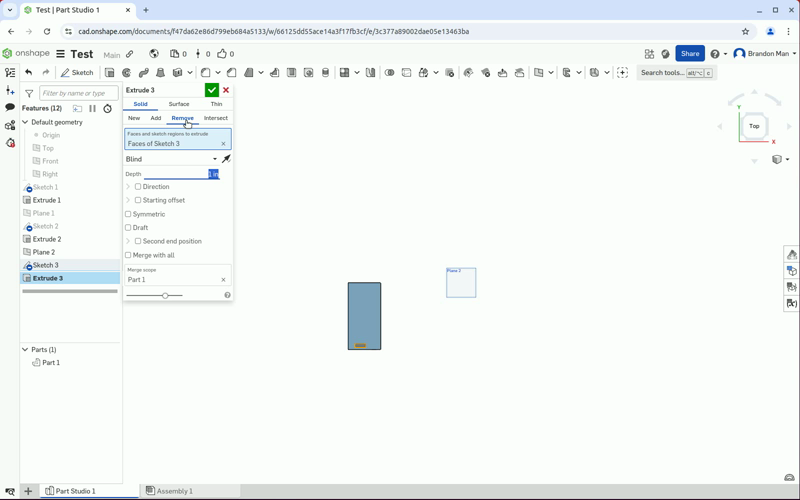
text(0.722)
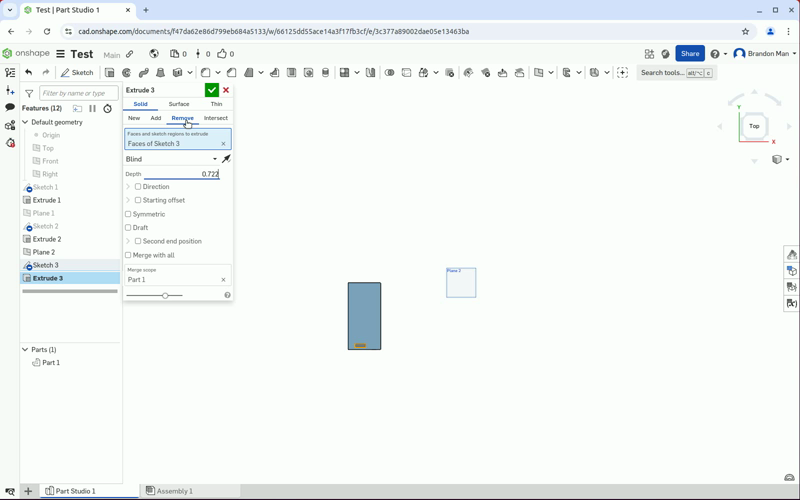
key(tab, 6)
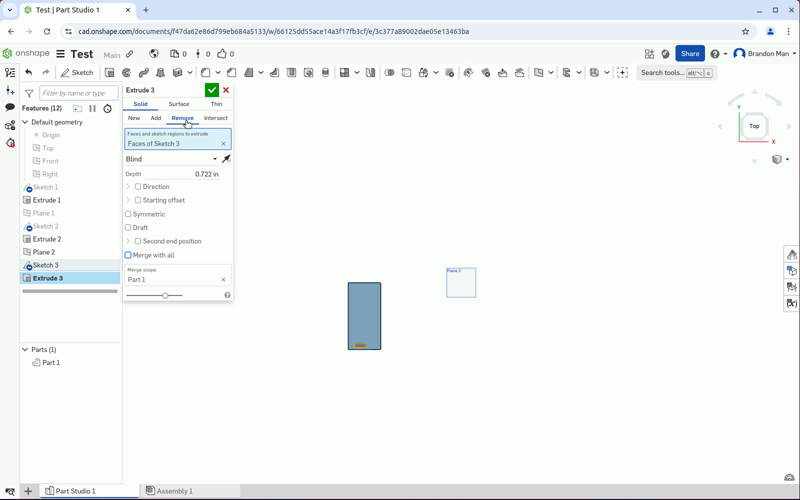
key(space)
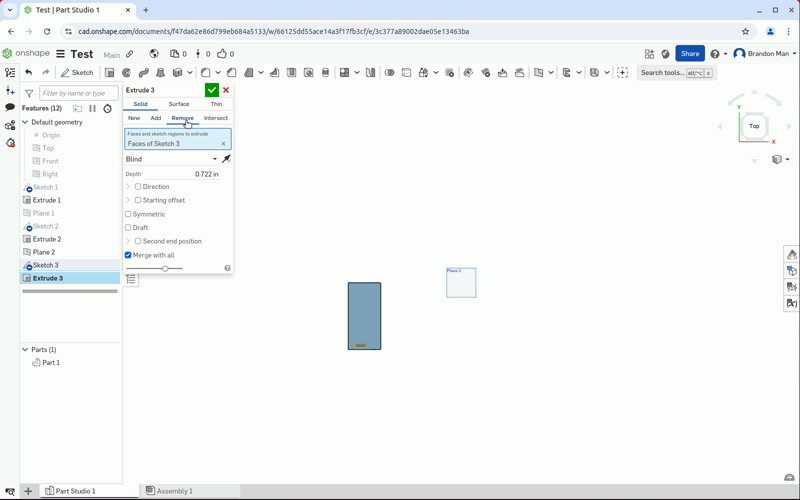
key(enter)
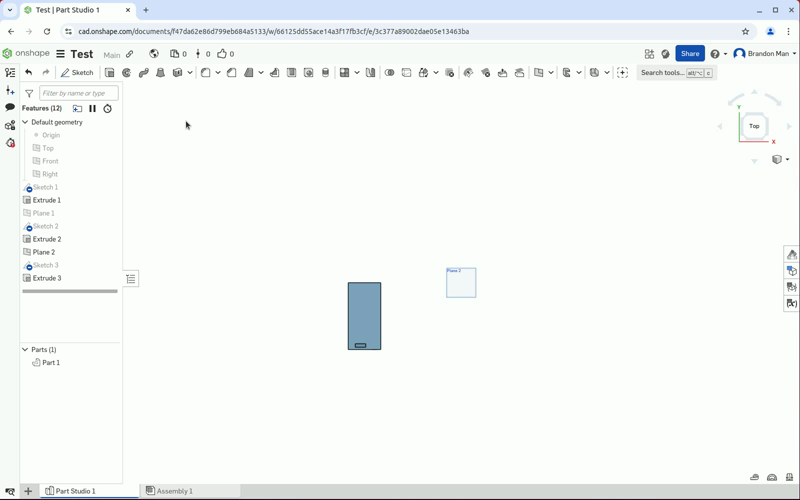
key(shift+h)
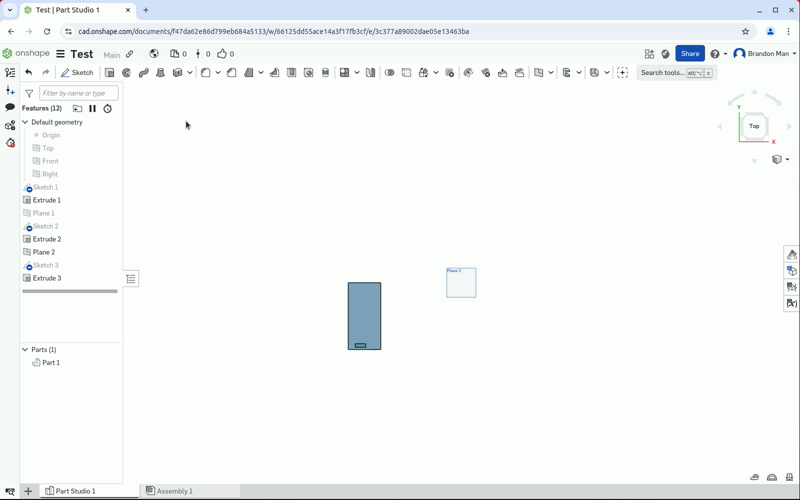
key(shift+h)
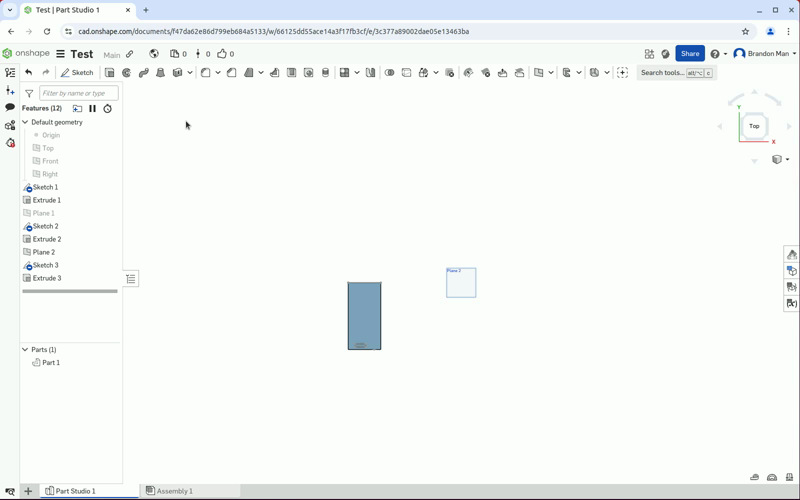
key(shift+7)
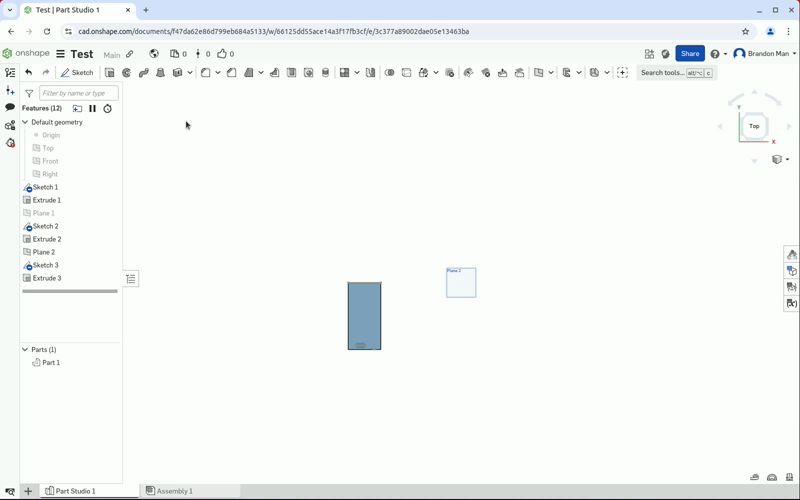
key(up, 3)
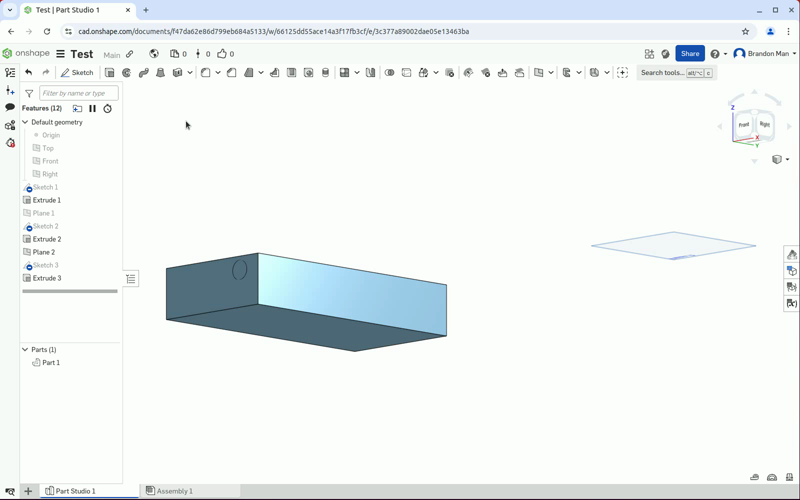
key(left, 3)
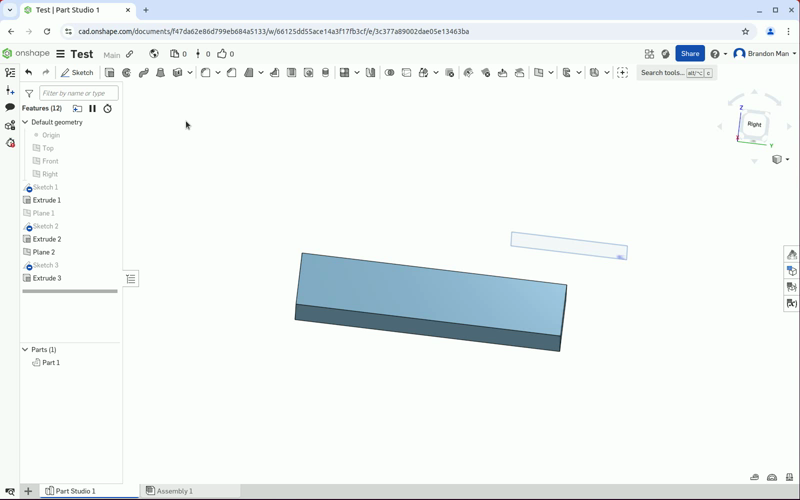
key(right, 3)
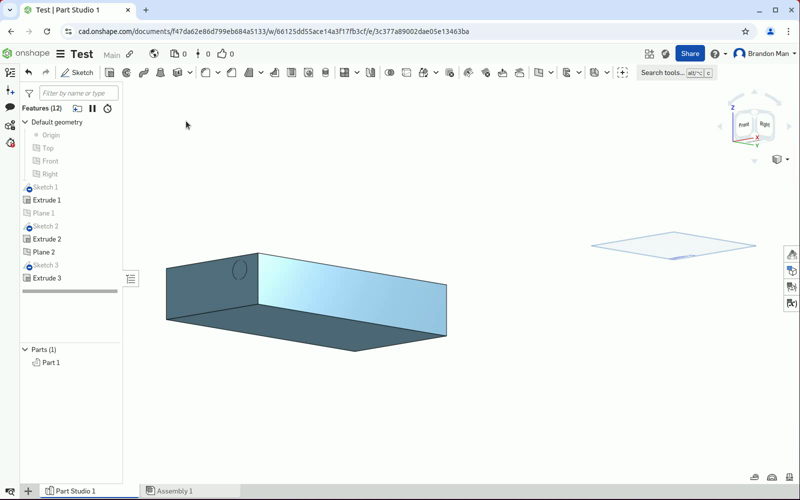
key(down, 3)
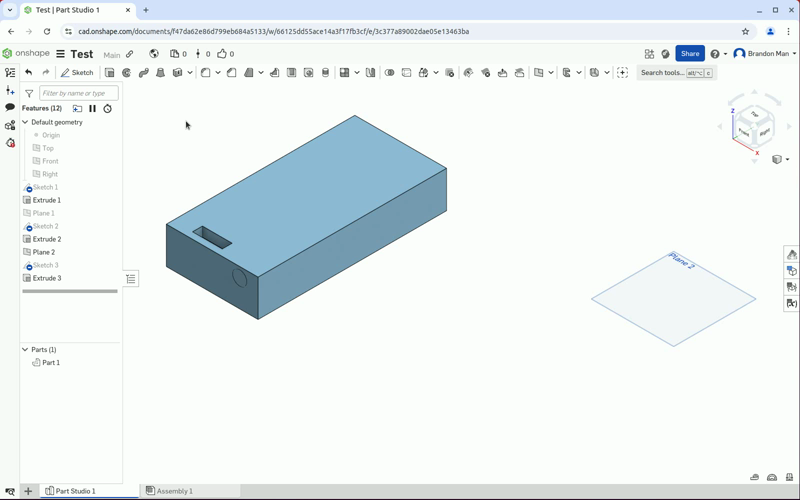
mouse_move(73, 189)
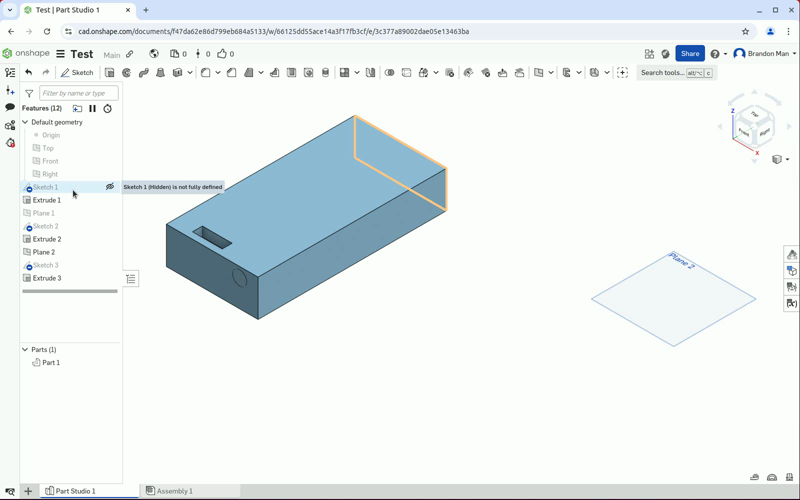
click(73, 189)